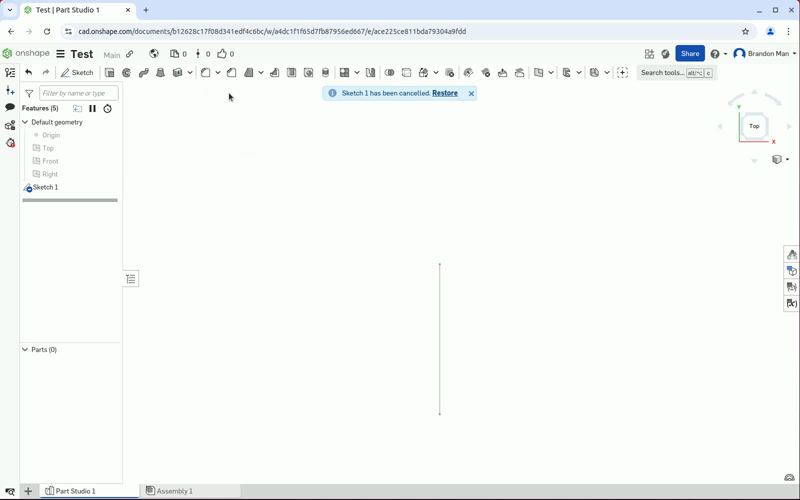
key(shift+h)
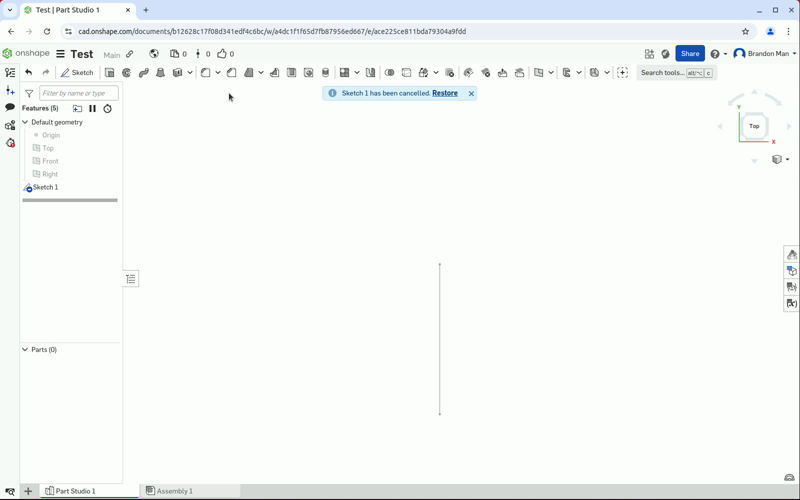
key(shift+s)
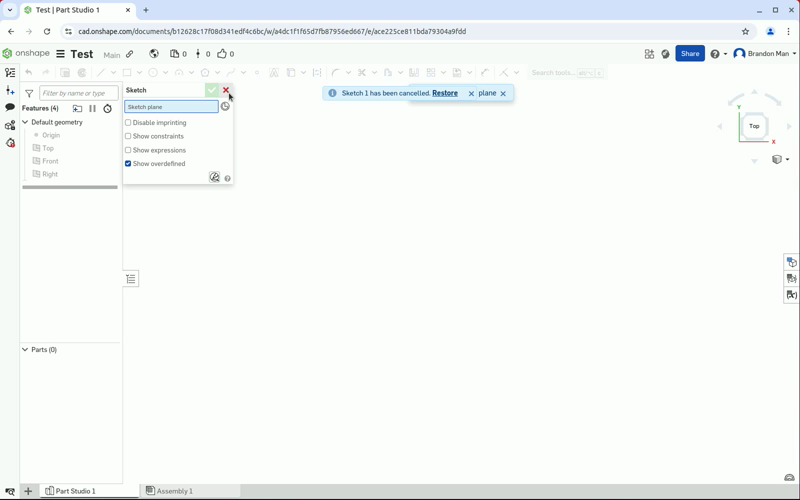
mouse_move(73, 150)
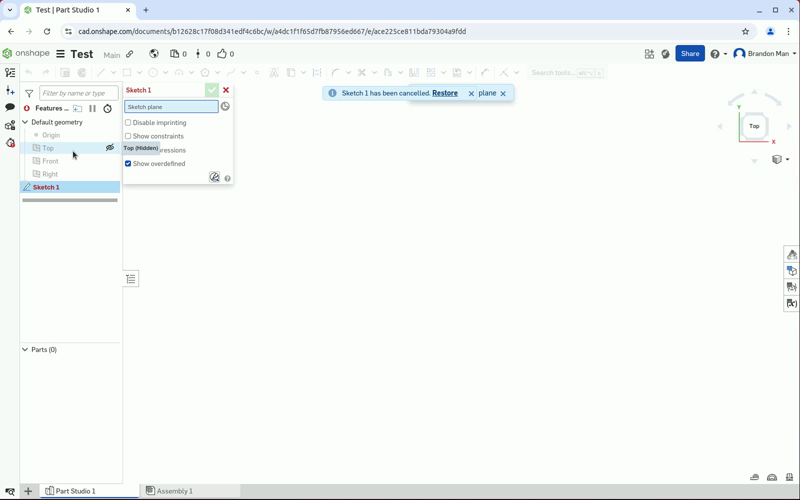
click(73, 150)
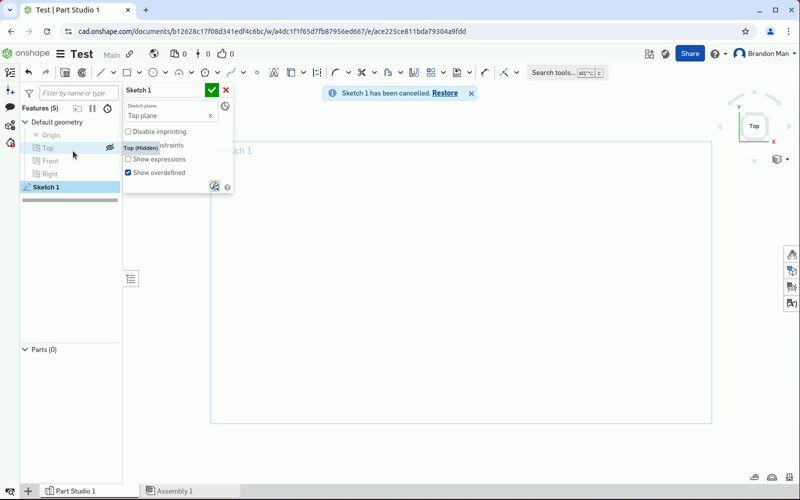
mouse_move(73, 352)
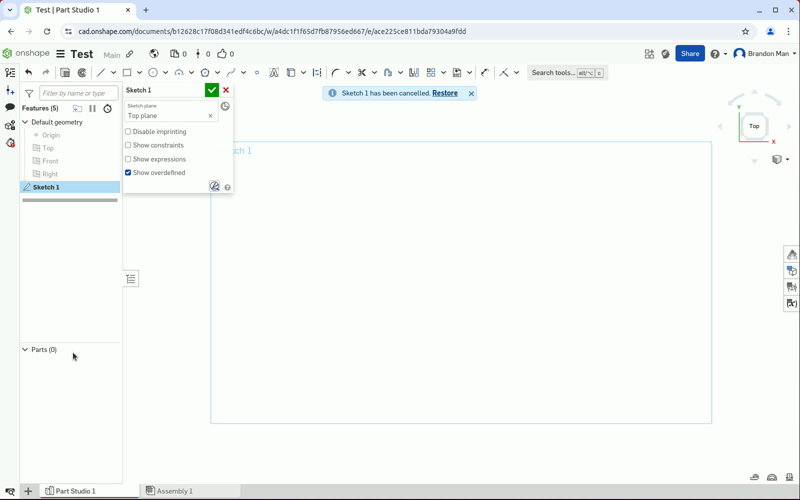
key(y)
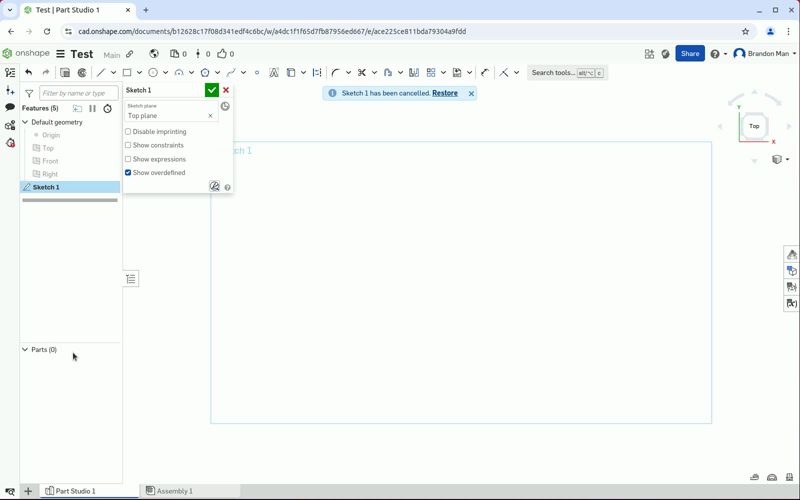
key(l)
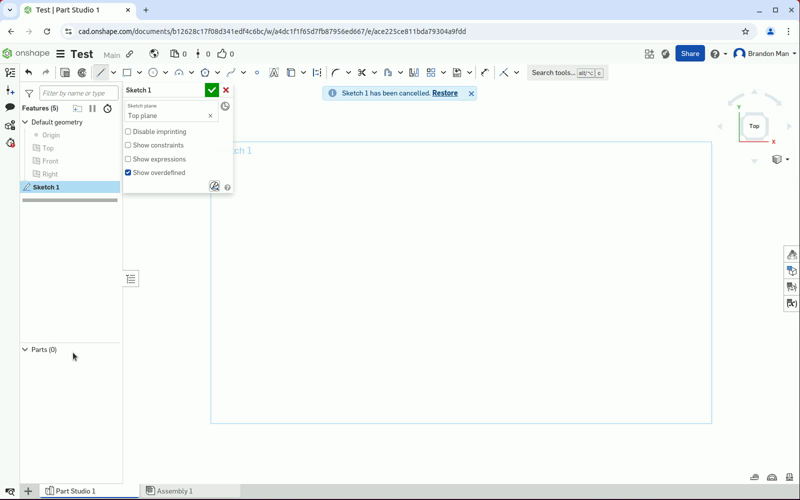
key_down(shift)
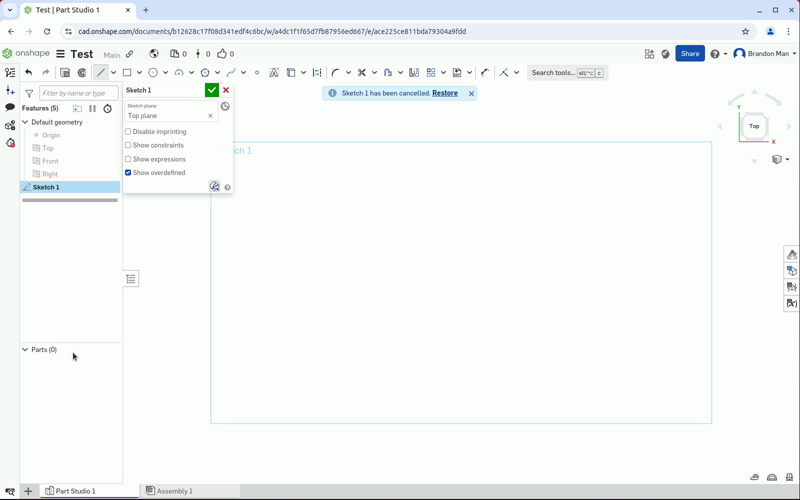
mouse_move(393, 340)
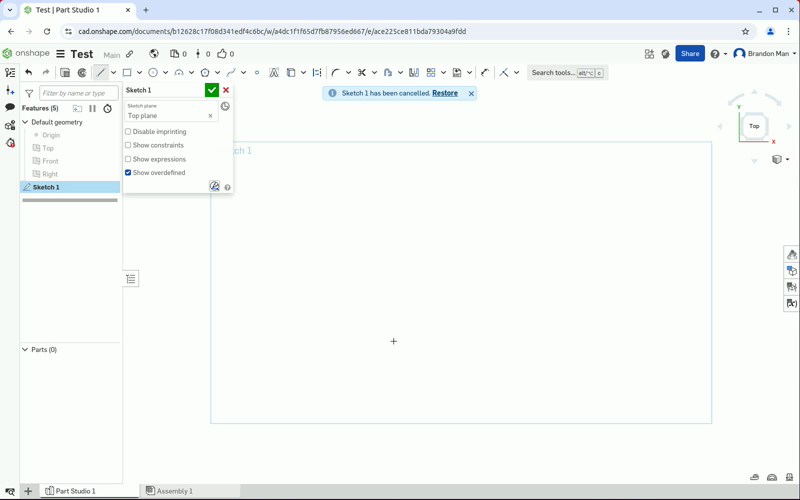
click(393, 340)
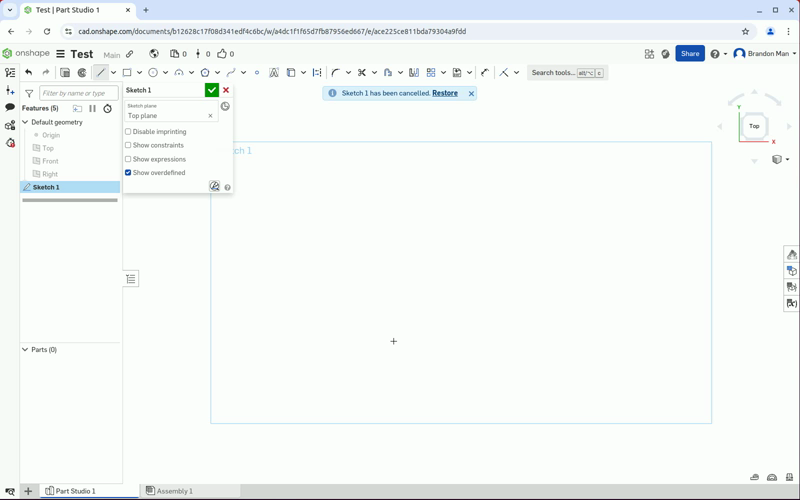
key_up(shift)
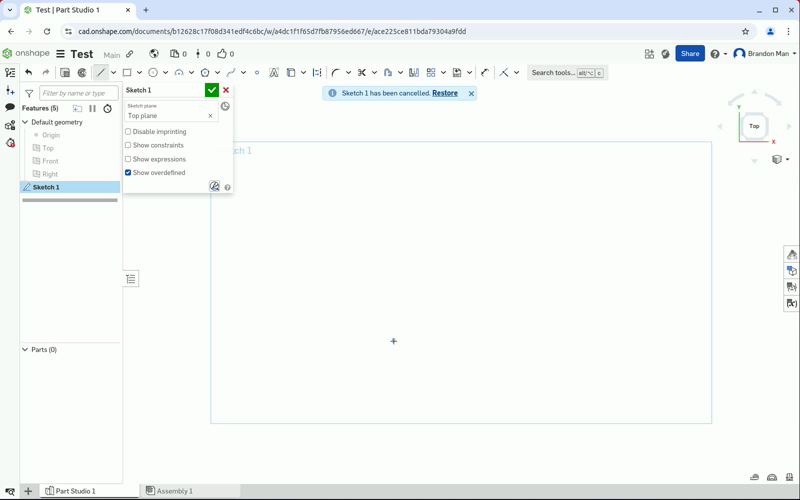
key_down(shift)
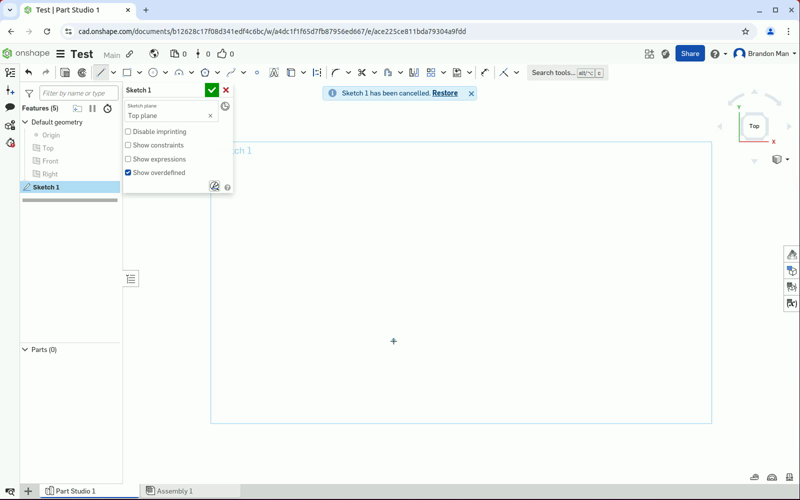
mouse_move(550, 340)
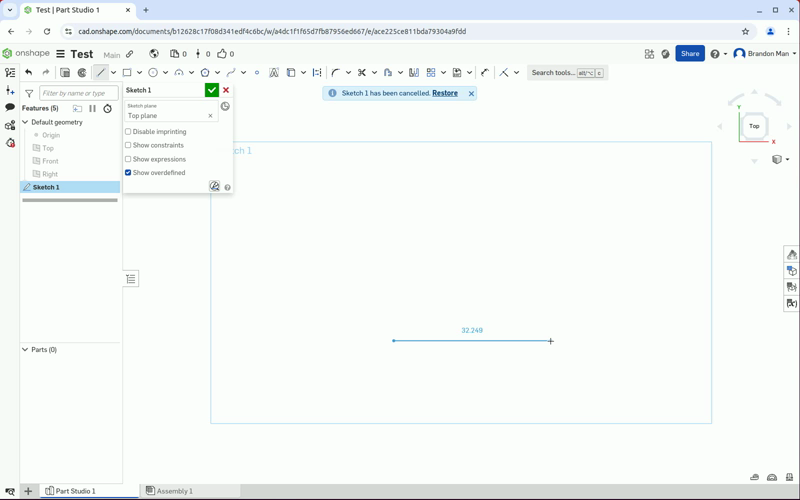
click(550, 340)
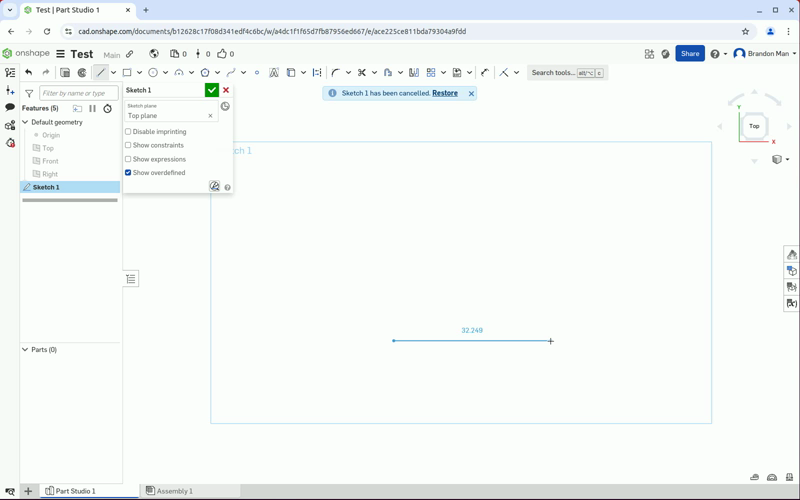
key_up(shift)
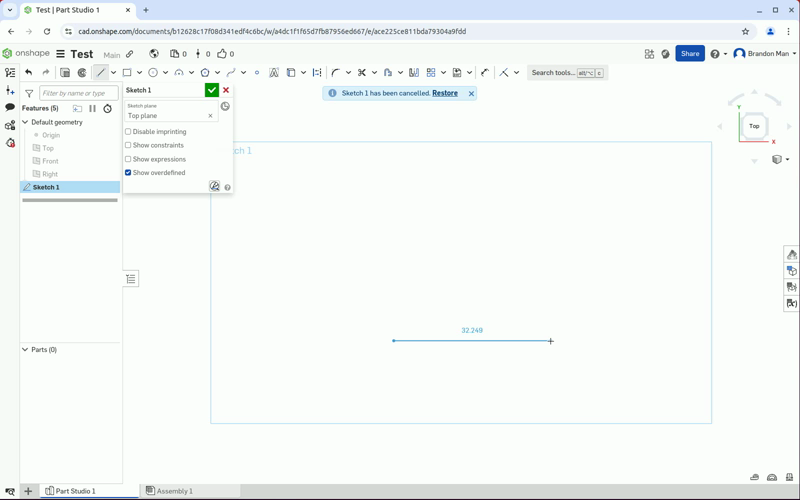
key_down(shift)
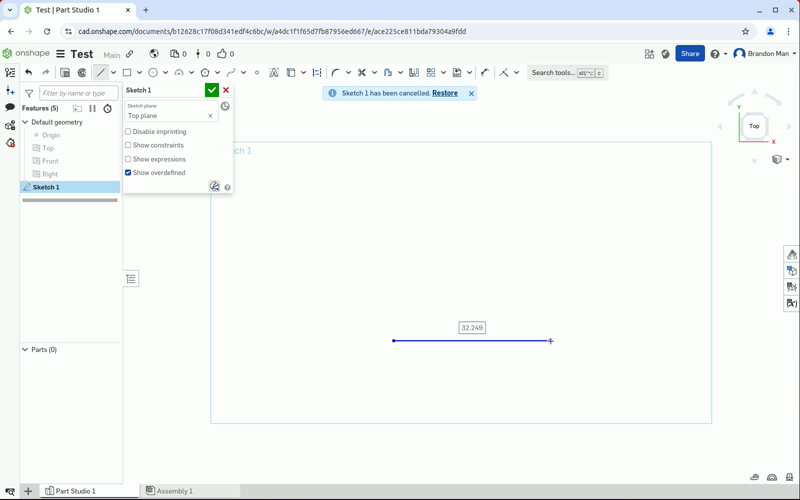
mouse_move(550, 251)
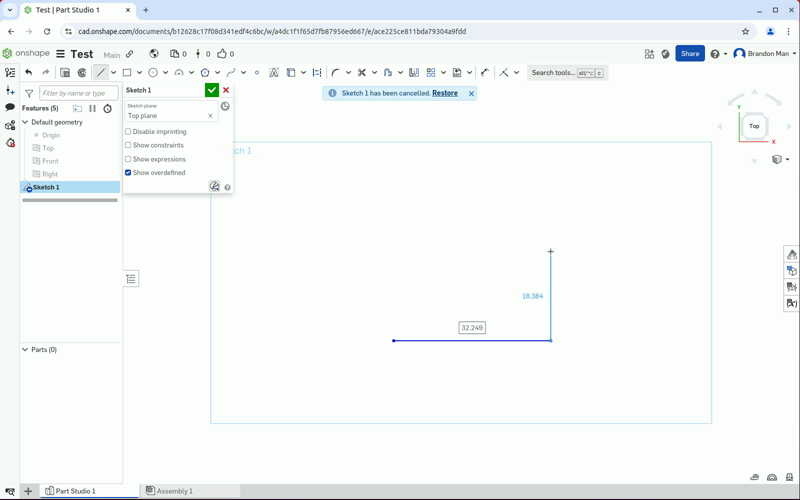
click(550, 251)
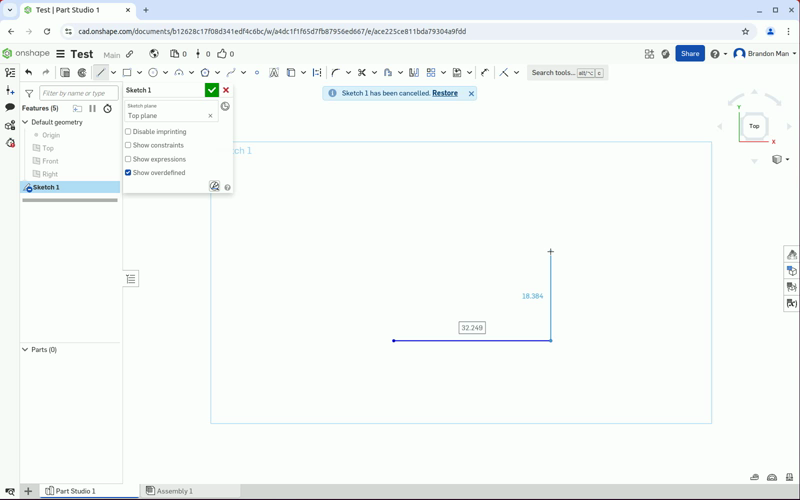
key_up(shift)
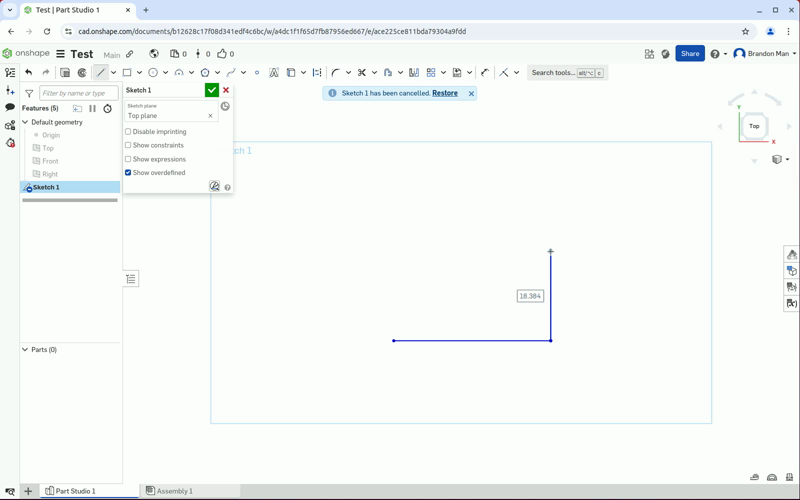
key_down(shift)
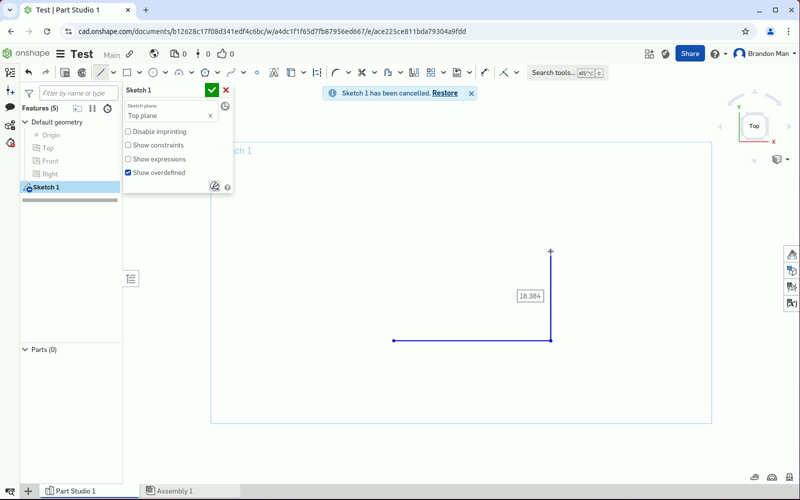
mouse_move(393, 251)
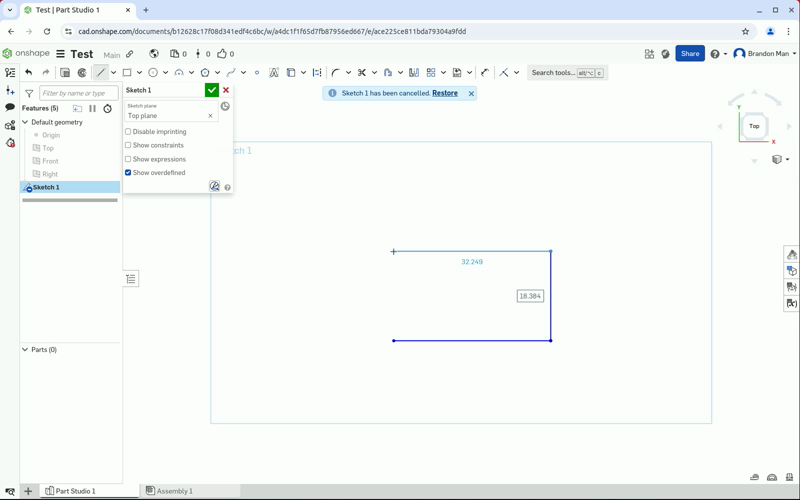
click(393, 251)
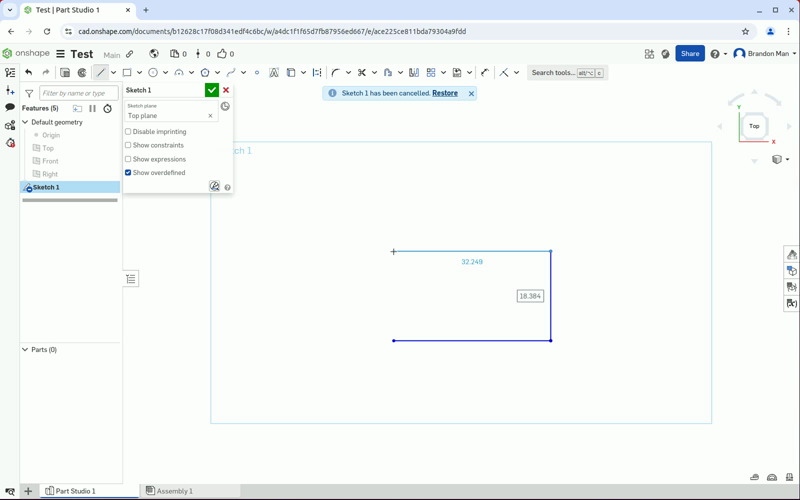
key_up(shift)
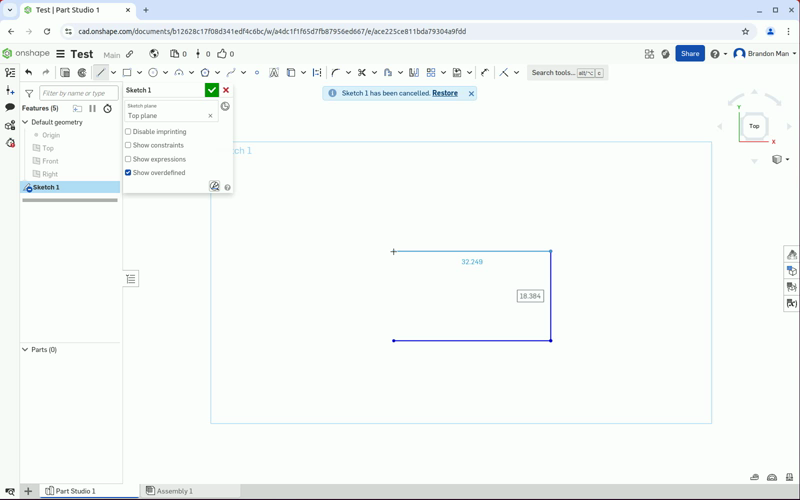
key_down(shift)
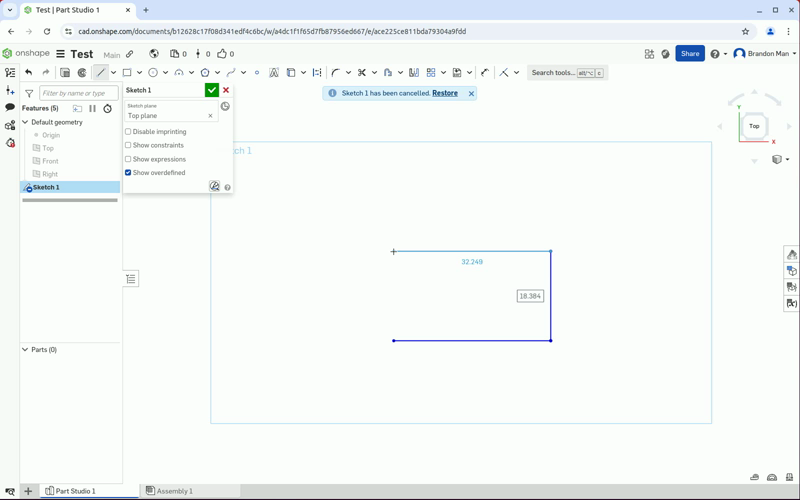
mouse_move(393, 340)
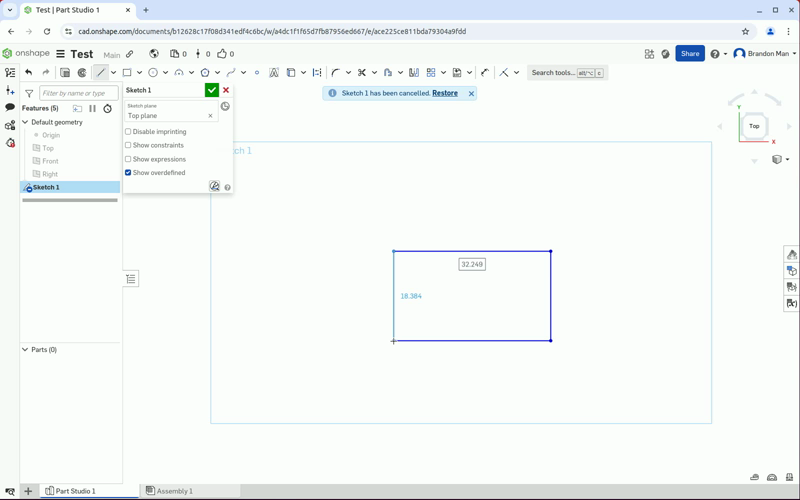
key_up(shift)
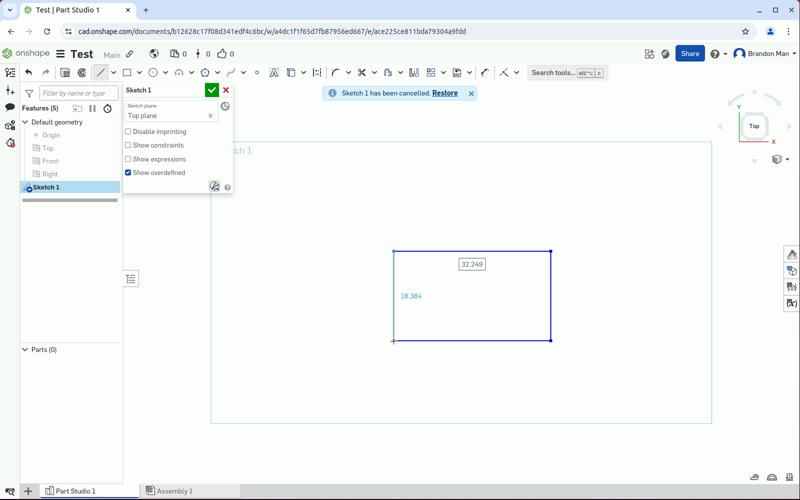
click(393, 340)
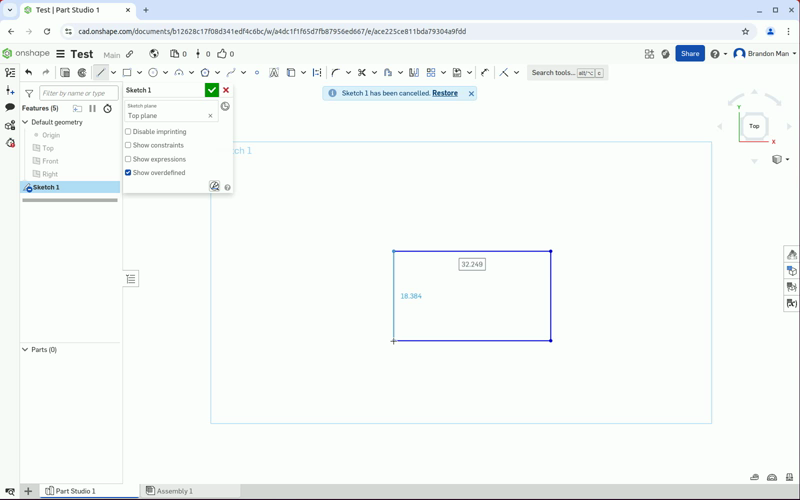
key(esc)
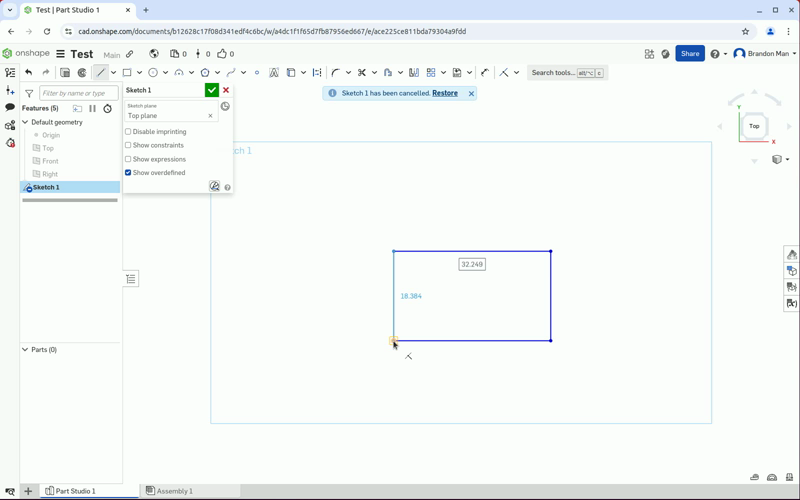
mouse_move(451, 295)
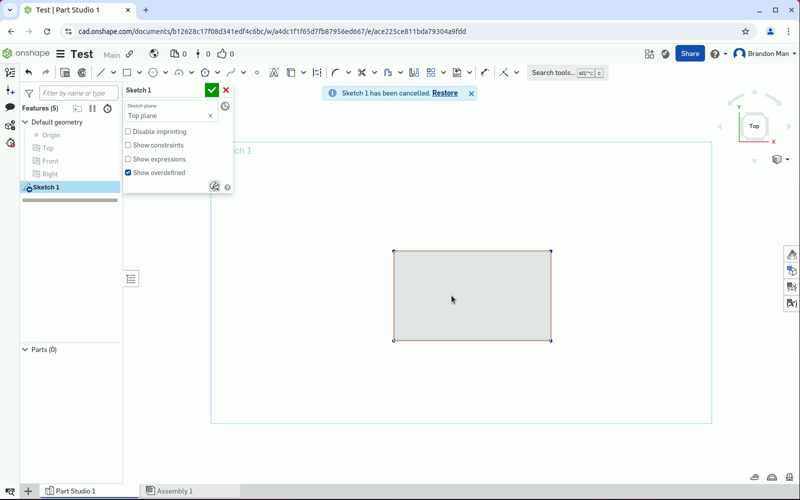
click(451, 295)
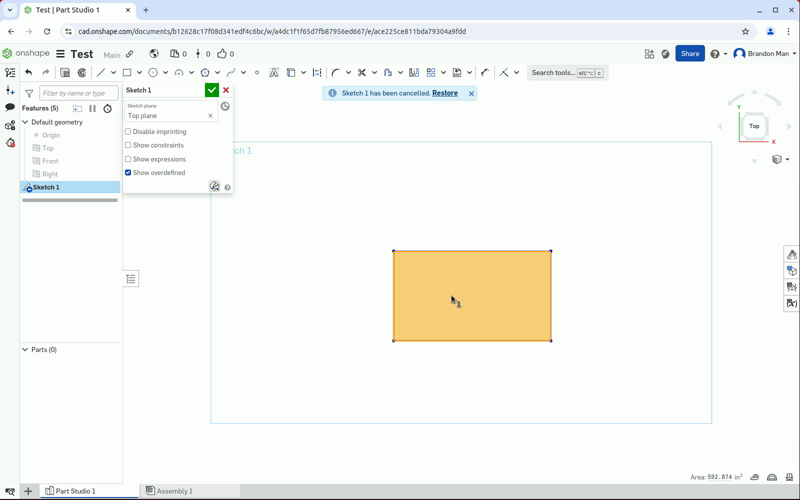
mouse_move(73, 352)
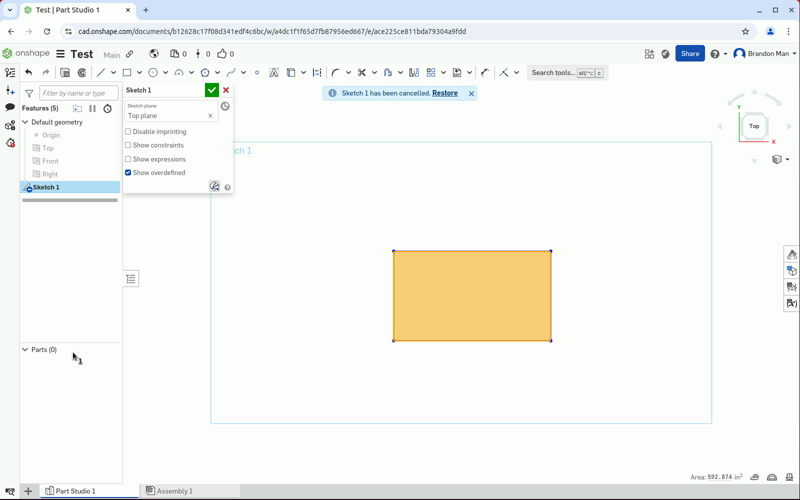
key(shift+y)
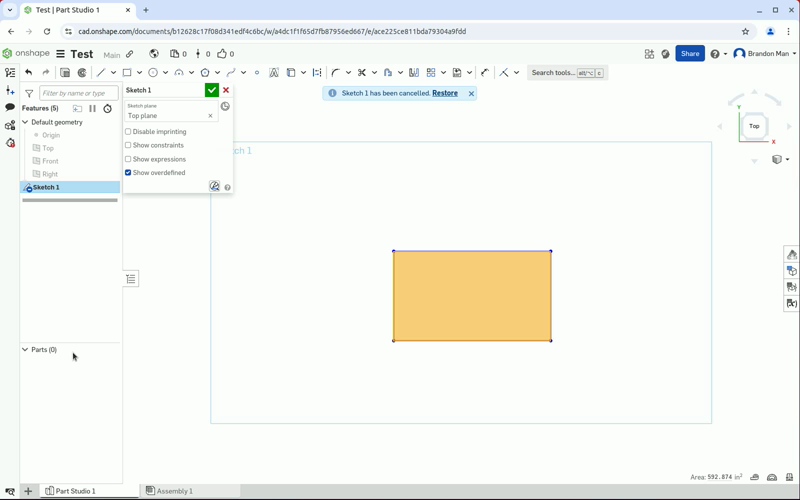
key(shift+e)
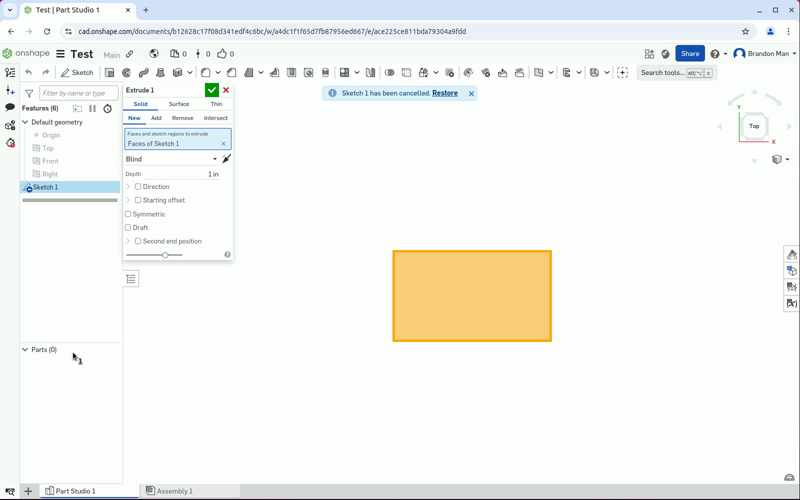
mouse_move(143, 106)
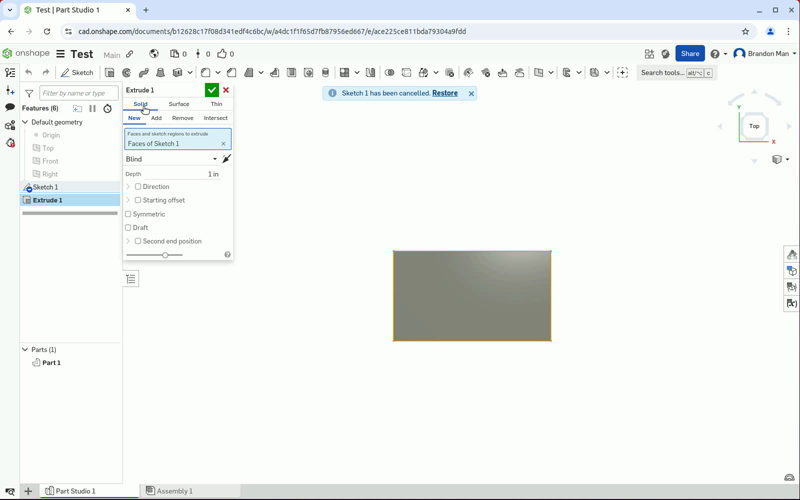
click(143, 106)
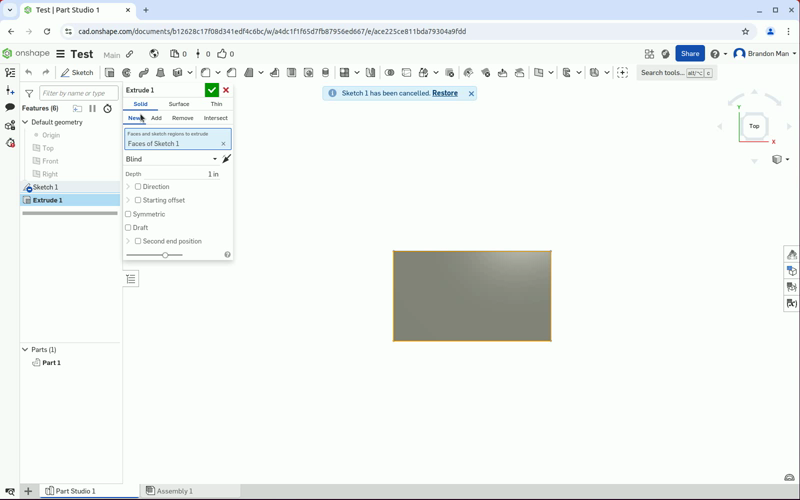
mouse_move(137, 120)
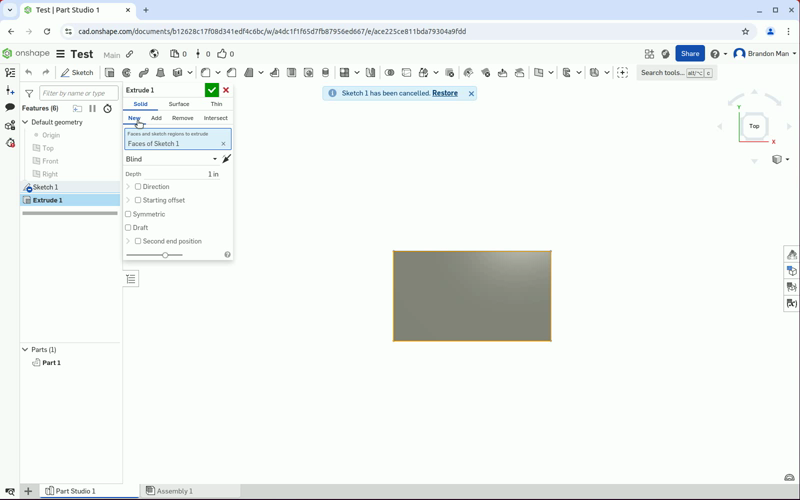
click(137, 120)
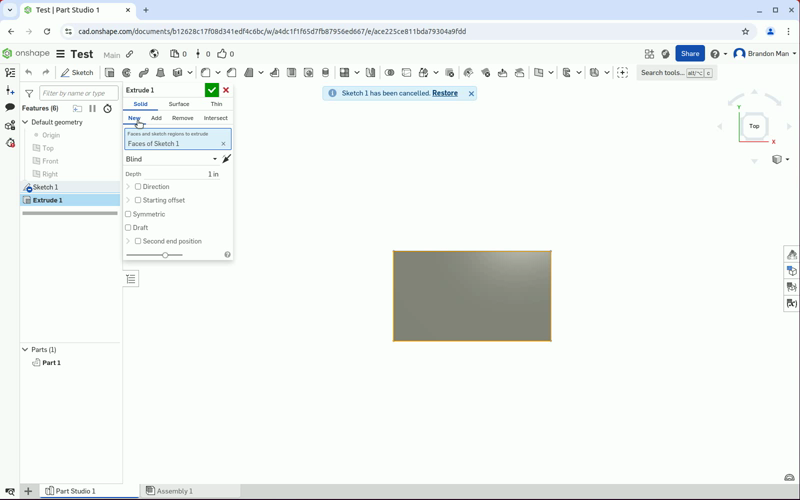
key(tab, 4)
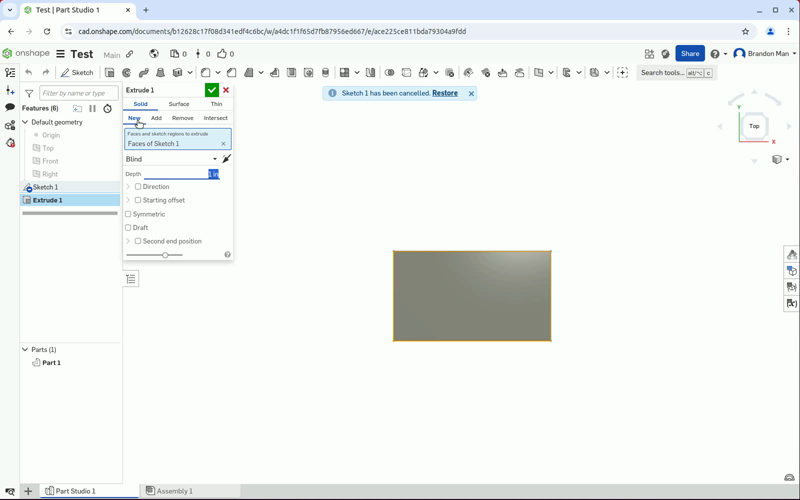
text(23.108)
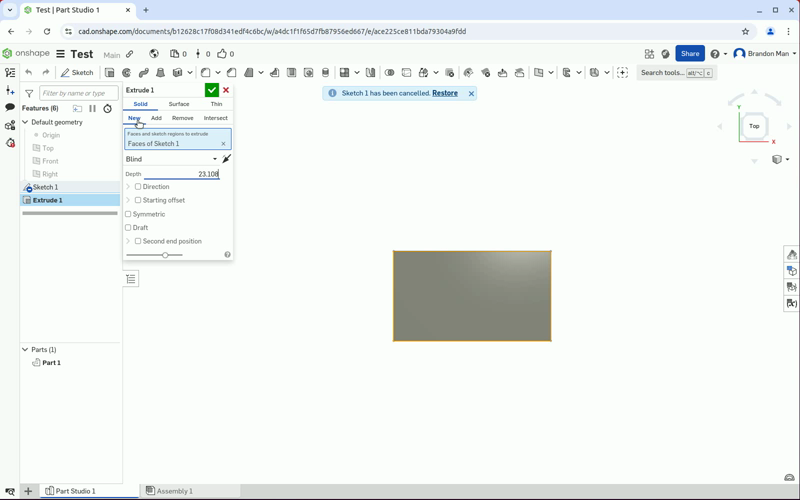
key(enter)
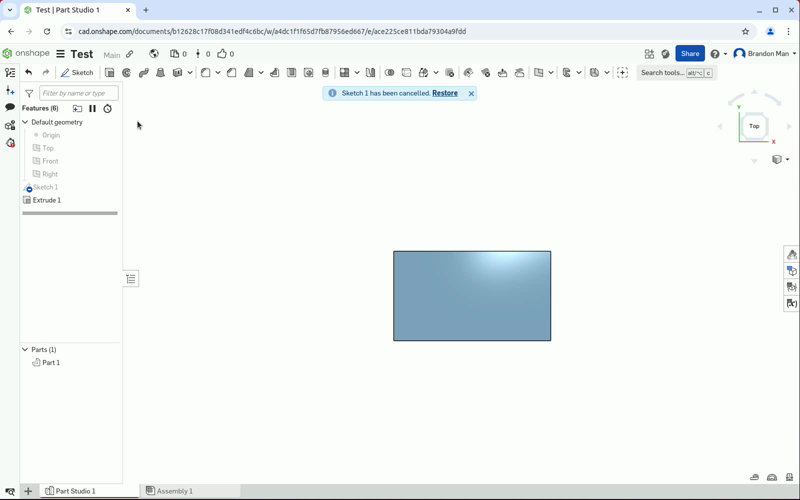
key(shift+h)
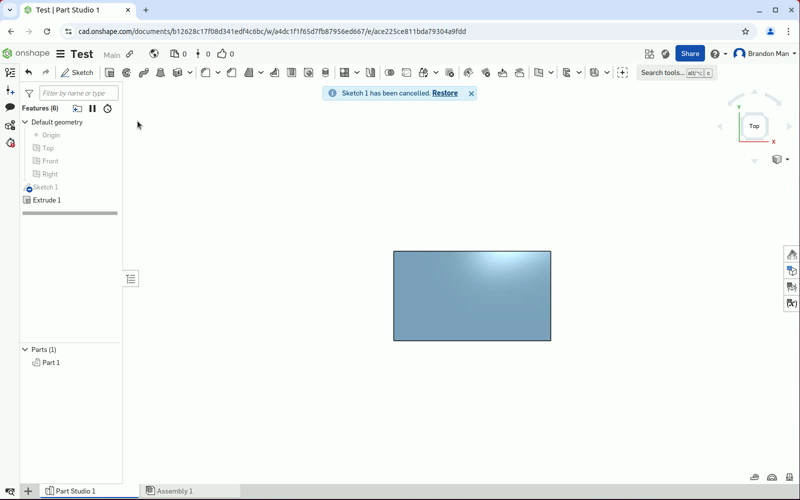
key(shift+h)
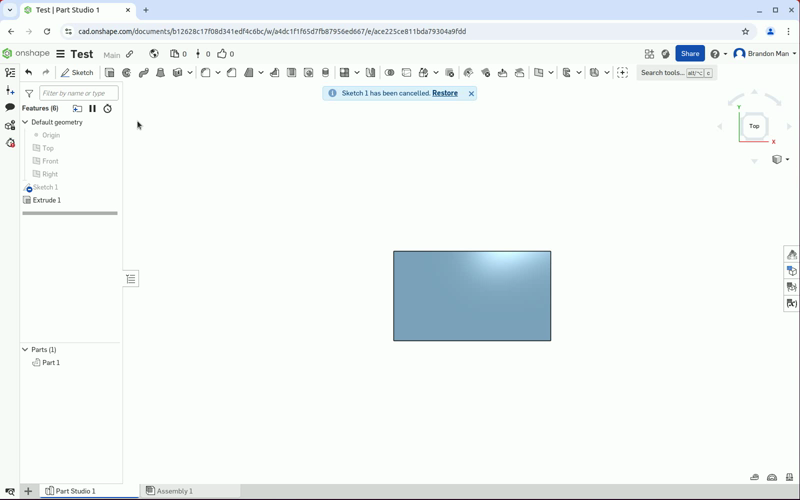
mouse_move(73, 189)
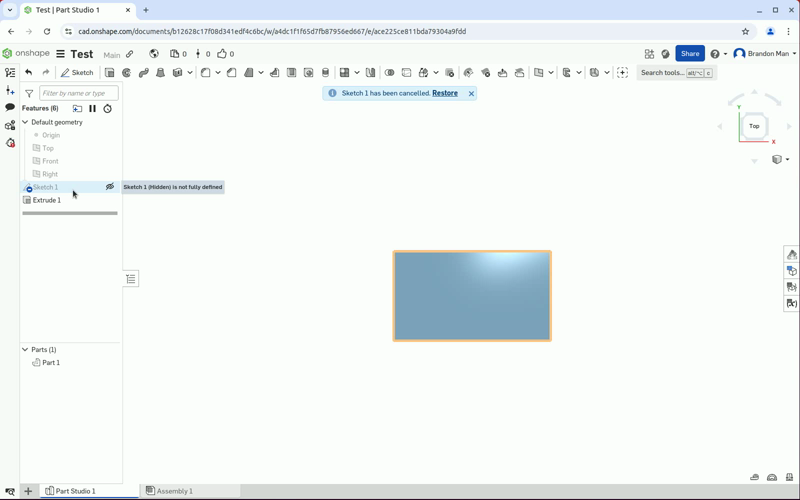
click(73, 189)
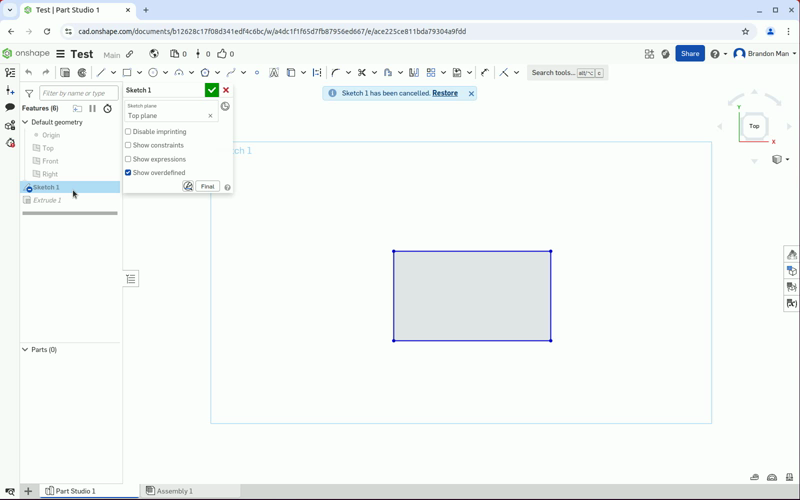
mouse_move(229, 92)
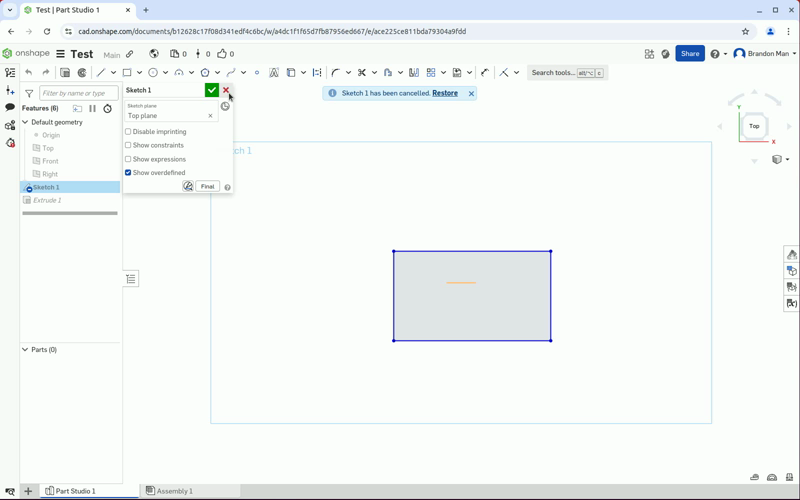
click(229, 92)
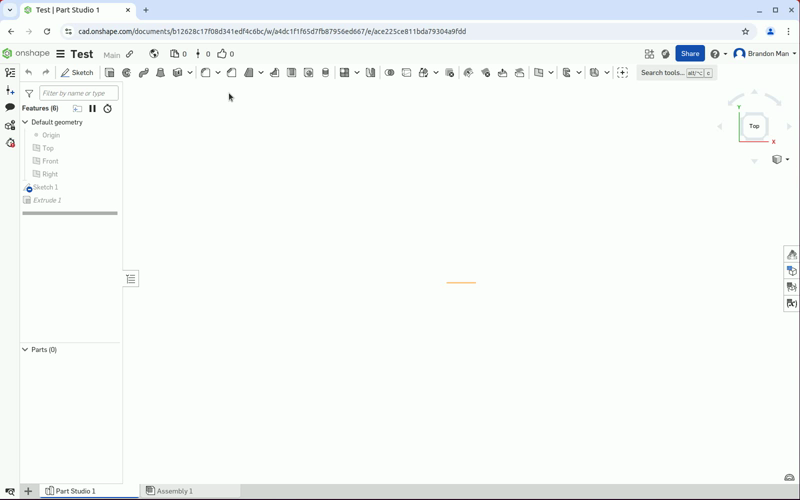
mouse_move(73, 352)
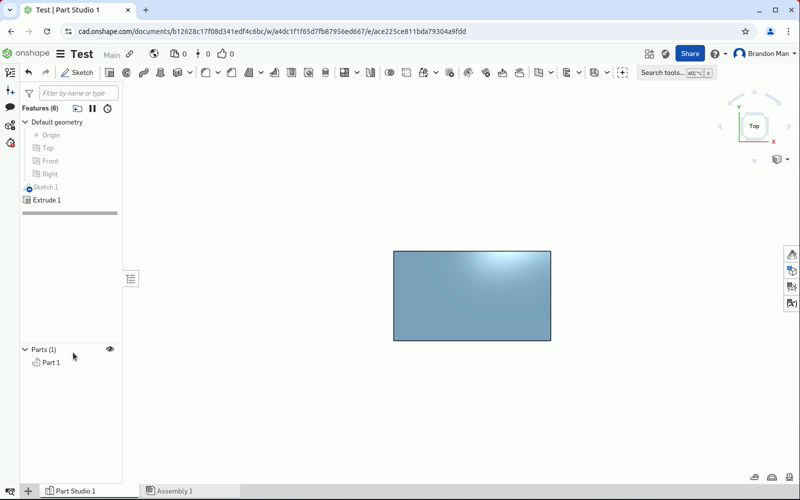
key(y)
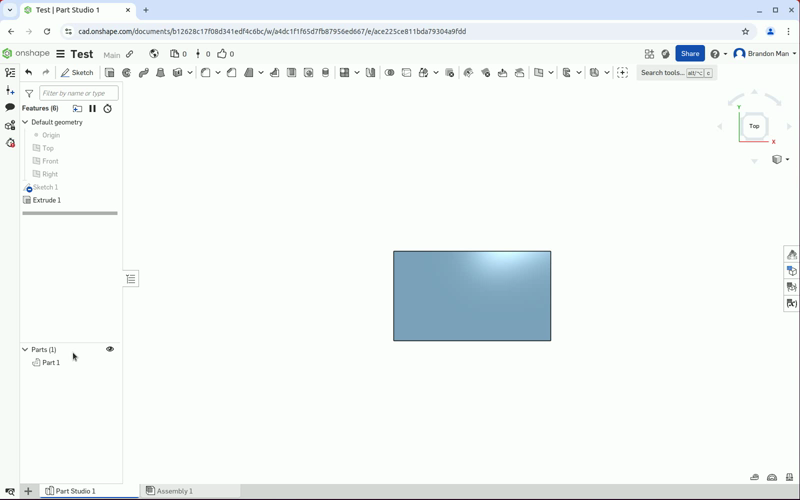
key(shift+p)
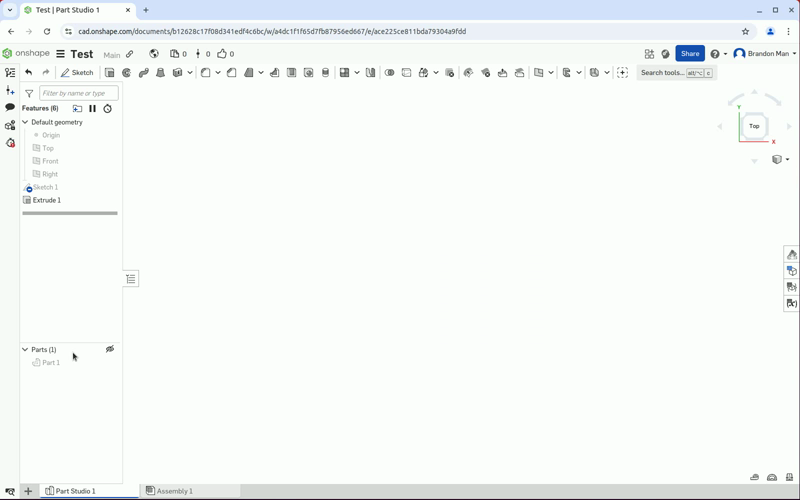
key(space)
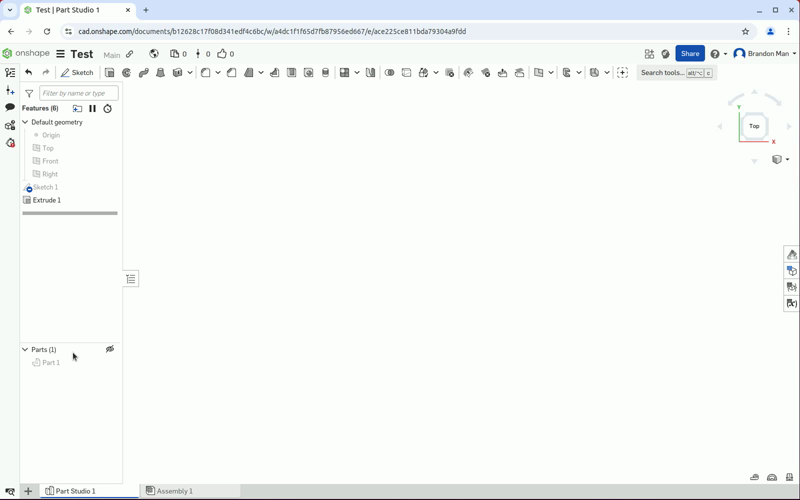
key_down(shift)
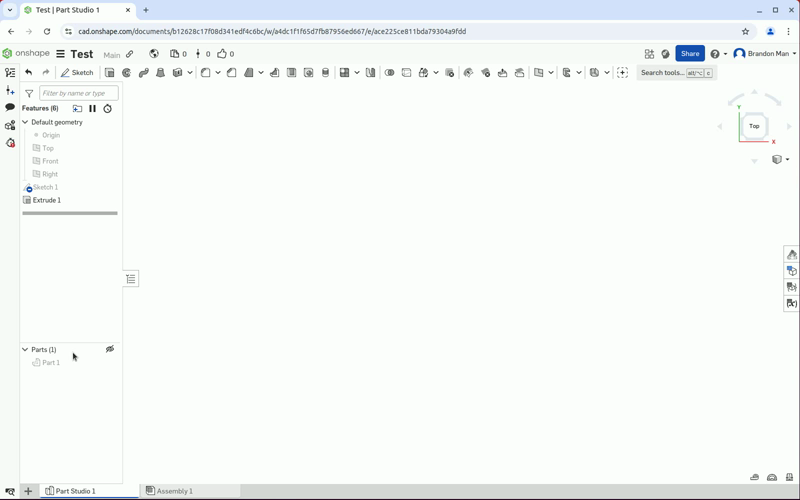
key(up)
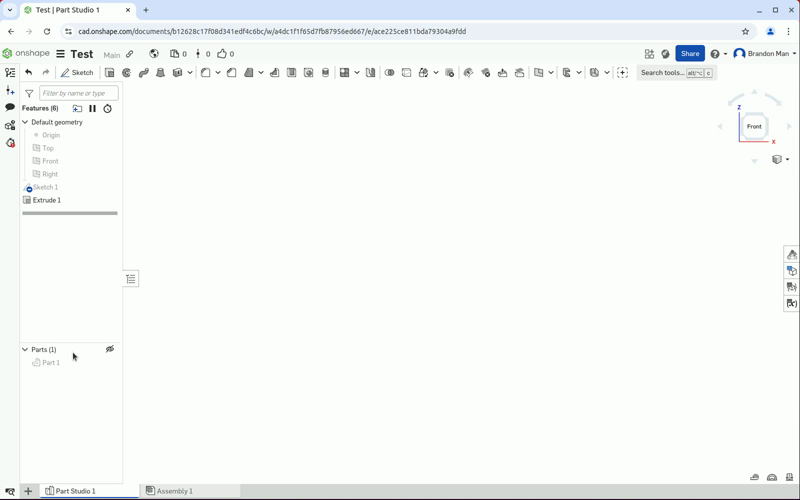
key_up(shift)
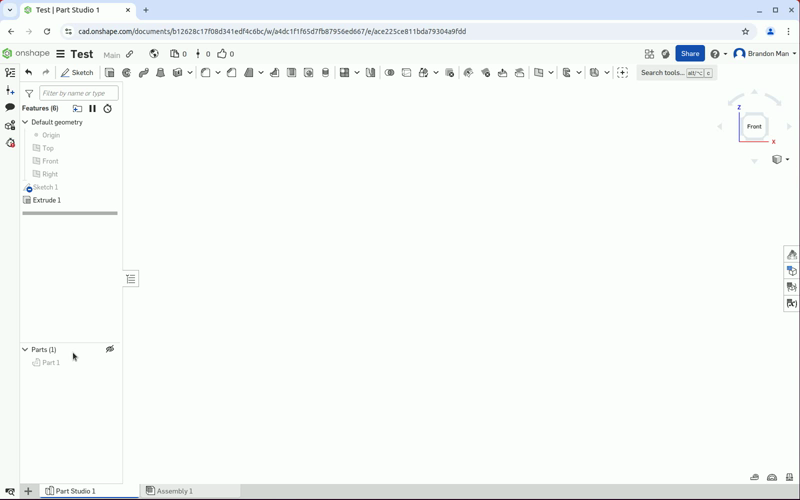
mouse_move(73, 352)
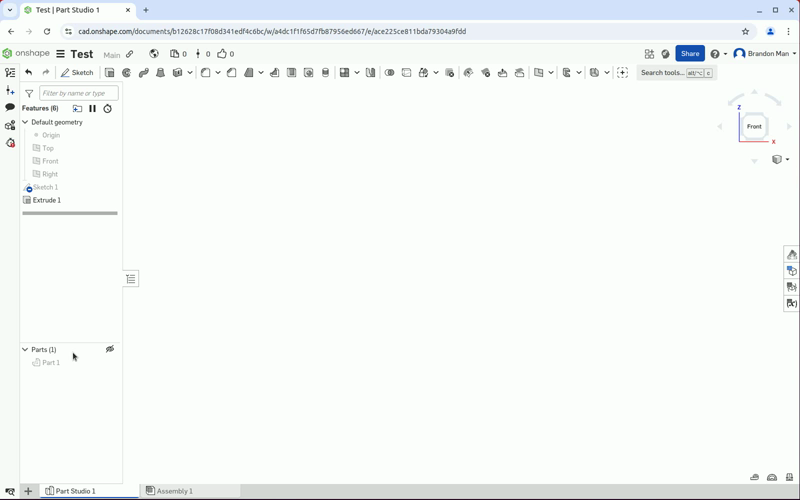
key(shift+y)
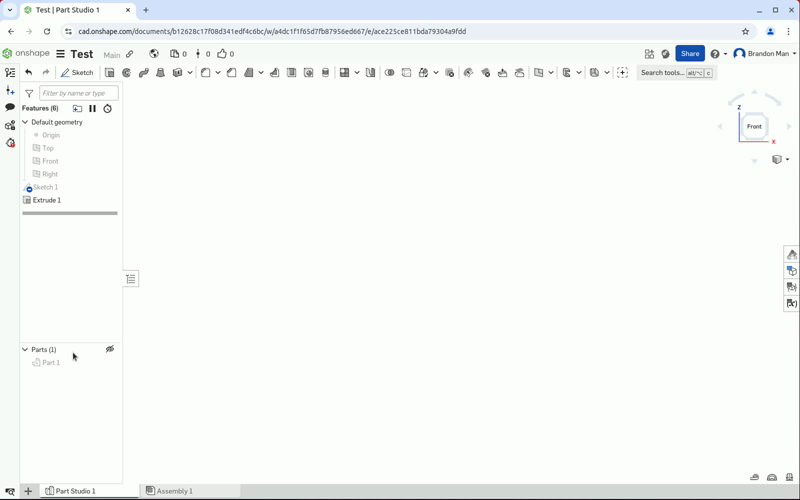
key(shift+s)
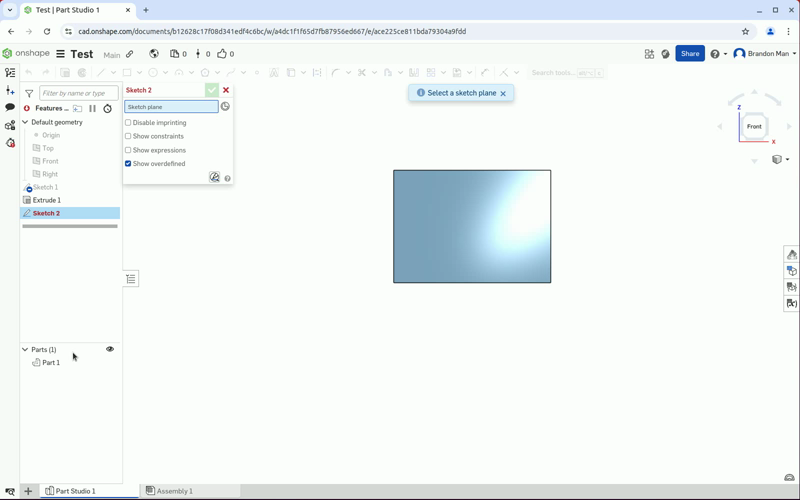
mouse_move(73, 163)
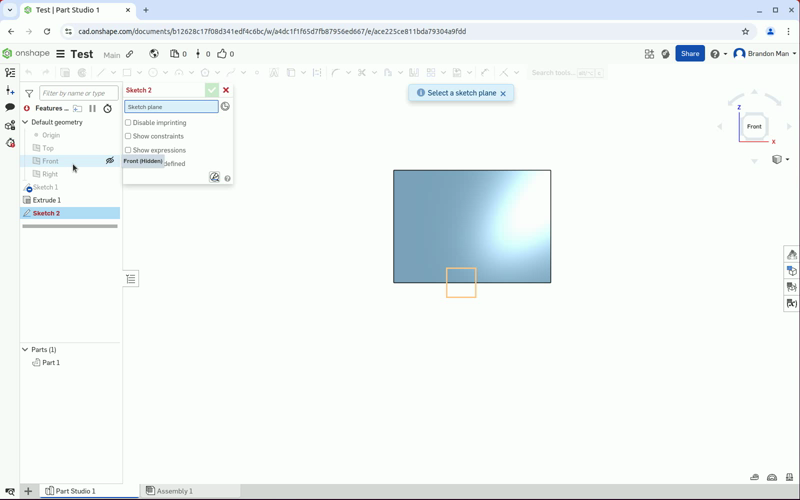
click(73, 163)
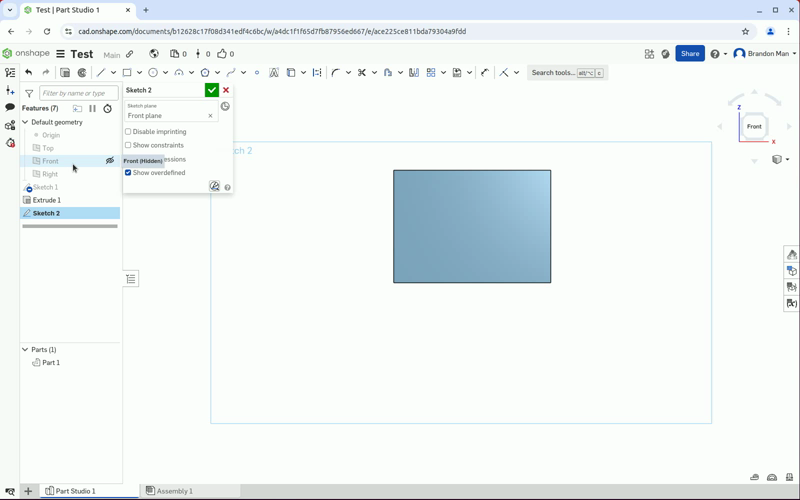
mouse_move(73, 352)
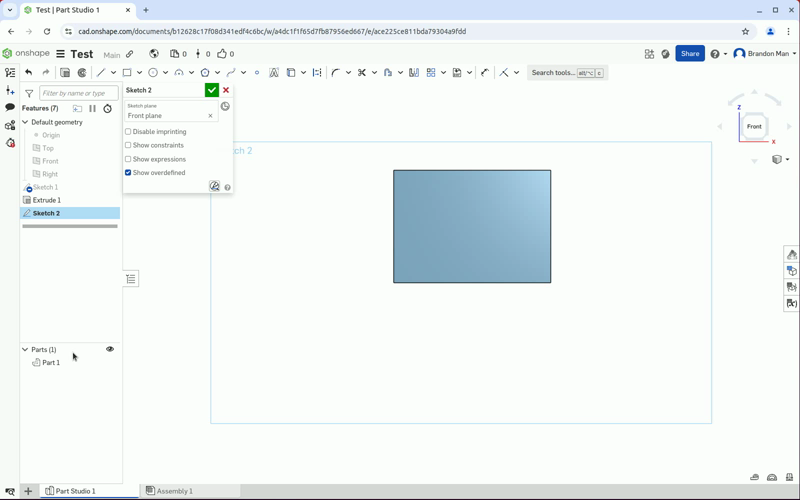
key(y)
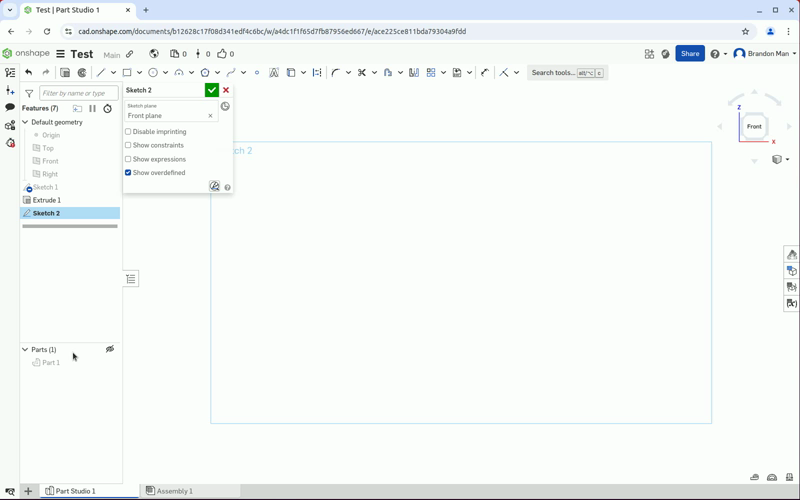
key(l)
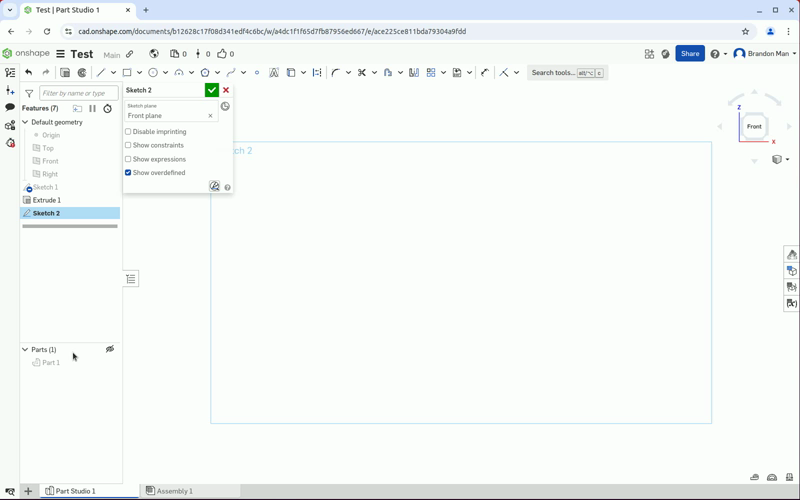
key_down(shift)
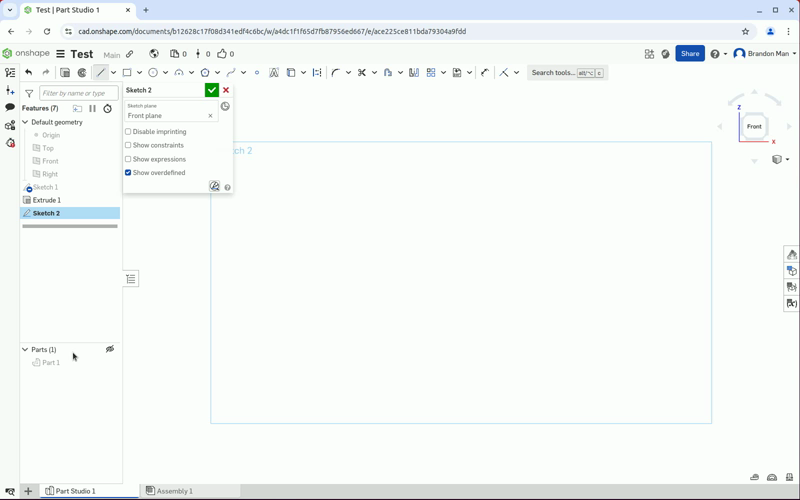
mouse_move(404, 204)
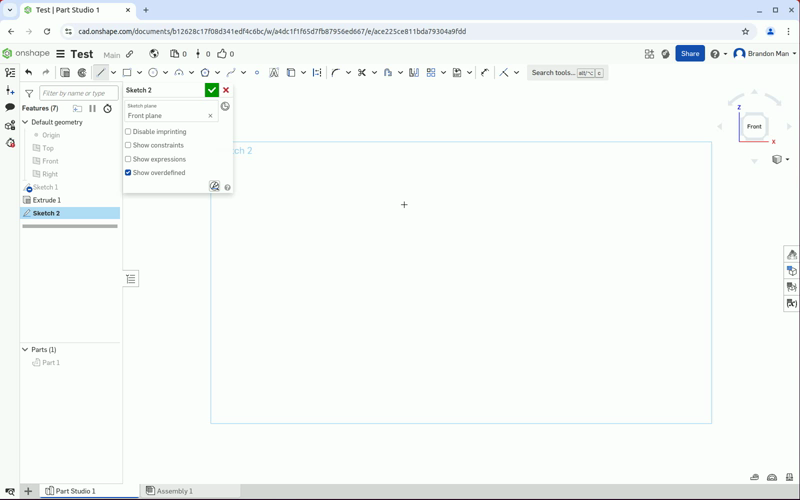
click(404, 204)
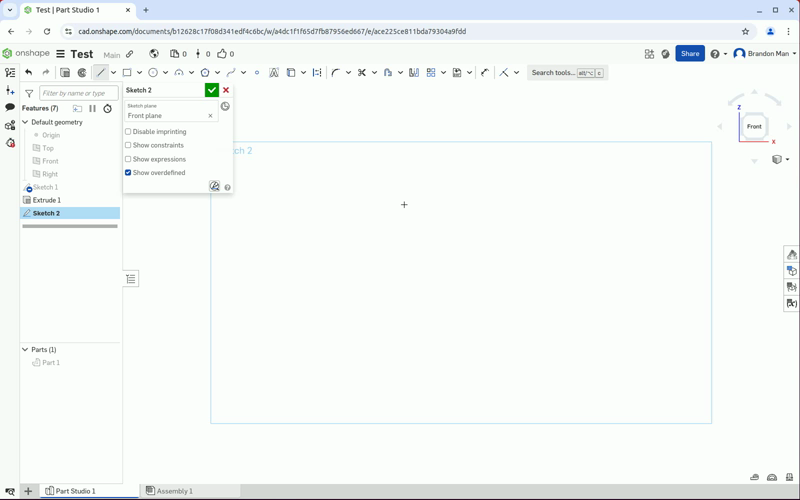
key_up(shift)
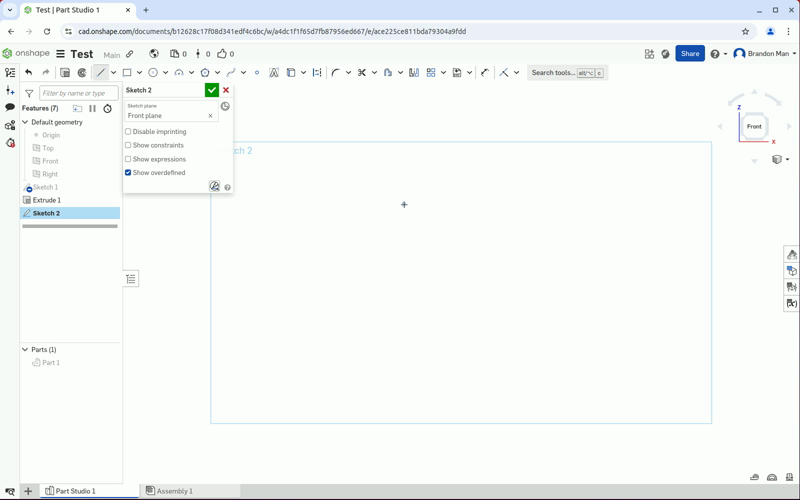
key_down(shift)
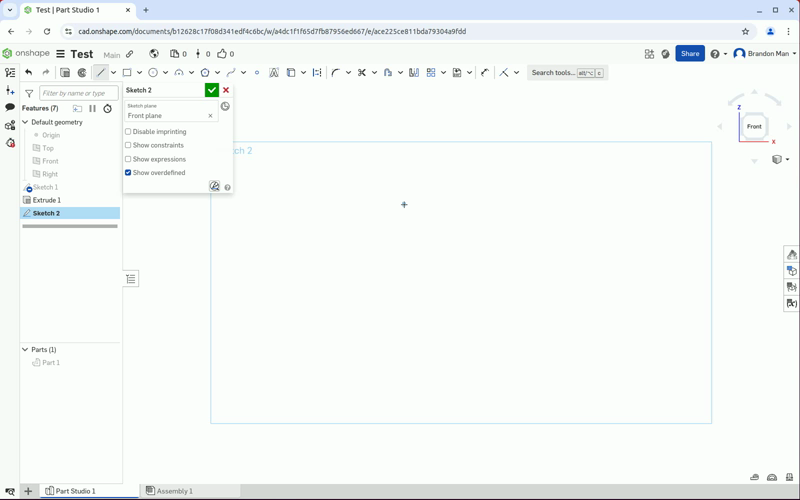
mouse_move(541, 204)
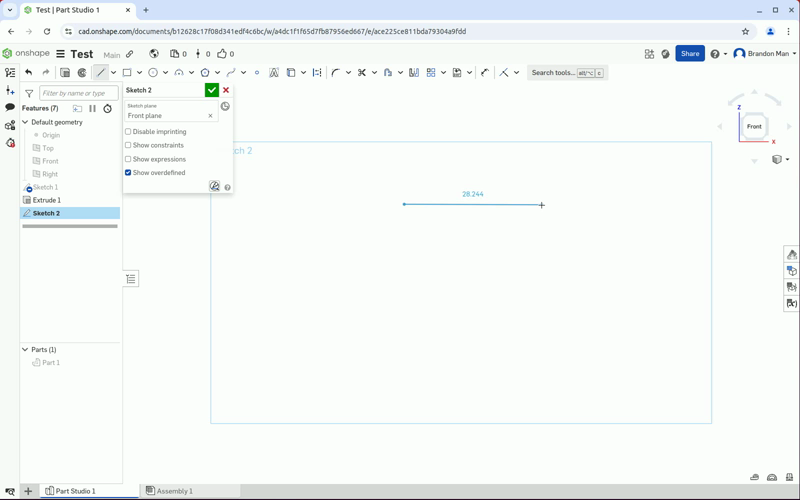
click(541, 204)
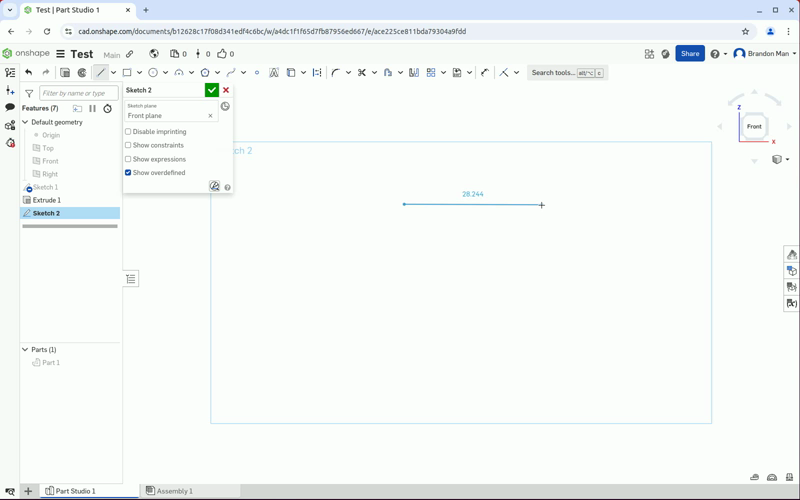
key_up(shift)
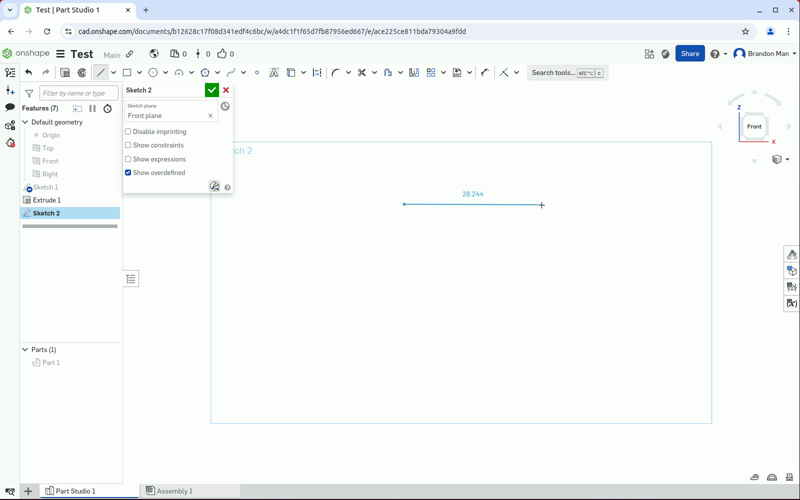
key_down(shift)
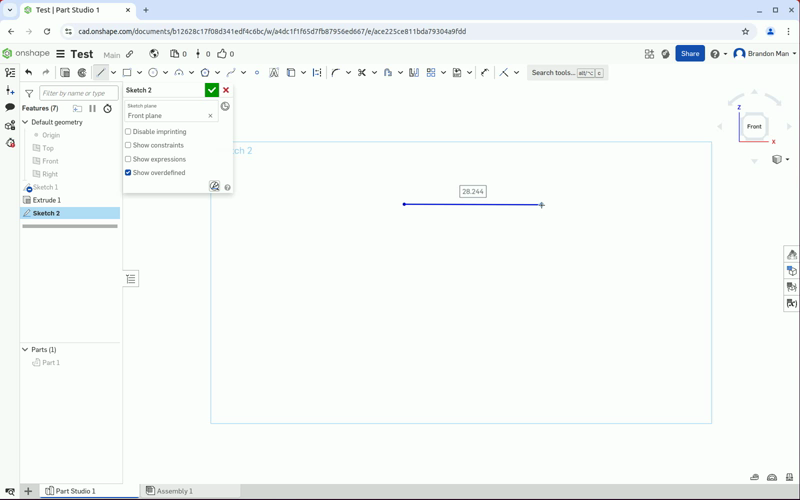
mouse_move(571, 204)
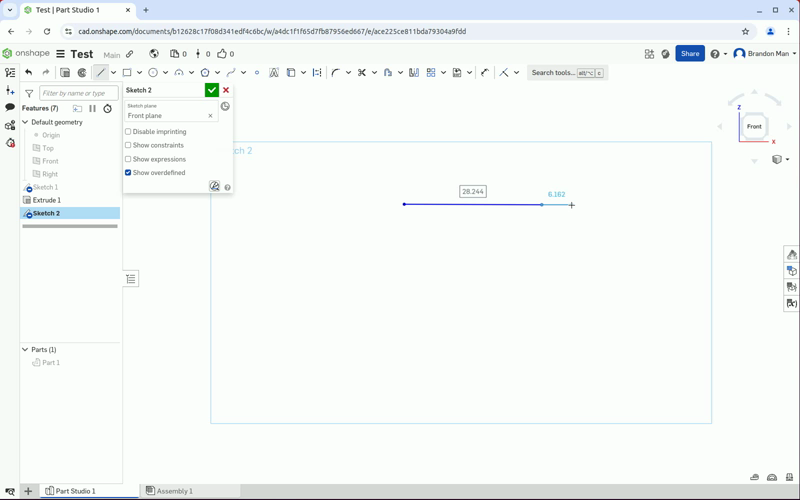
mouse_move(541, 187)
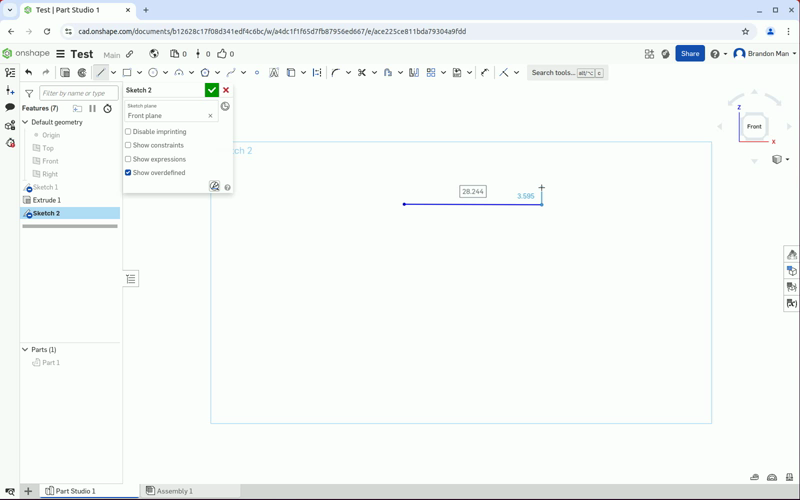
click(541, 187)
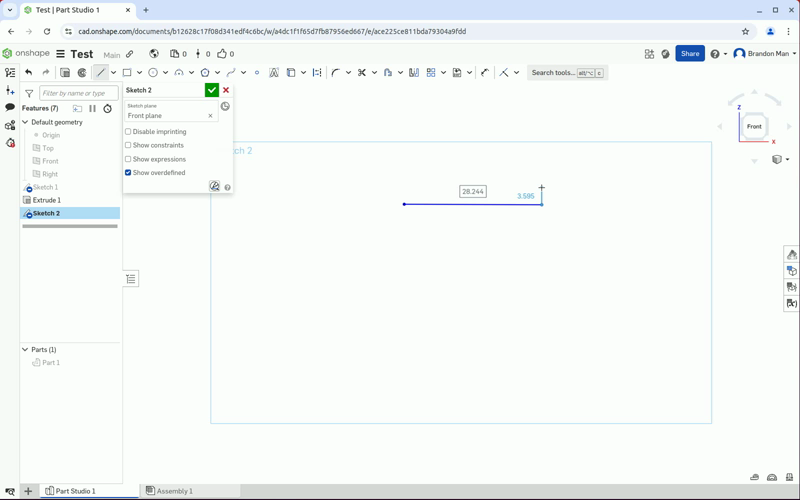
key_up(shift)
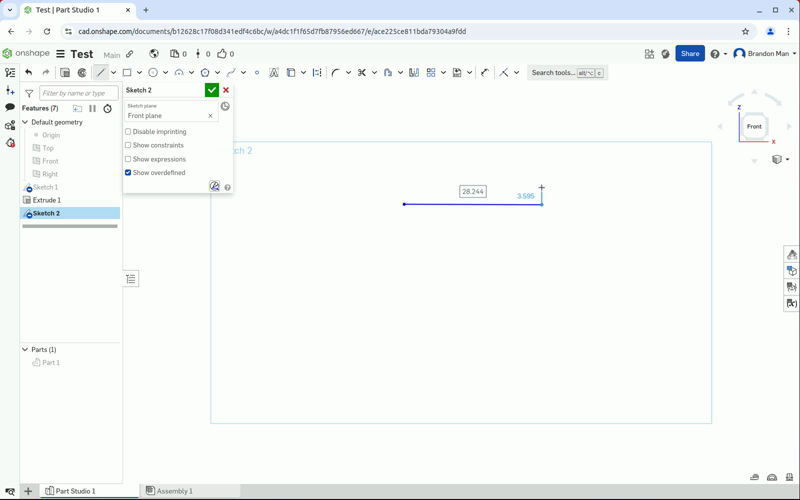
key_down(shift)
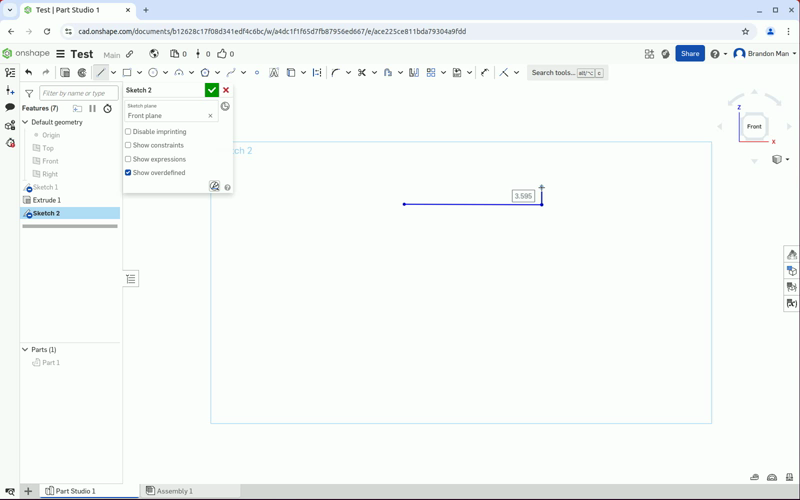
mouse_move(404, 187)
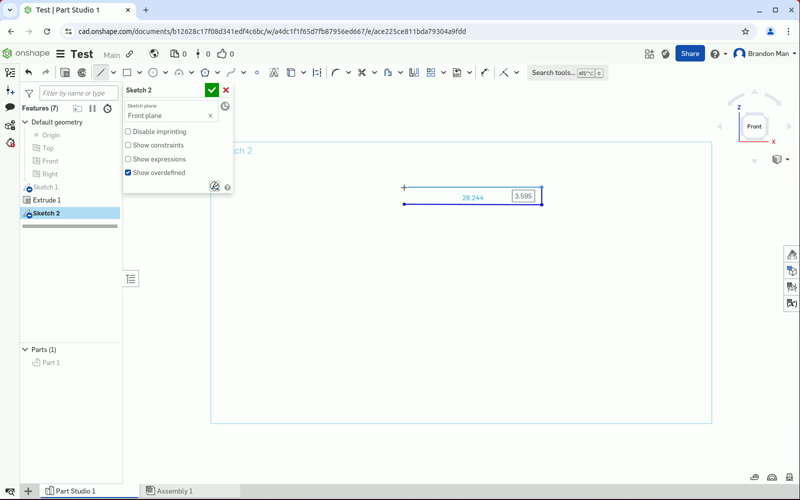
click(404, 187)
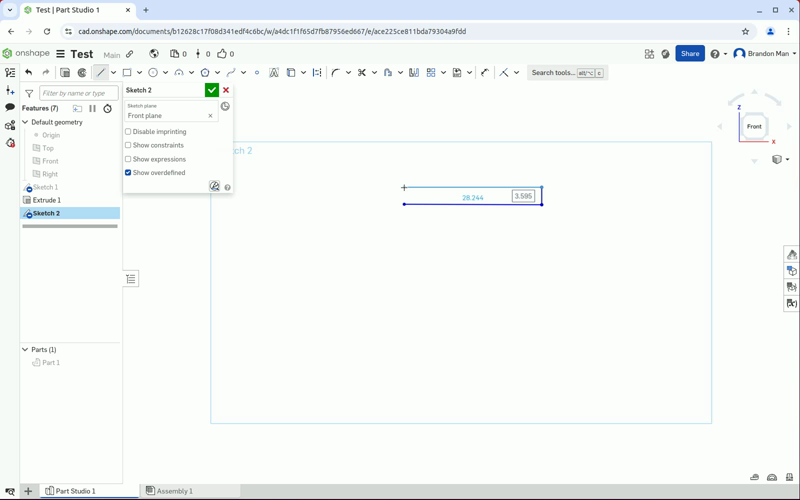
key_up(shift)
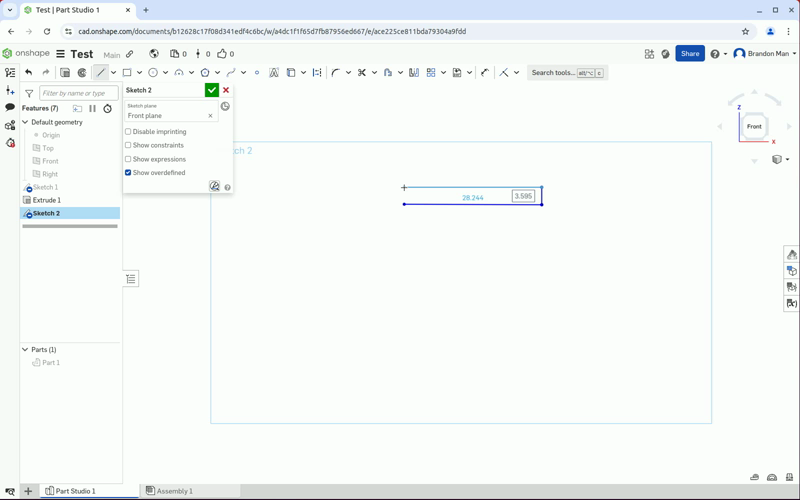
mouse_move(434, 187)
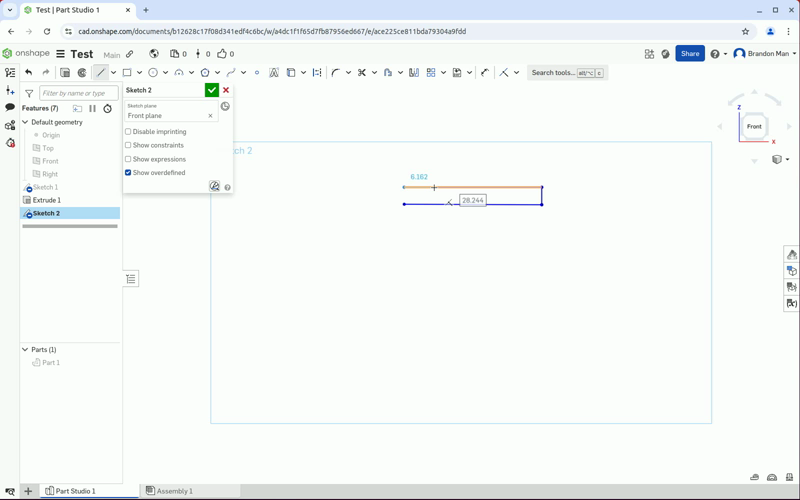
key_down(shift)
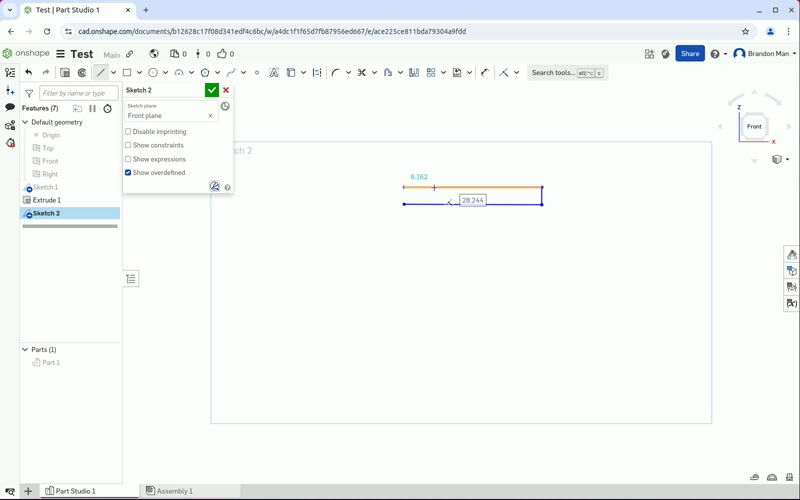
mouse_move(404, 204)
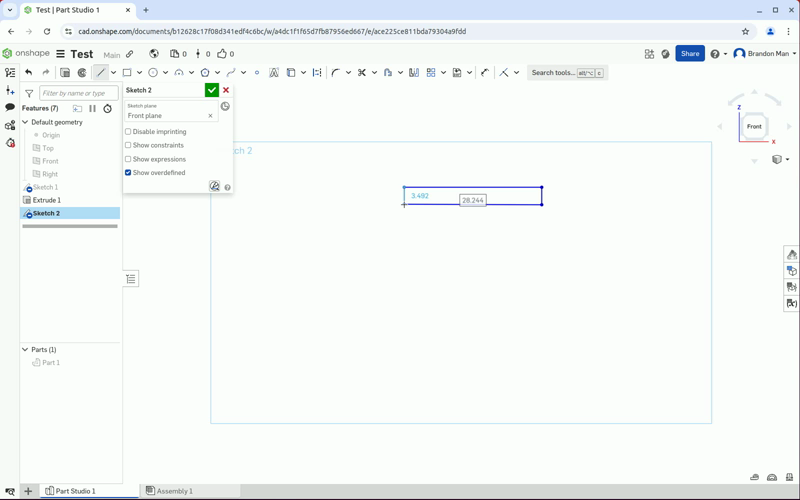
key_up(shift)
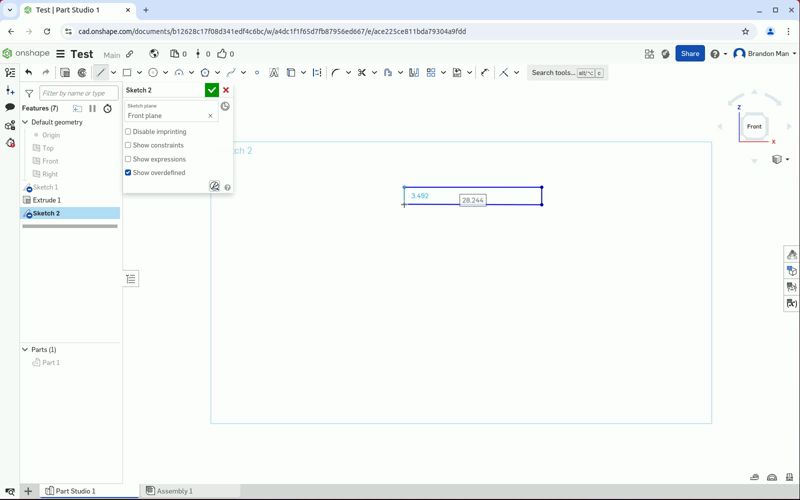
click(404, 204)
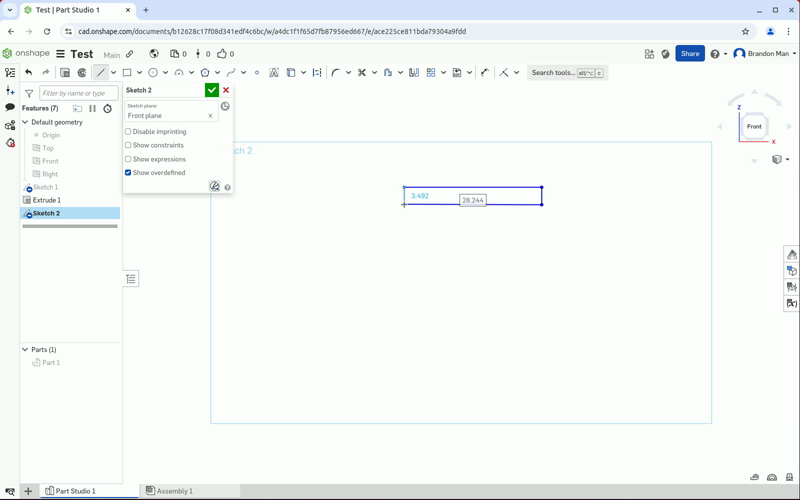
key(esc)
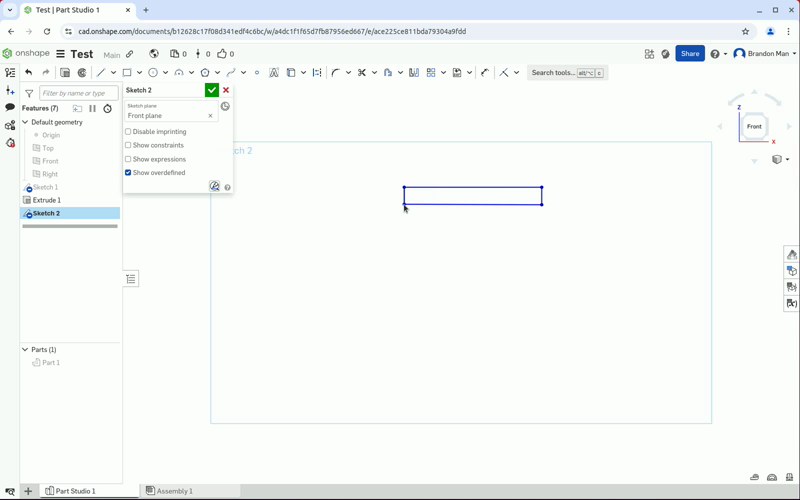
mouse_move(409, 197)
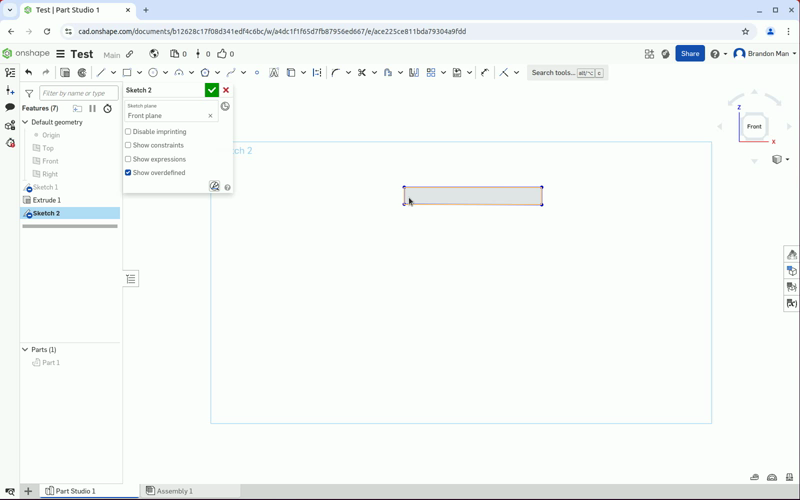
click(409, 197)
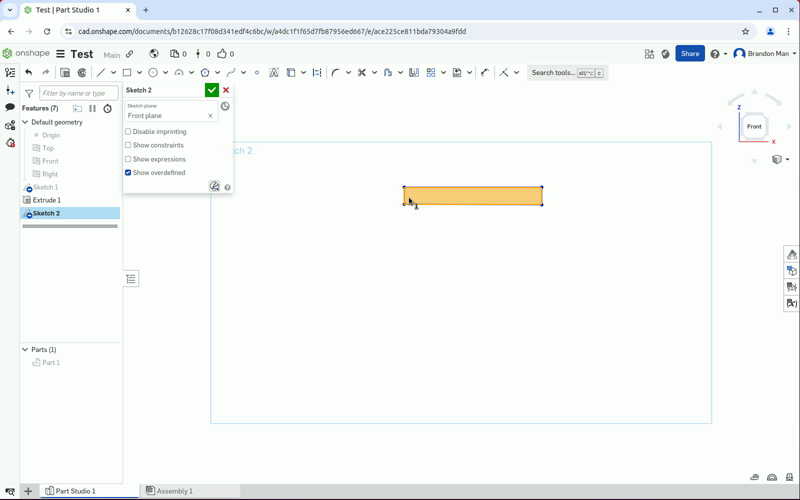
mouse_move(73, 352)
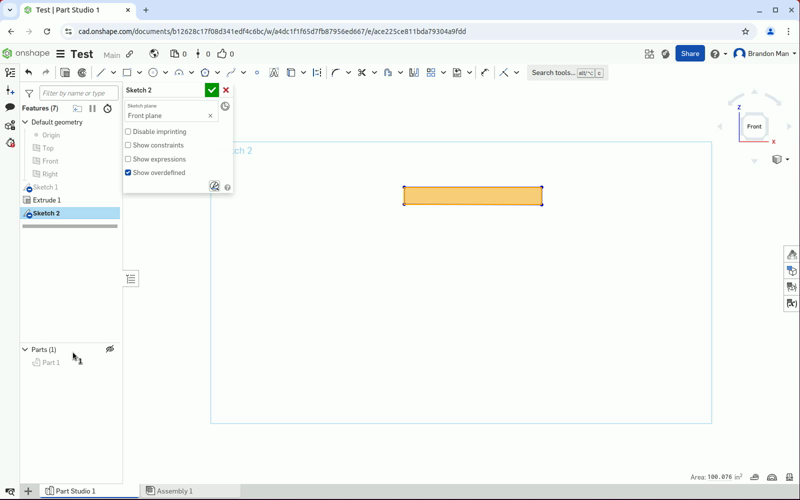
key(shift+y)
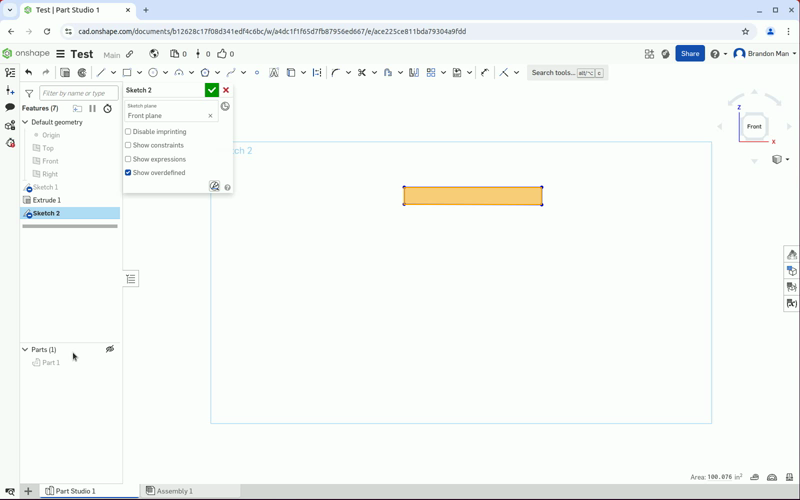
key(shift+e)
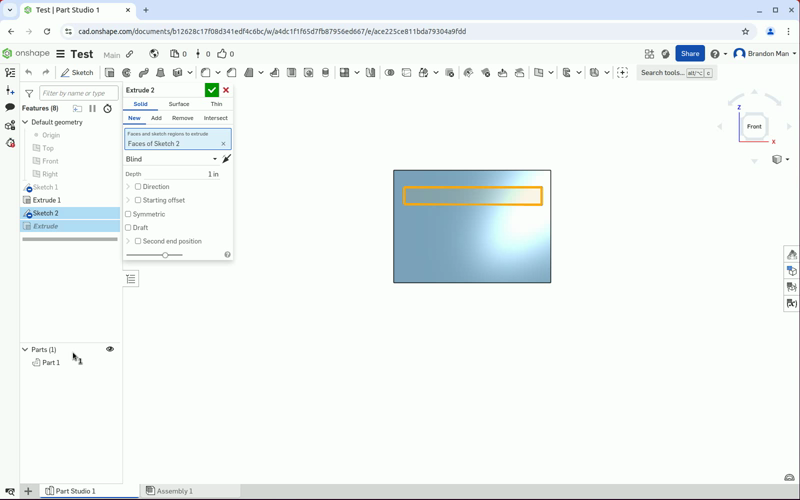
mouse_move(143, 106)
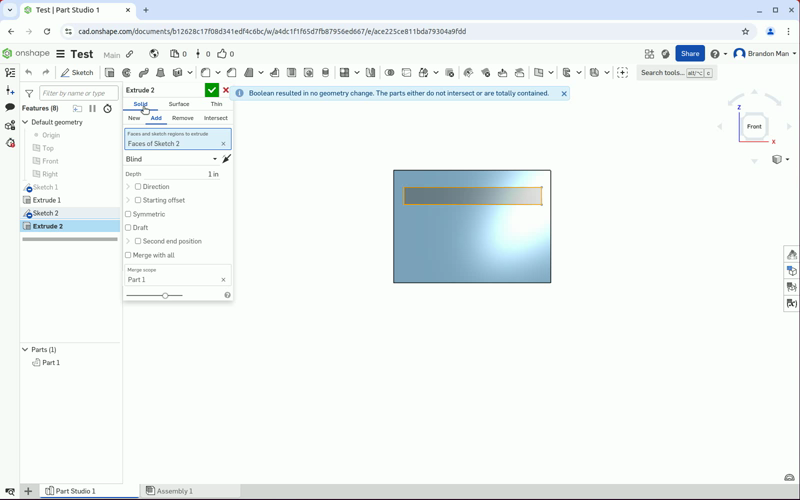
click(143, 106)
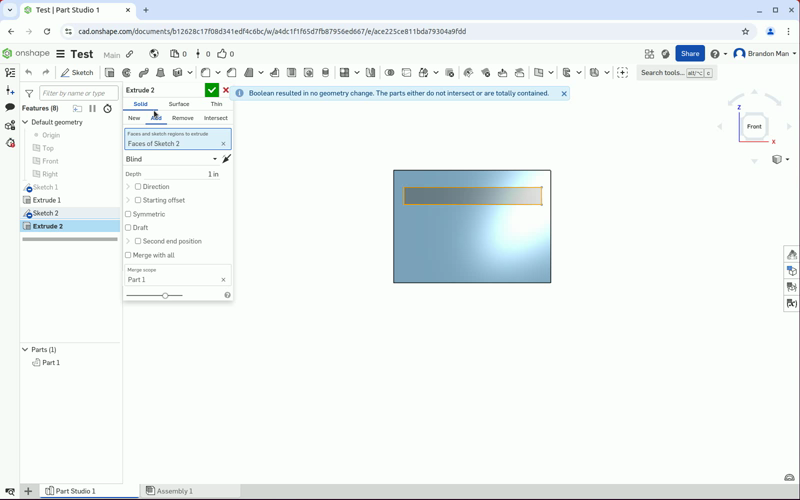
mouse_move(186, 120)
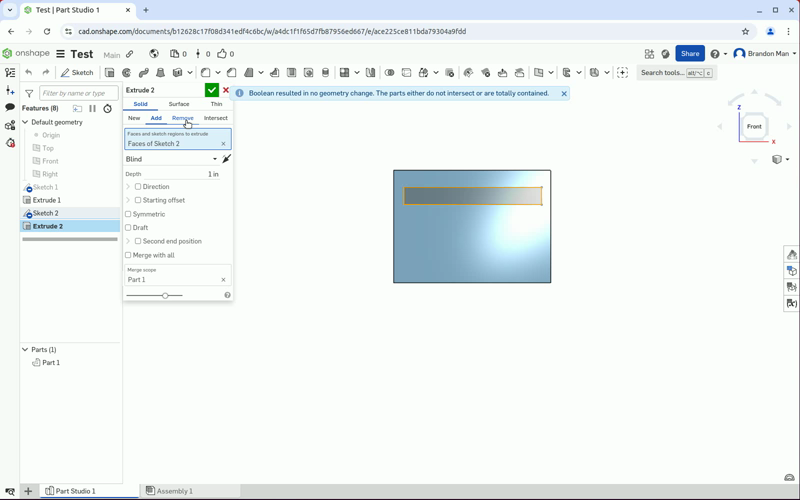
click(186, 120)
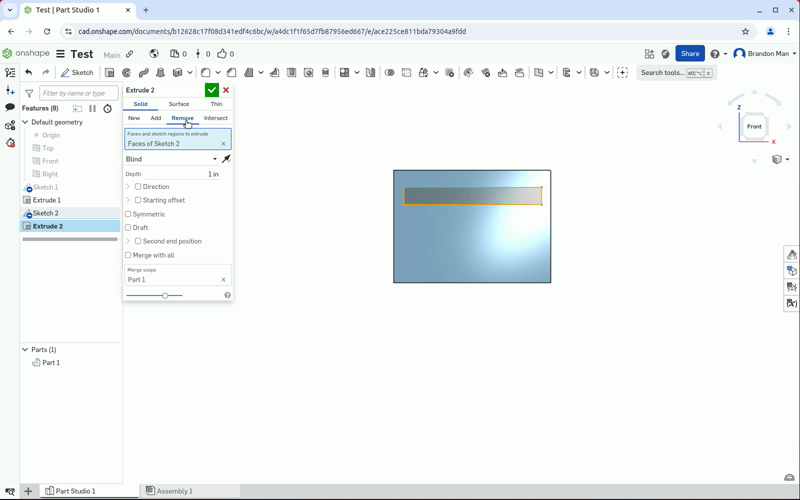
key(tab, 4)
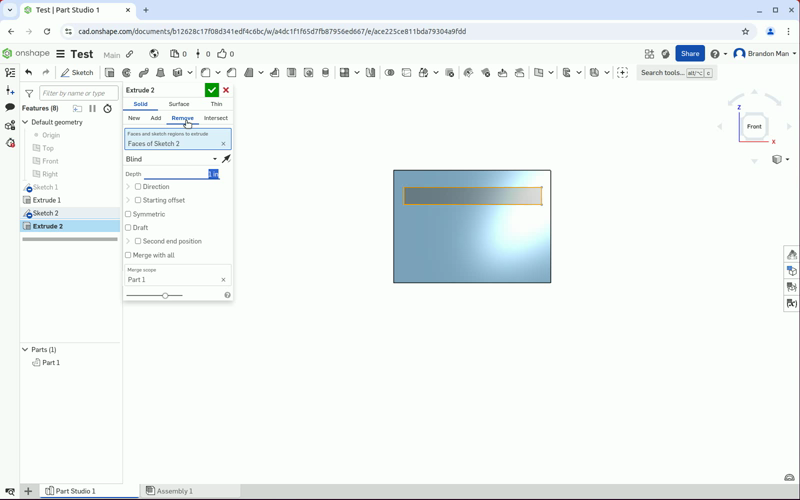
text(-30.57)
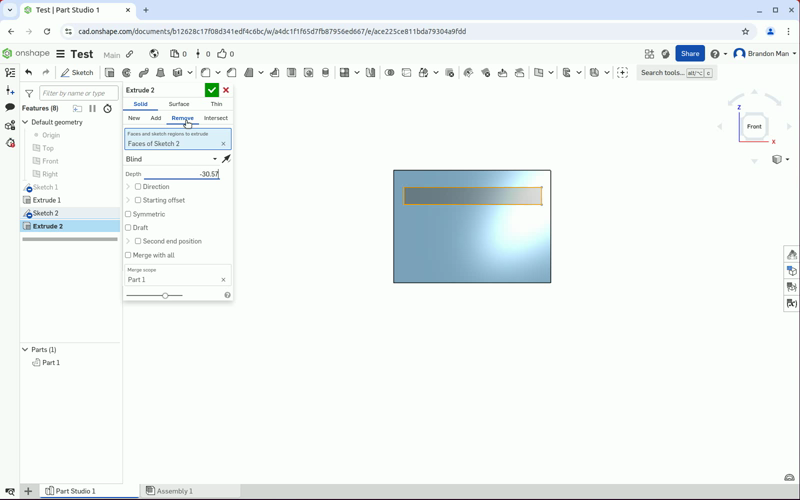
key(tab, 6)
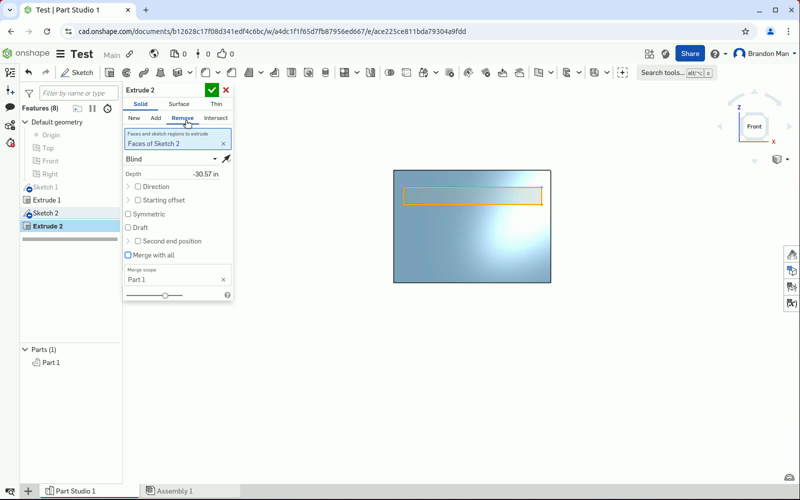
key(space)
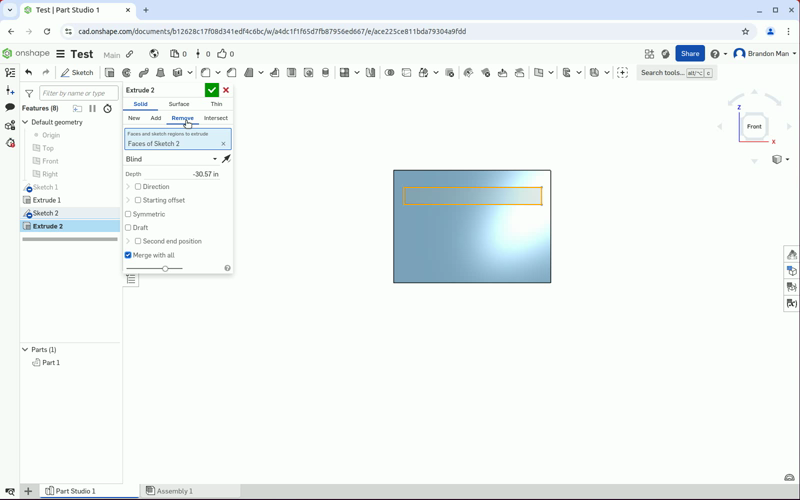
key(enter)
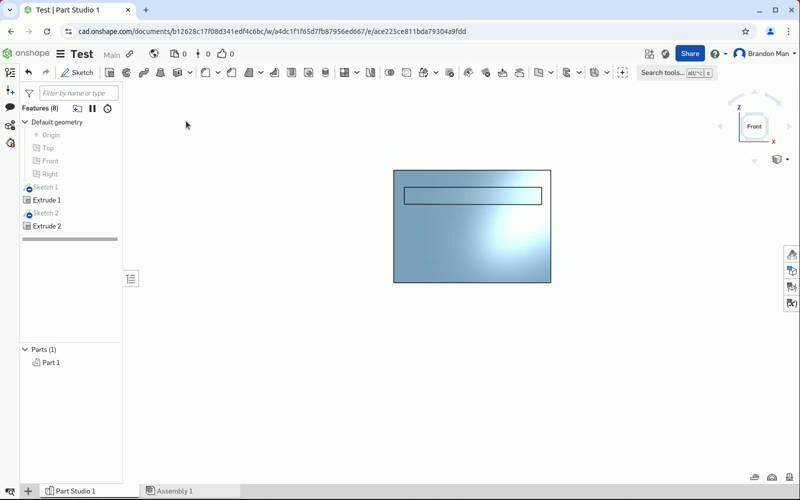
key(shift+h)
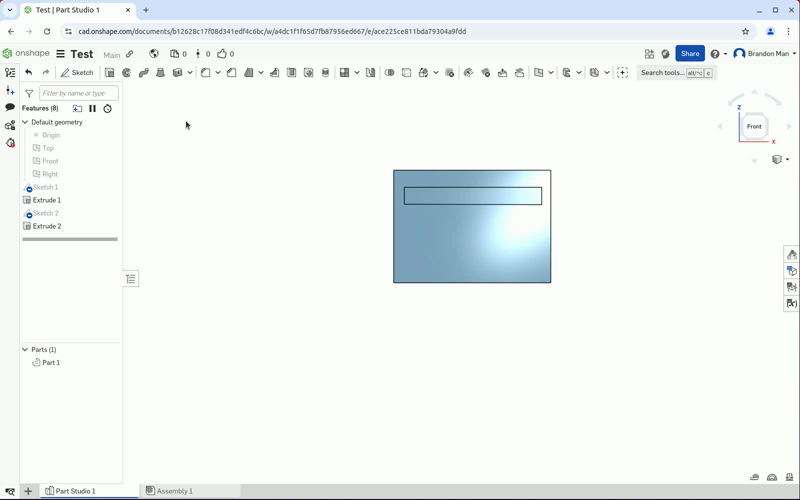
key(shift+h)
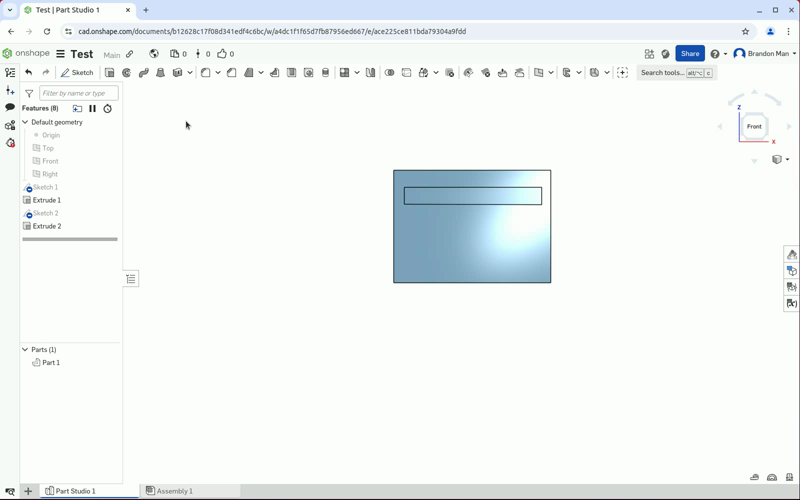
mouse_move(73, 189)
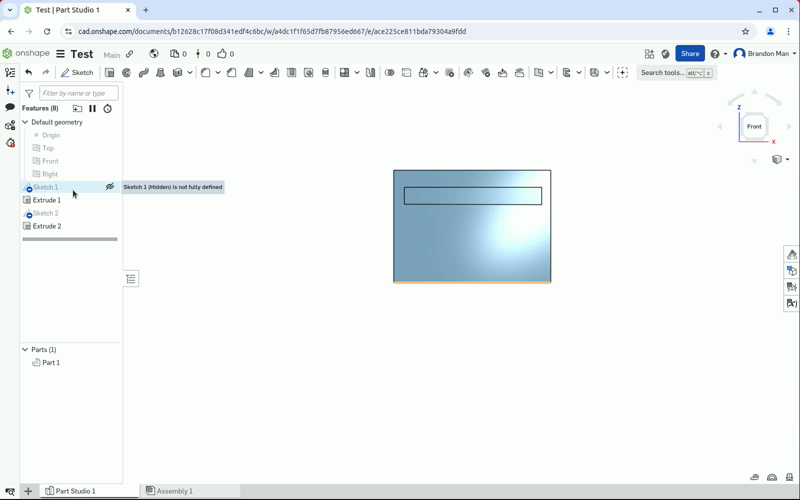
click(73, 189)
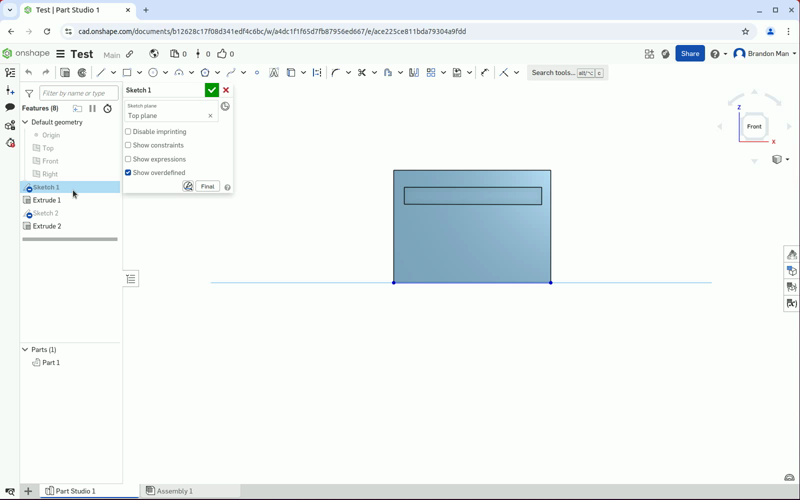
mouse_move(229, 92)
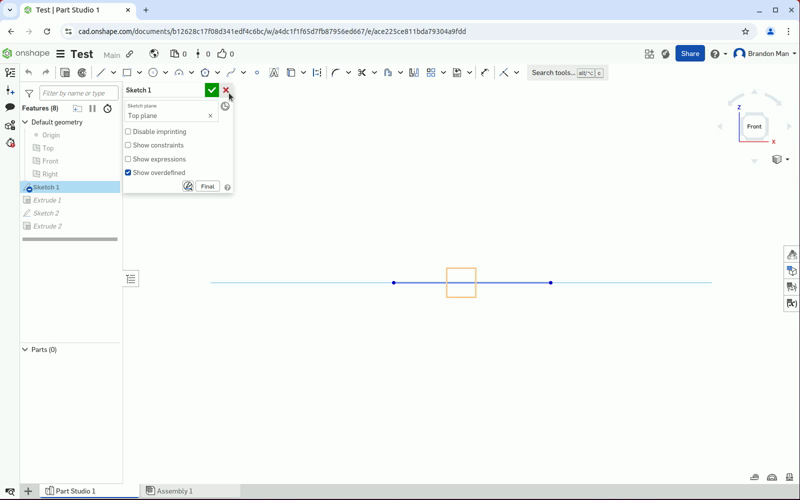
click(229, 92)
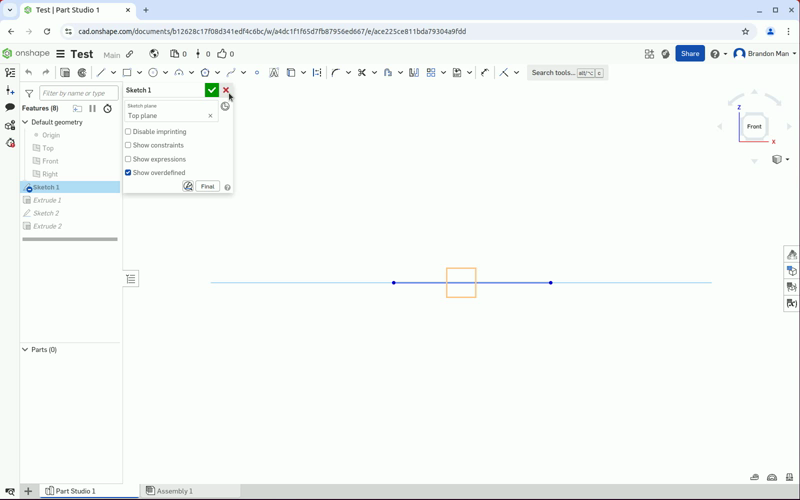
key(shift+s)
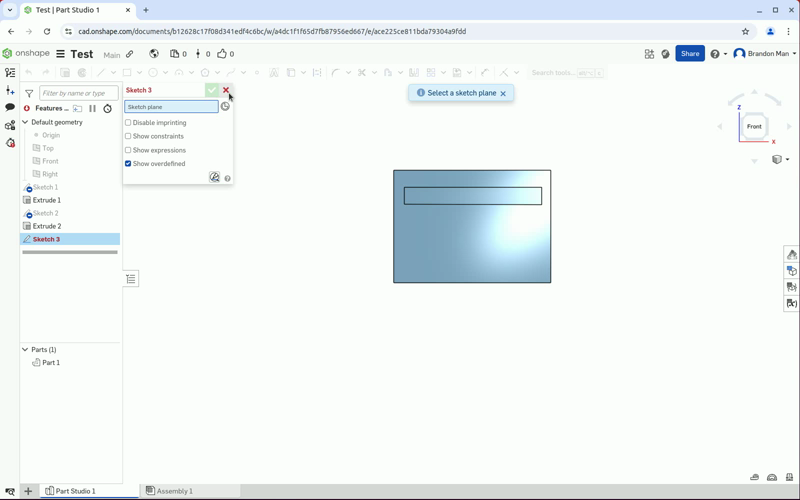
mouse_move(73, 163)
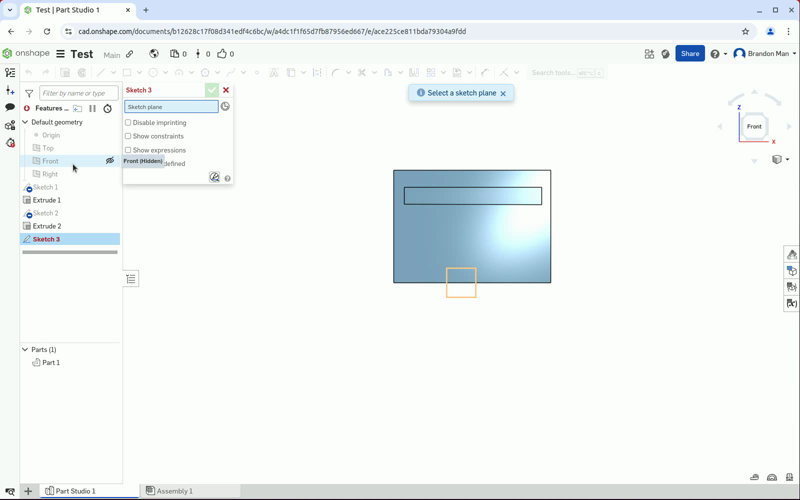
click(73, 163)
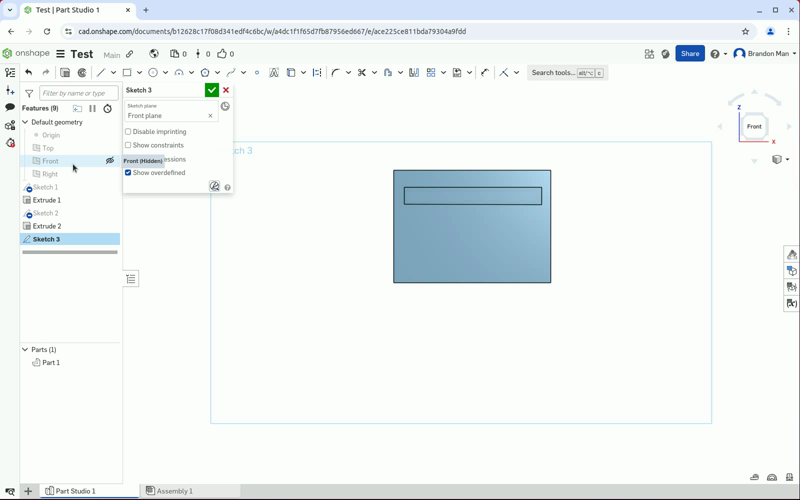
mouse_move(73, 352)
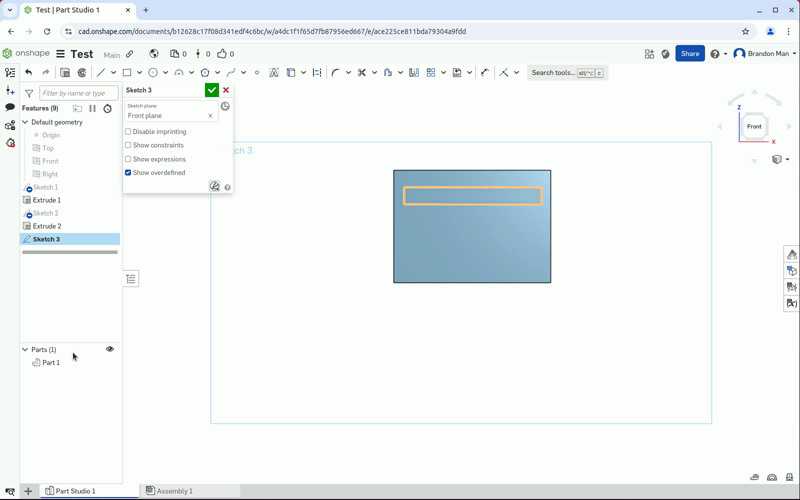
key(y)
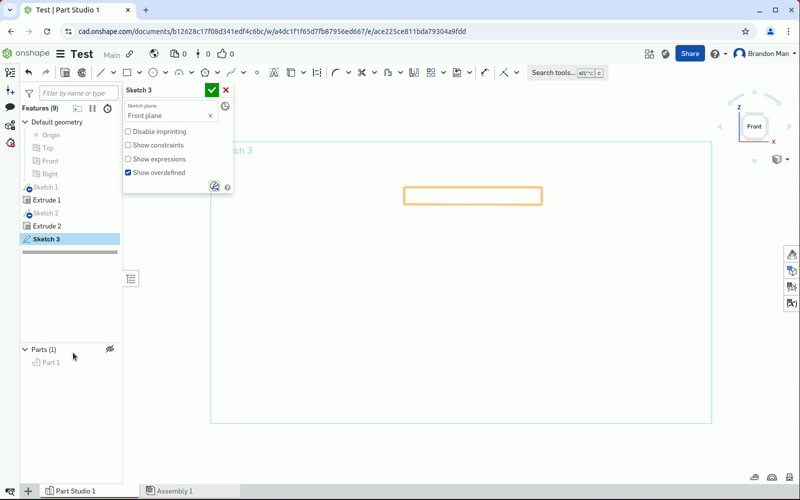
key(l)
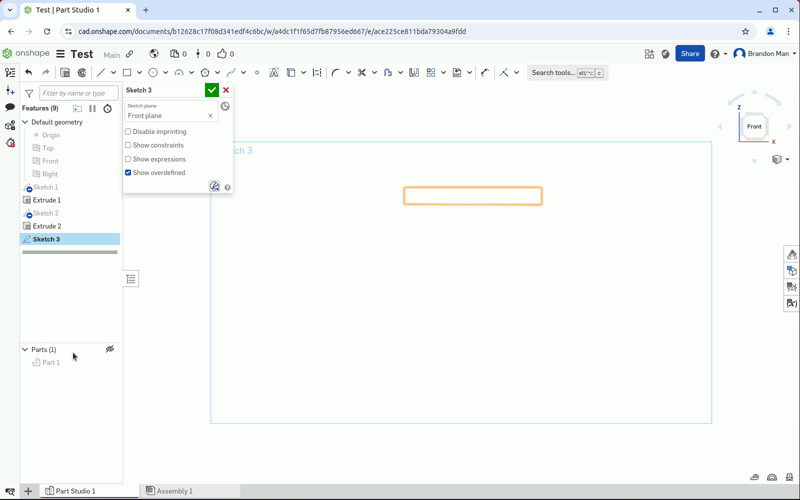
key_down(shift)
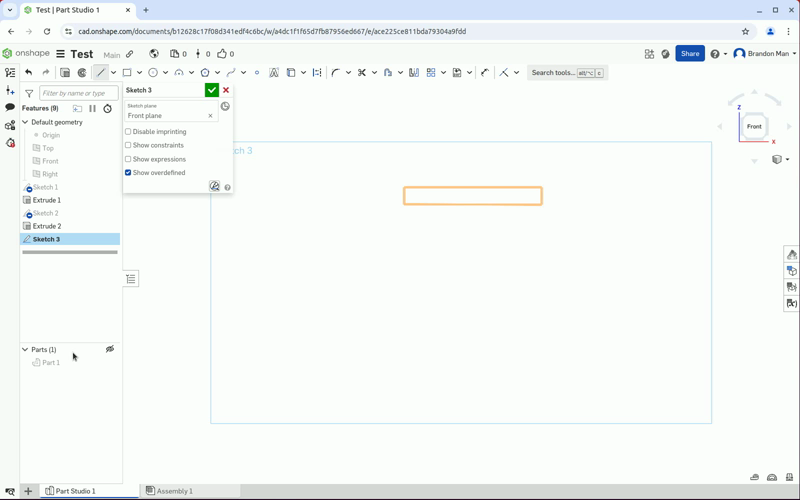
mouse_move(404, 236)
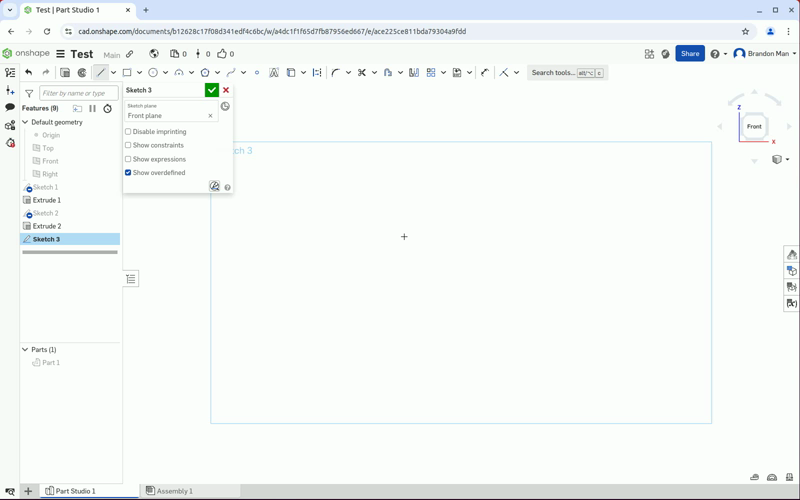
click(404, 236)
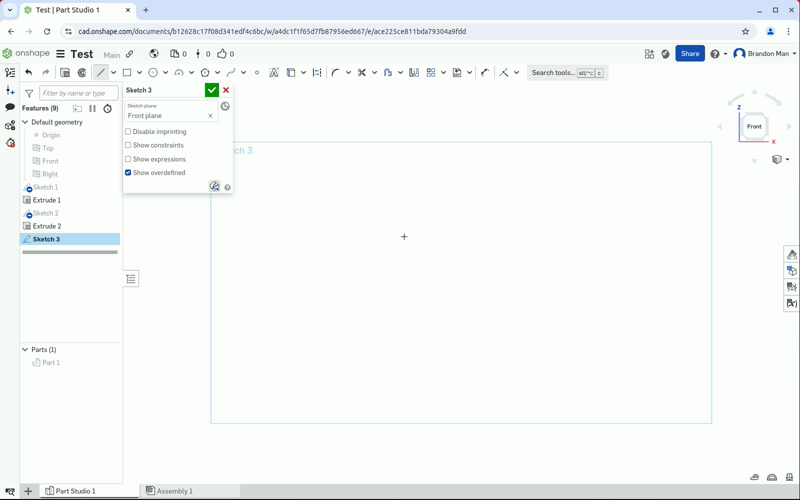
key_up(shift)
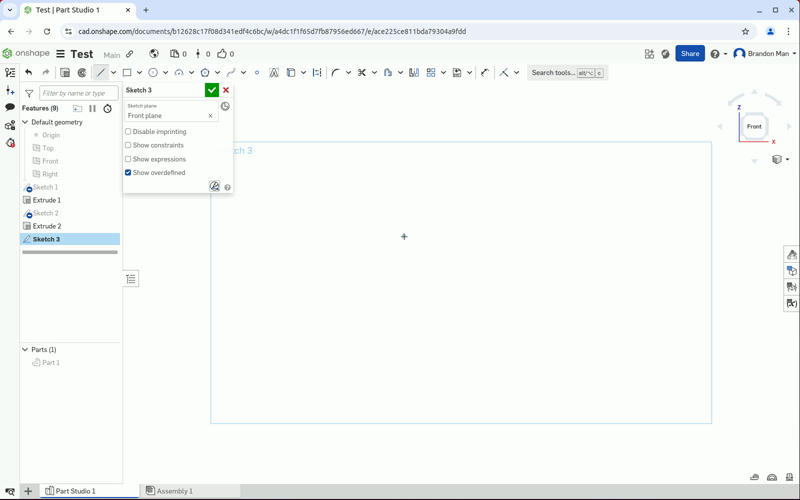
key_down(shift)
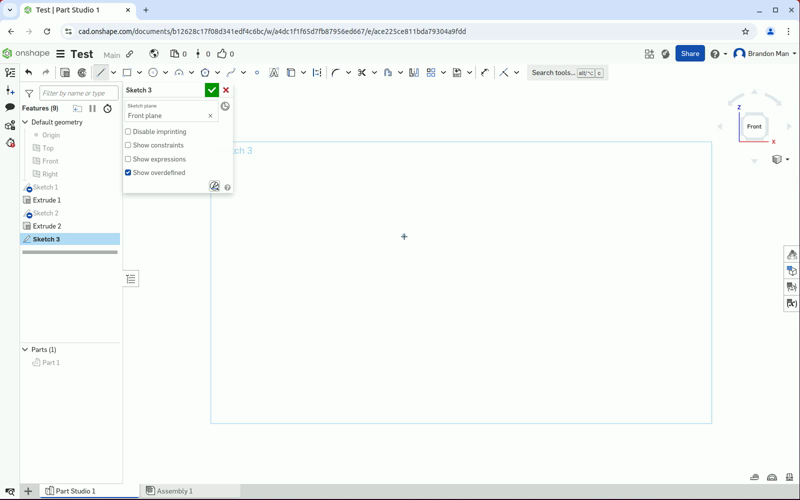
mouse_move(541, 236)
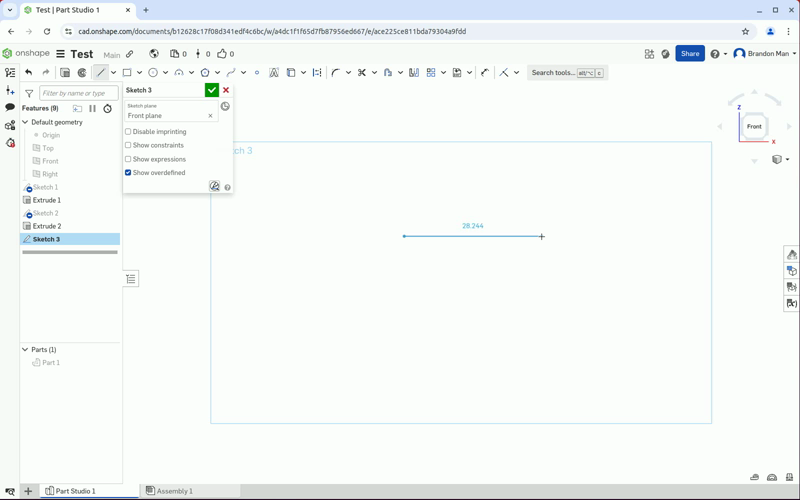
click(541, 236)
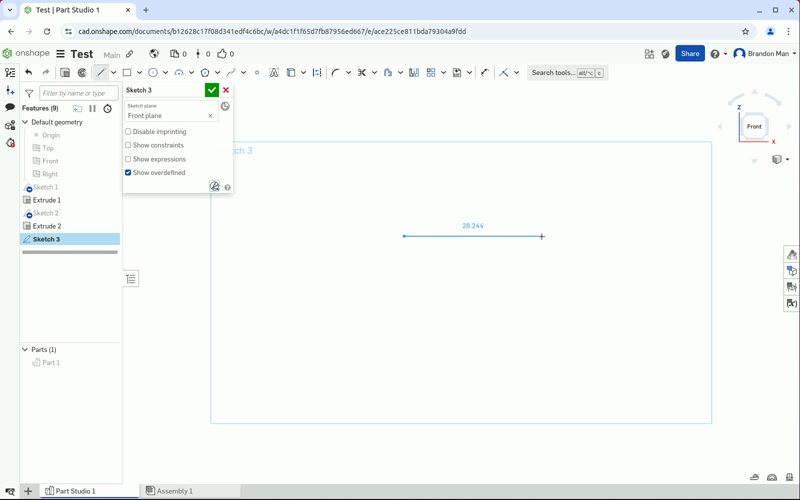
key_up(shift)
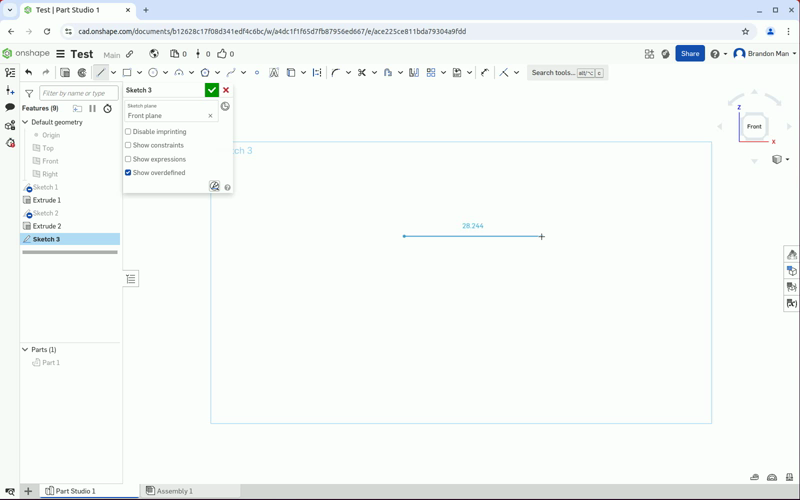
key_down(shift)
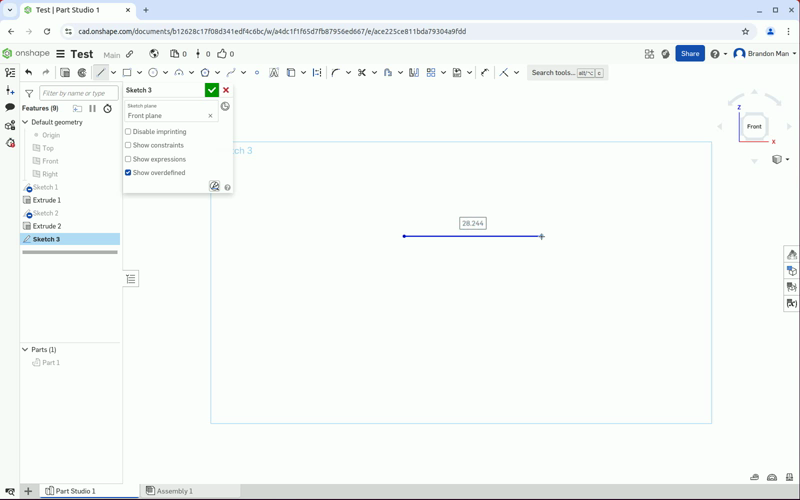
mouse_move(571, 236)
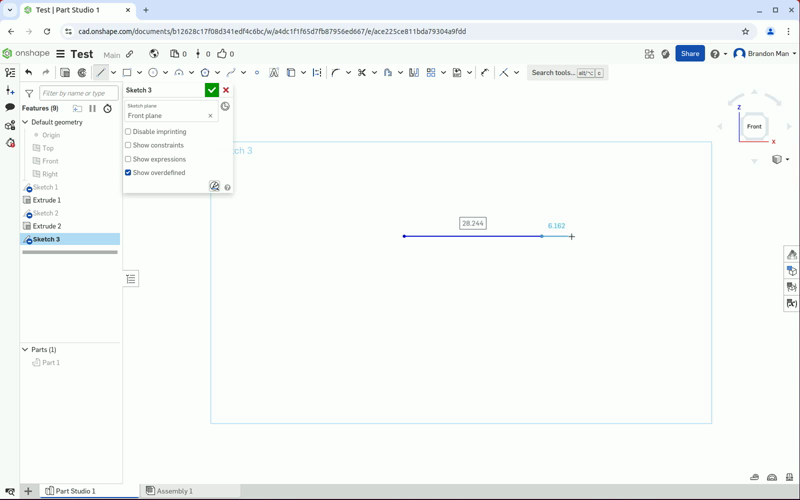
mouse_move(541, 218)
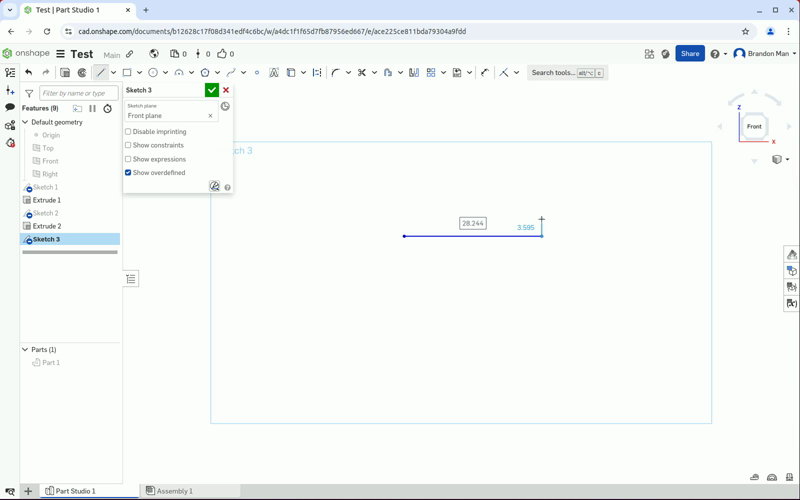
click(541, 218)
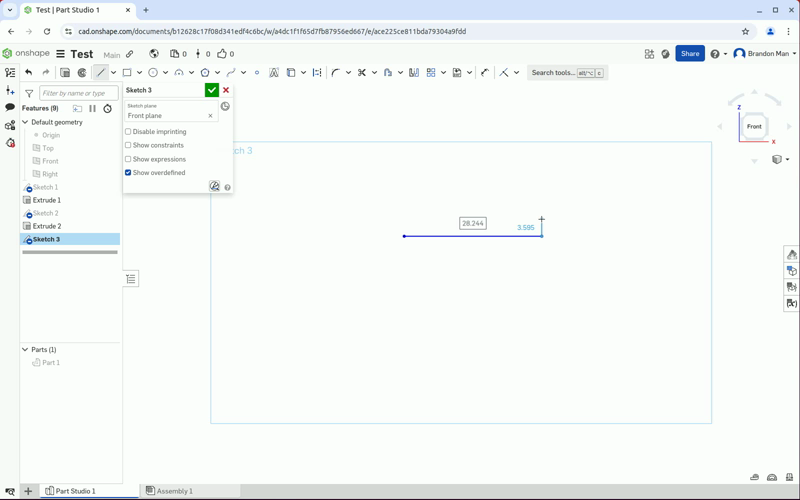
key_up(shift)
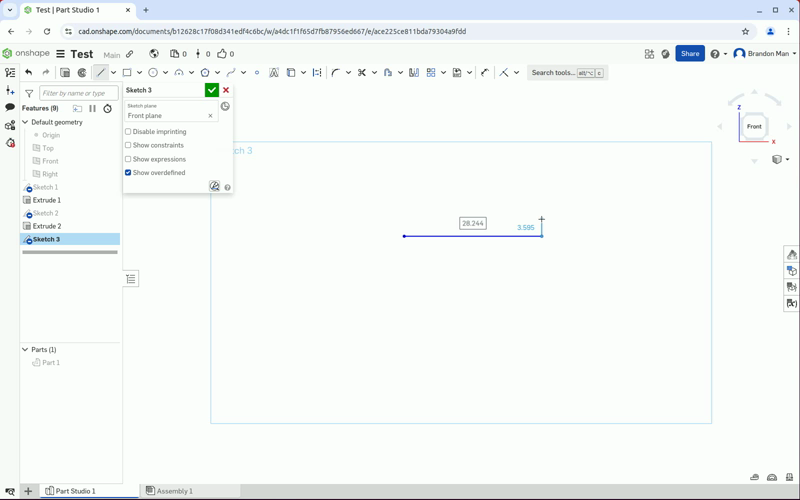
key_down(shift)
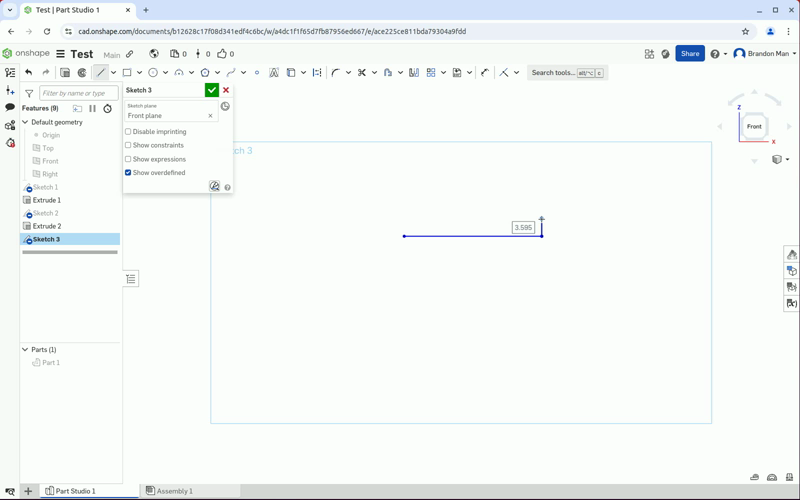
mouse_move(404, 218)
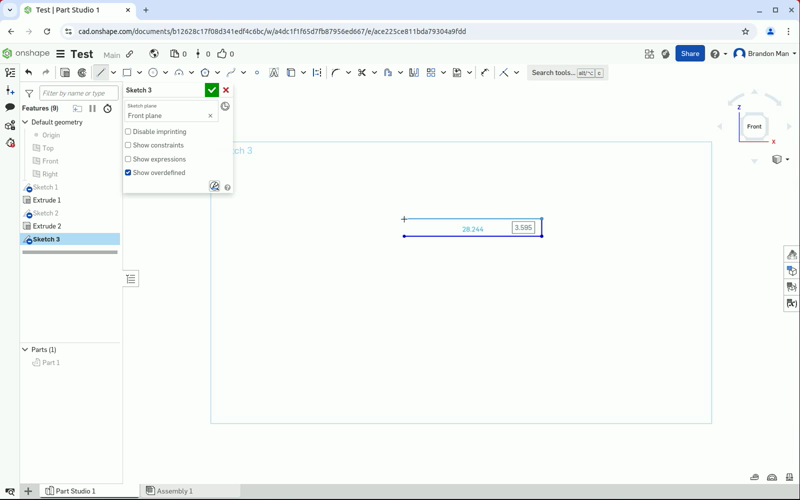
click(404, 218)
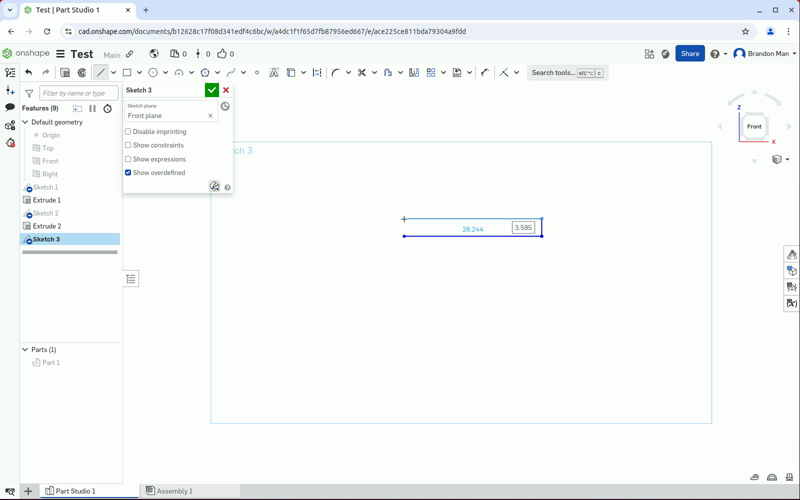
key_up(shift)
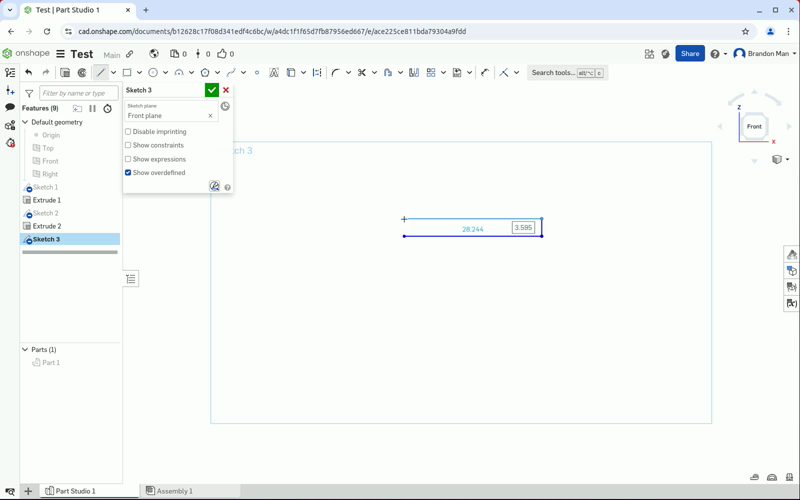
mouse_move(434, 218)
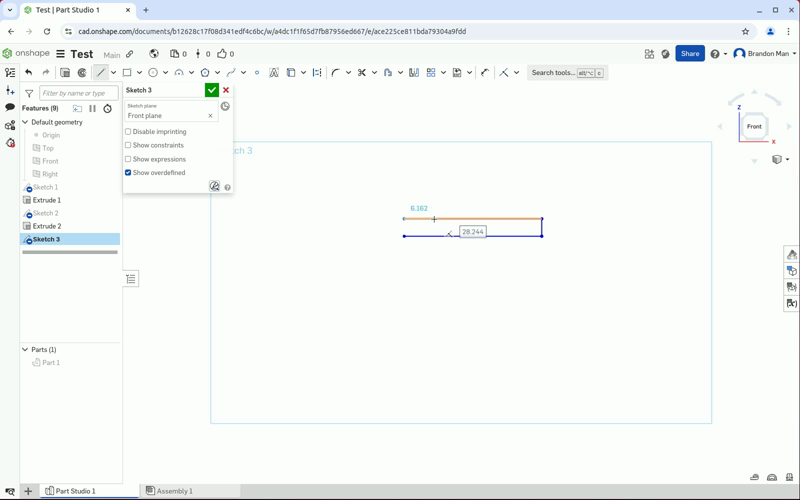
key_down(shift)
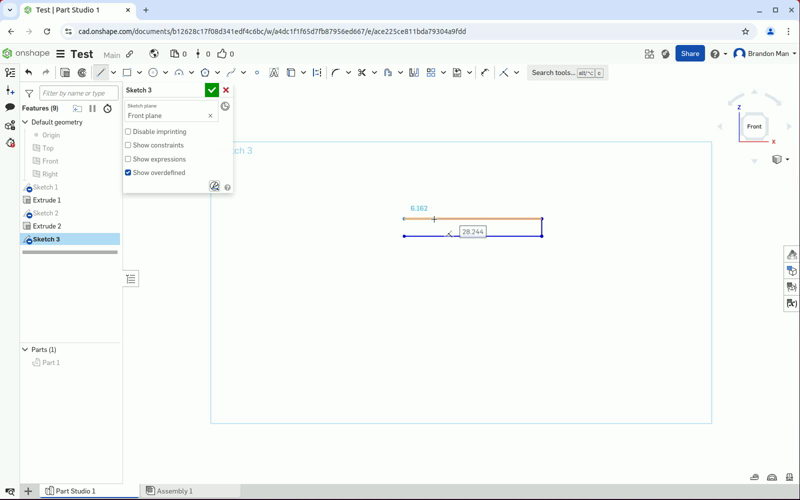
mouse_move(404, 236)
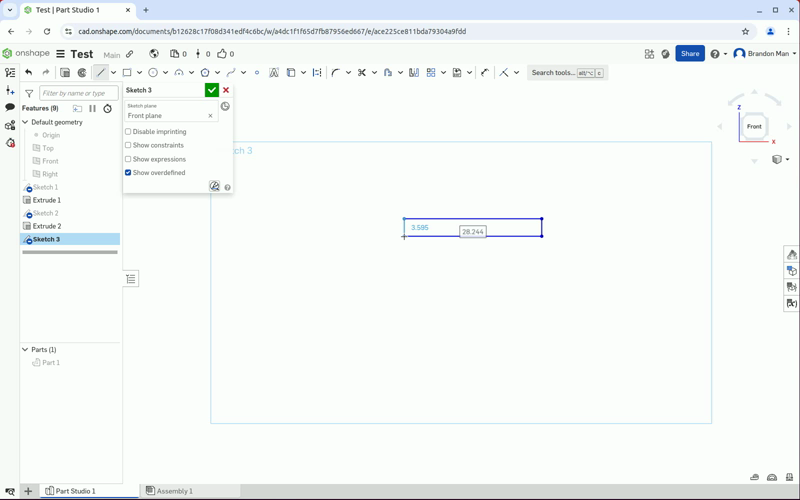
key_up(shift)
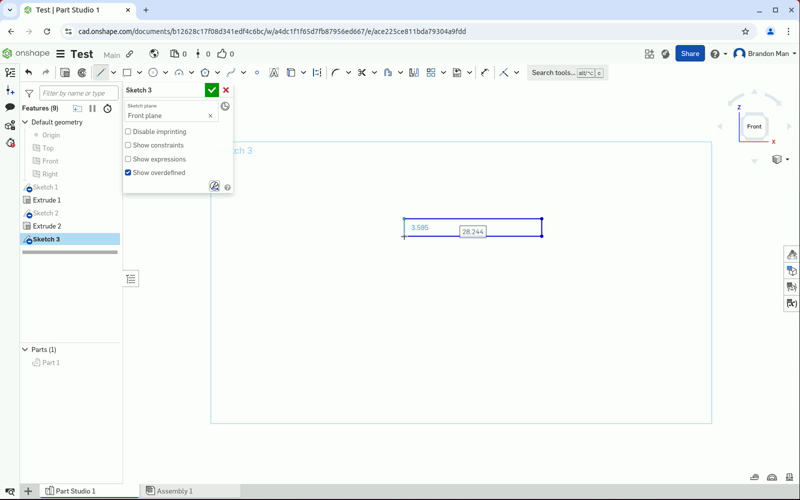
click(404, 236)
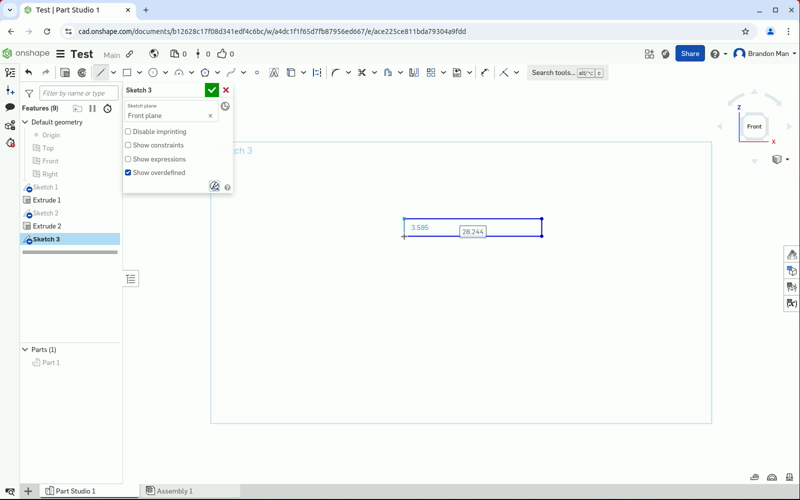
key(esc)
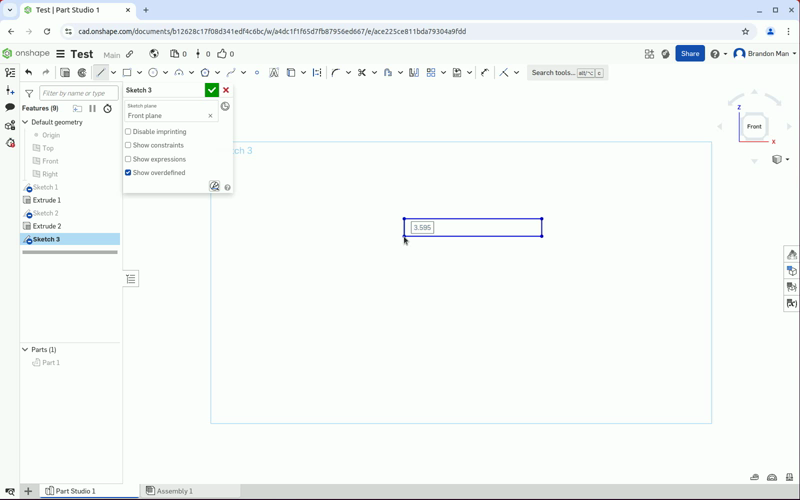
mouse_move(515, 222)
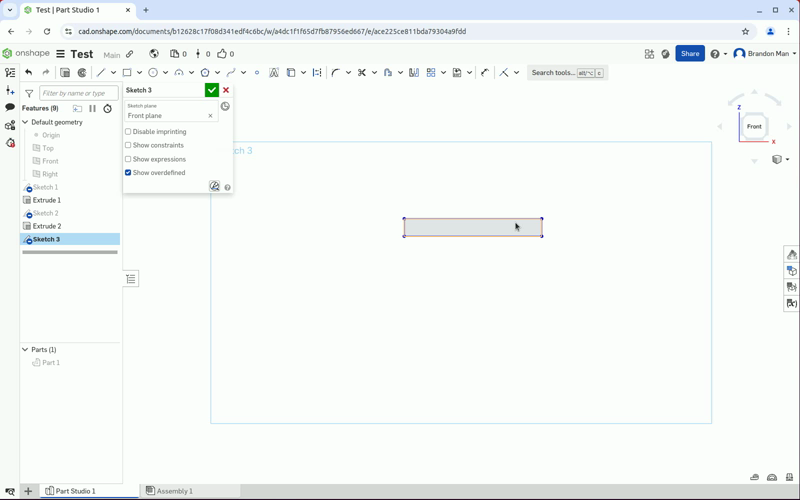
click(515, 222)
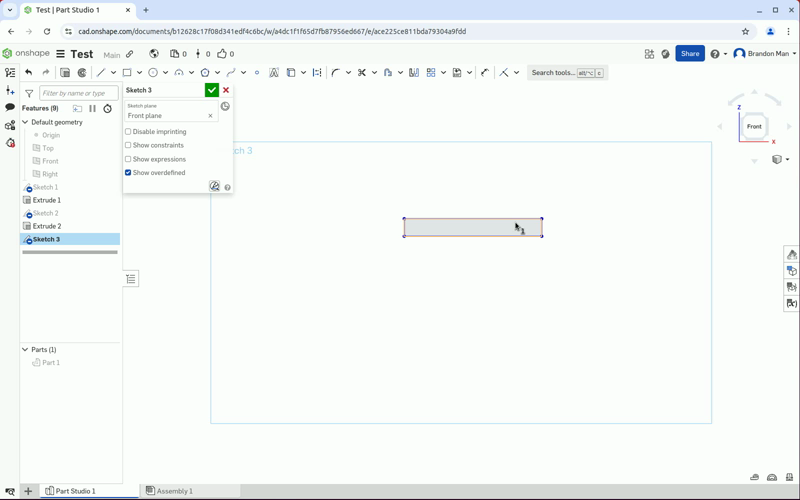
mouse_move(73, 352)
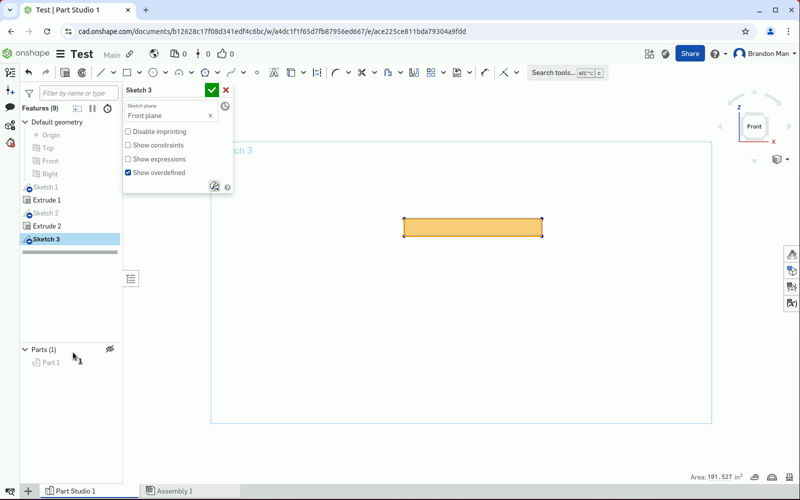
key(shift+y)
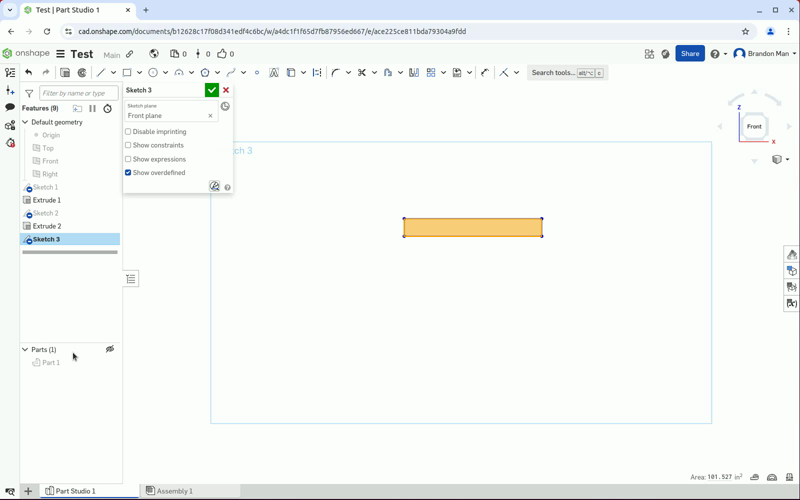
key(shift+e)
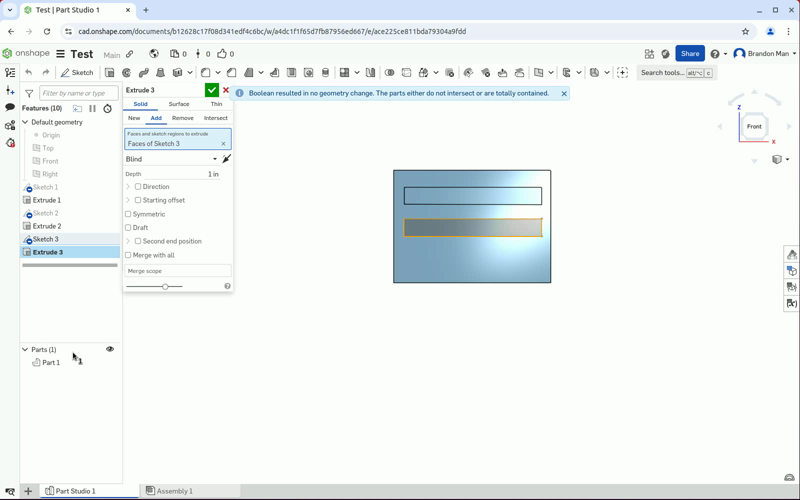
mouse_move(143, 106)
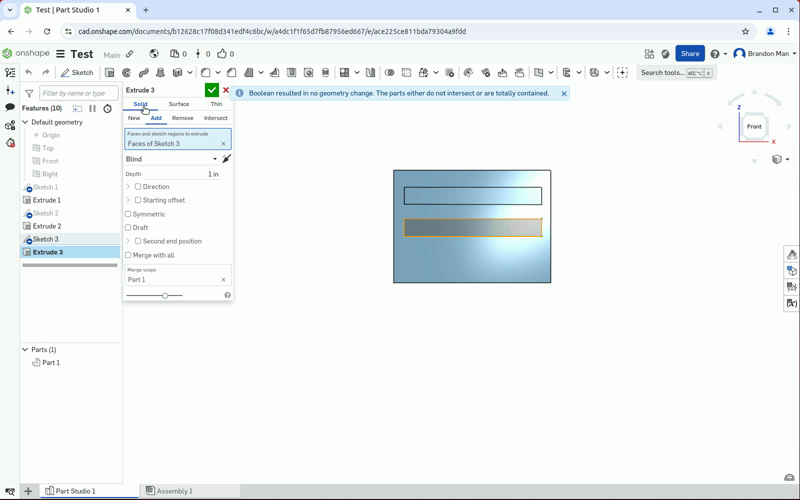
click(143, 106)
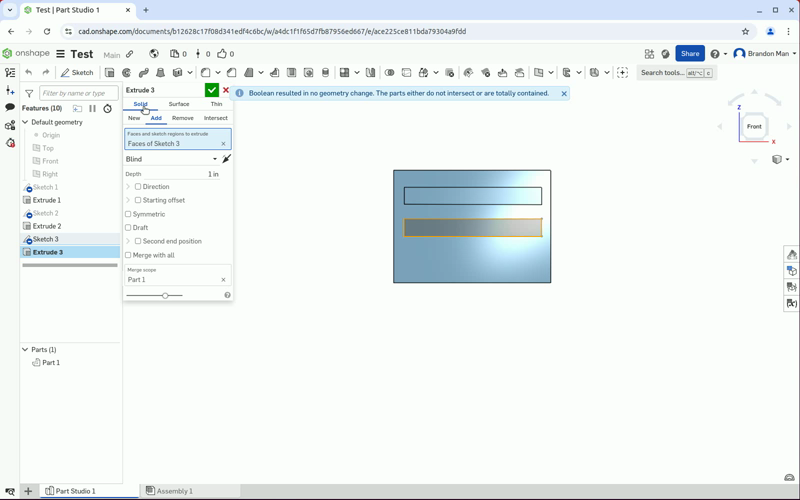
mouse_move(186, 120)
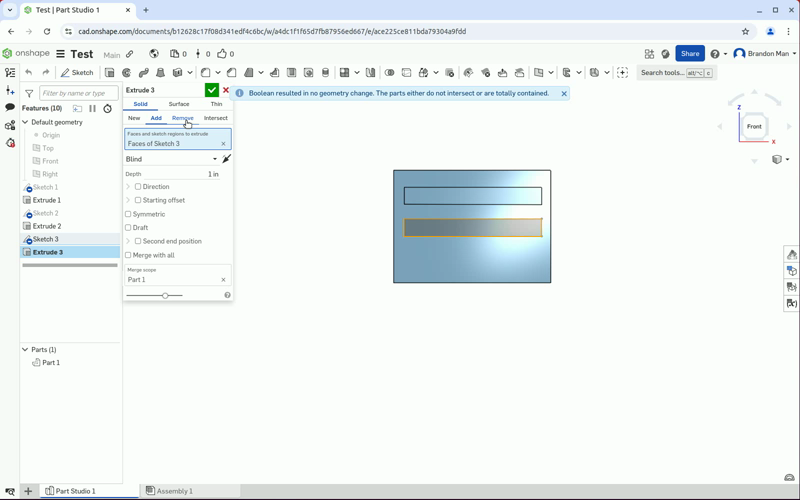
click(186, 120)
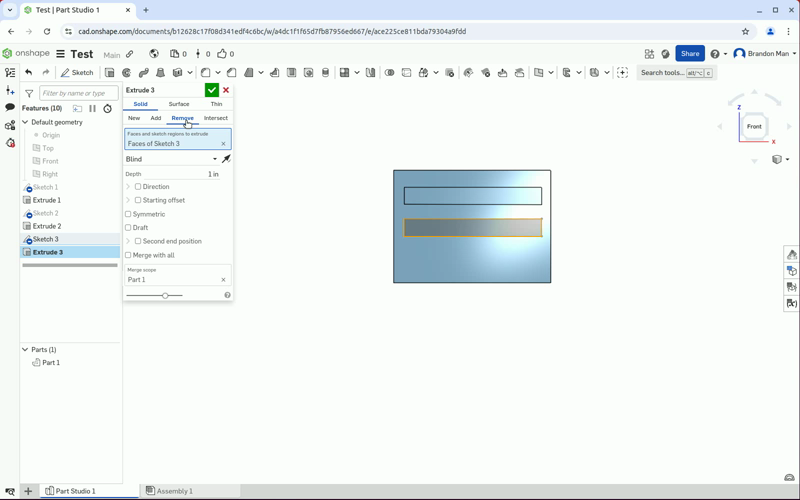
key(tab, 4)
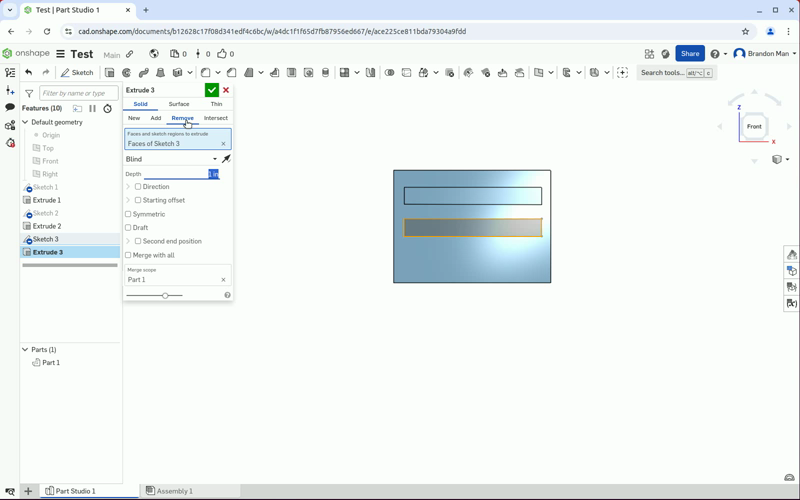
text(-30.57)
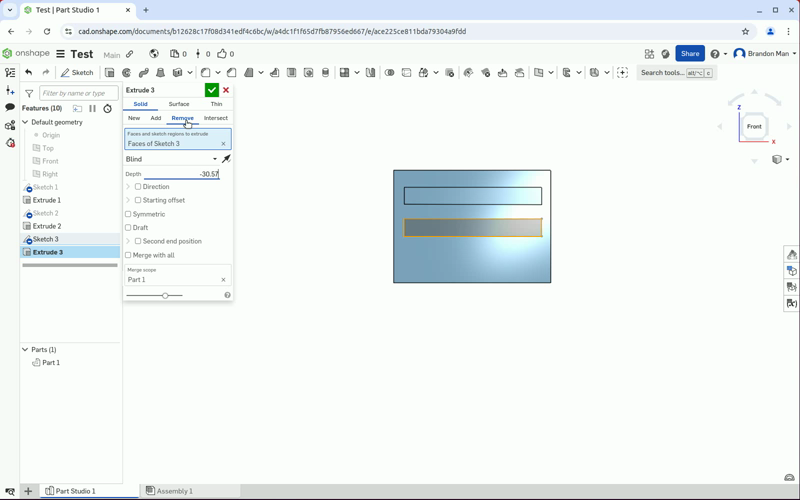
key(tab, 6)
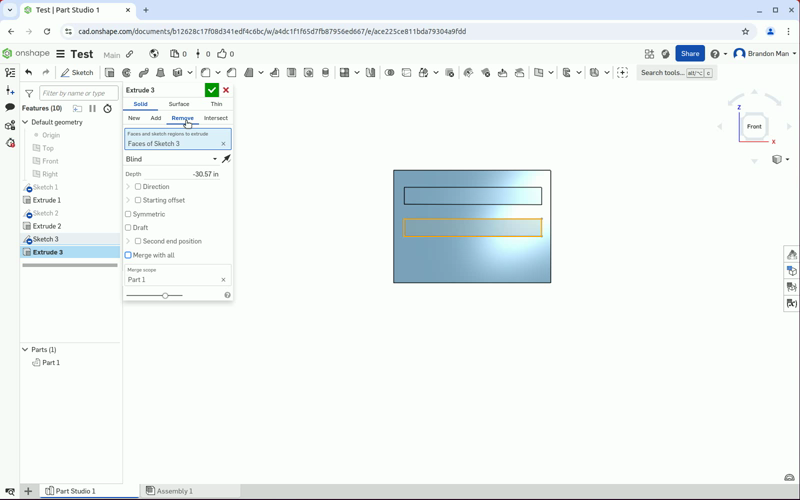
key(space)
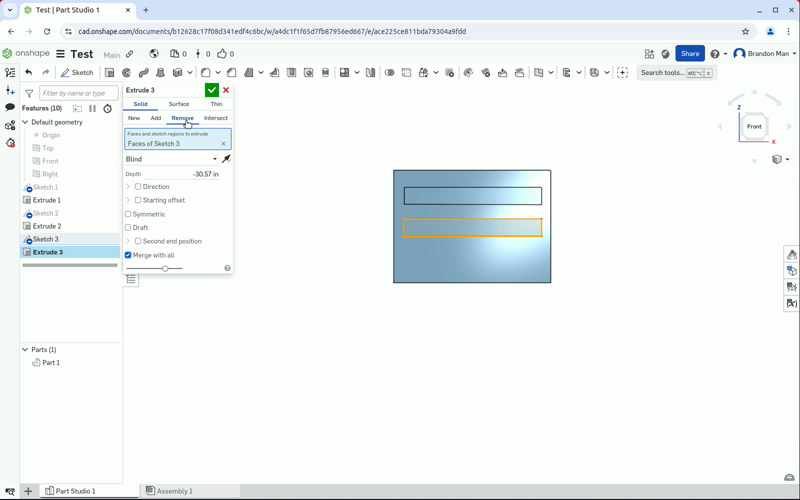
key(enter)
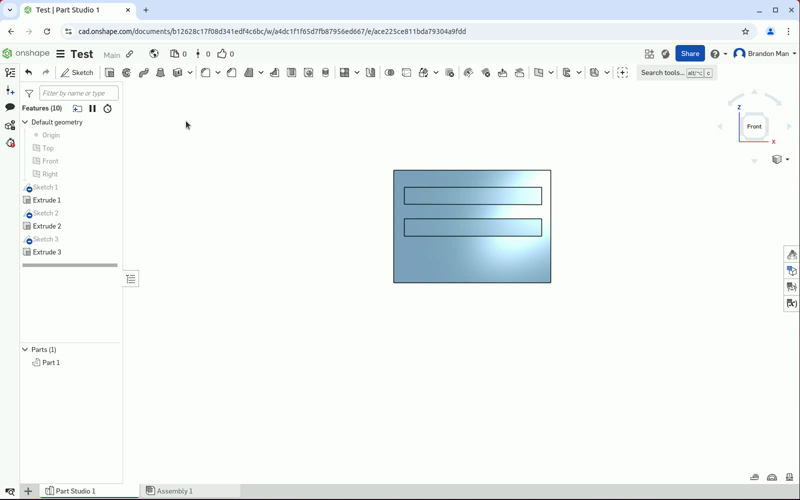
key(shift+h)
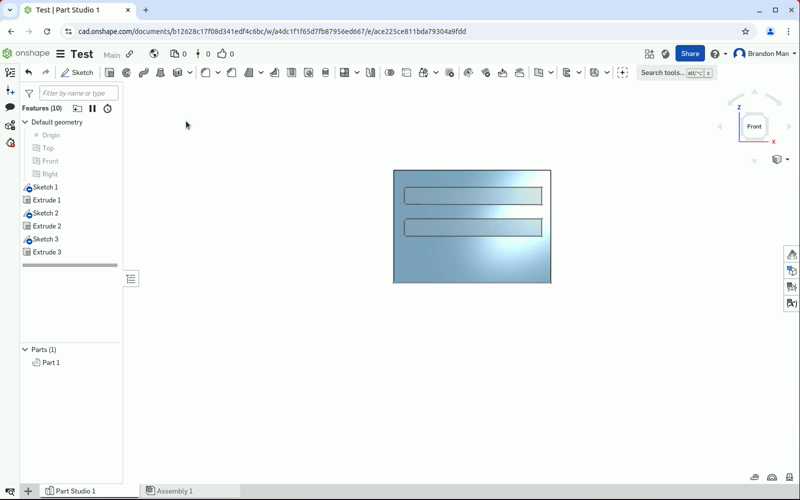
key(shift+h)
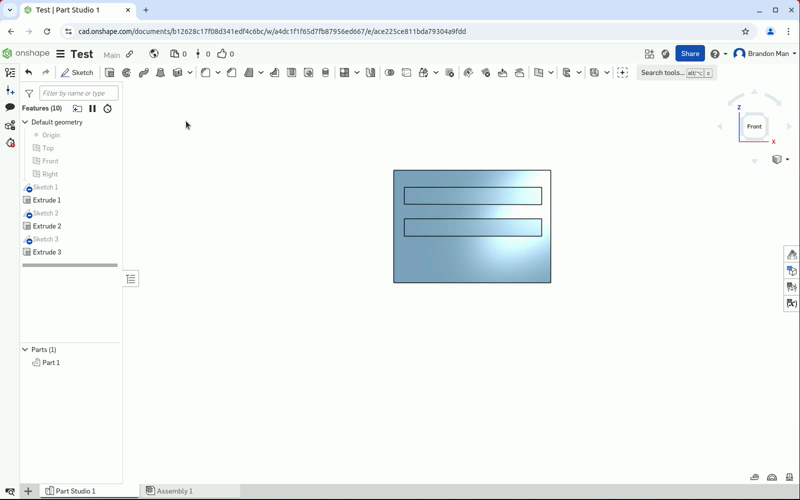
mouse_move(73, 189)
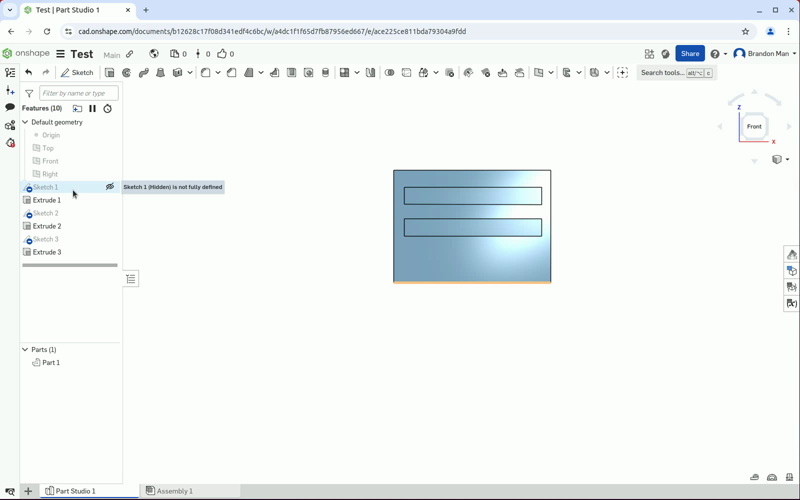
click(73, 189)
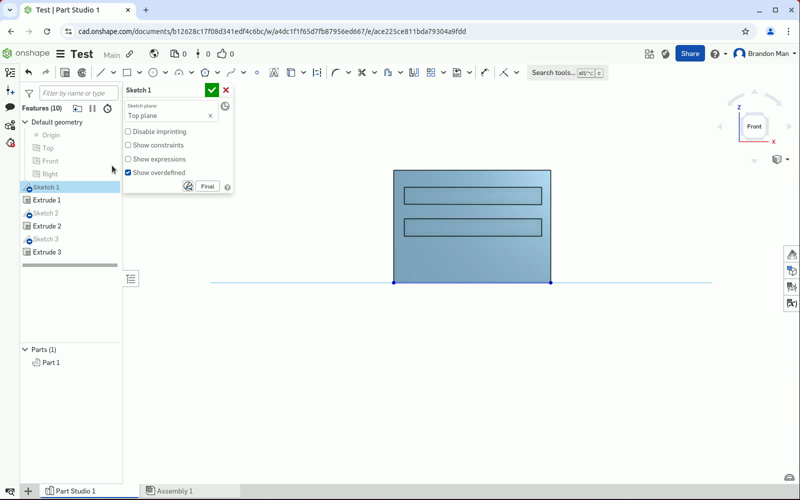
mouse_move(229, 92)
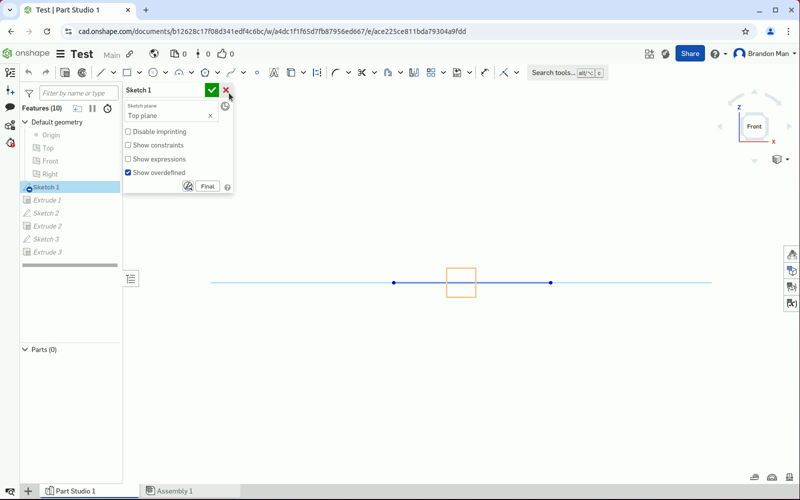
click(229, 92)
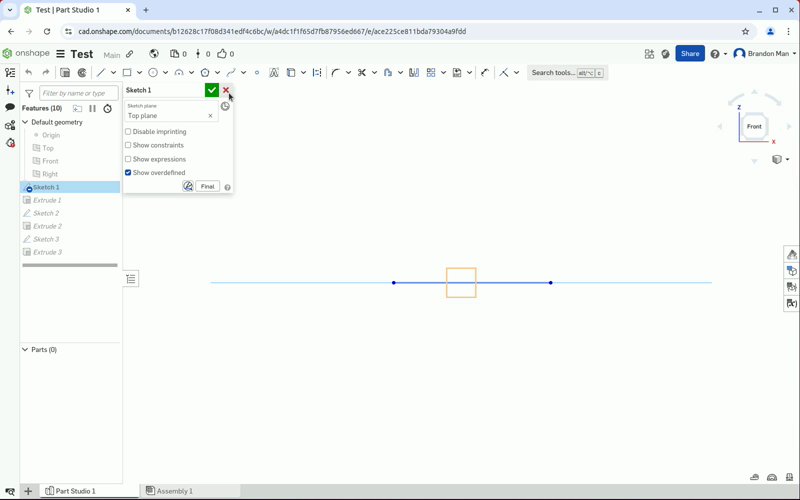
key(shift+s)
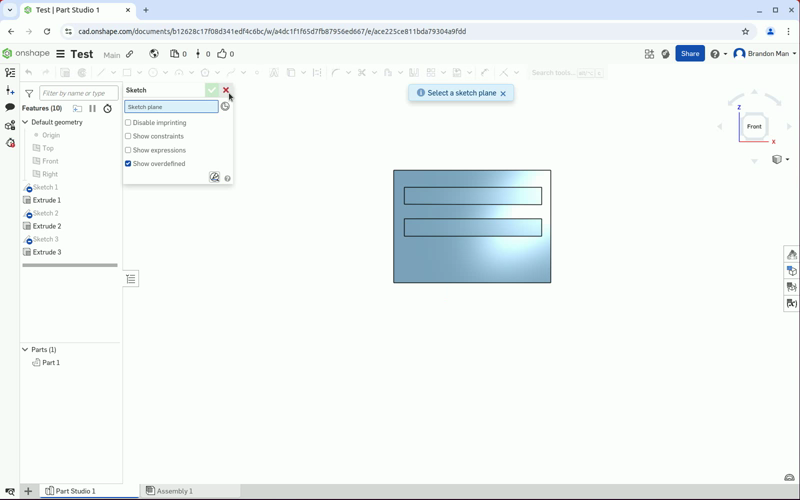
mouse_move(73, 163)
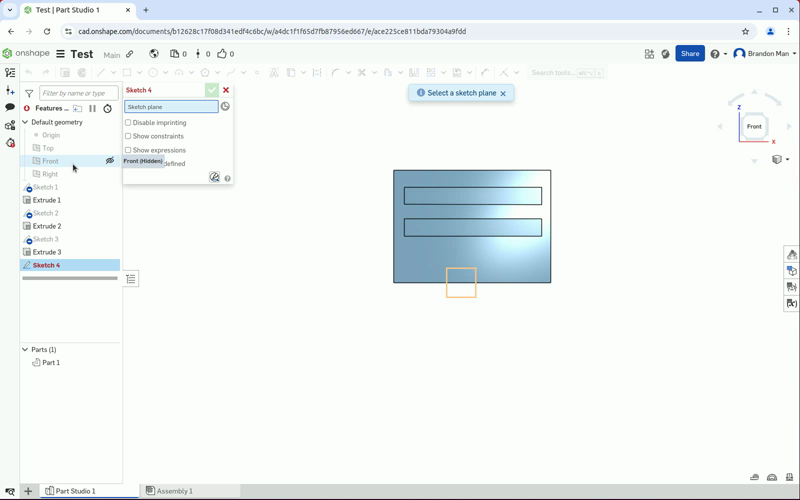
click(73, 163)
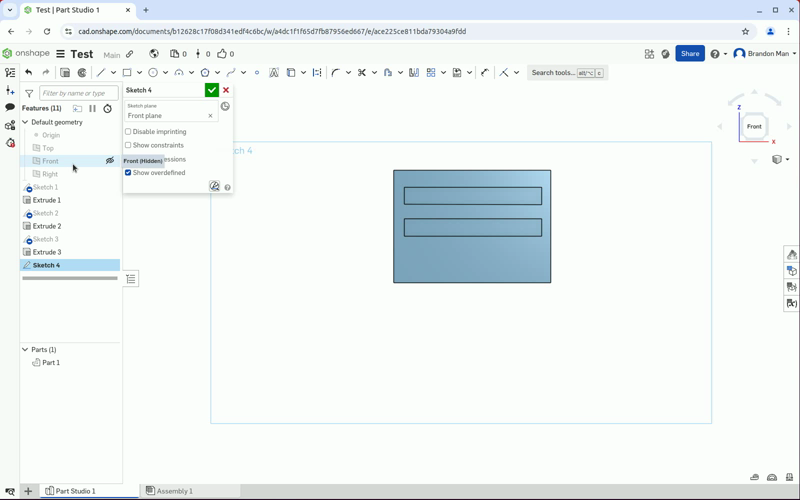
mouse_move(73, 352)
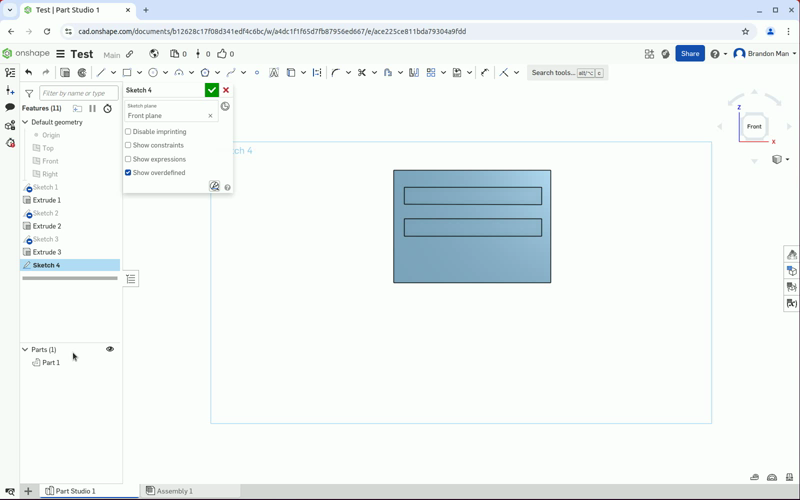
key(y)
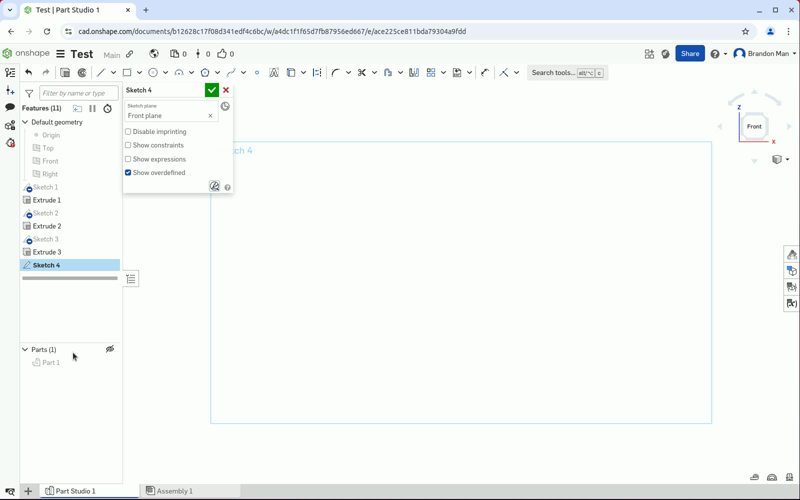
key(l)
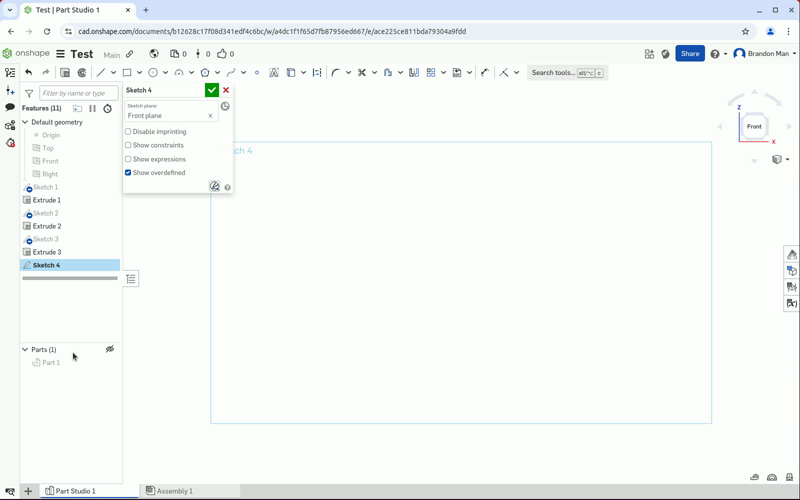
key_down(shift)
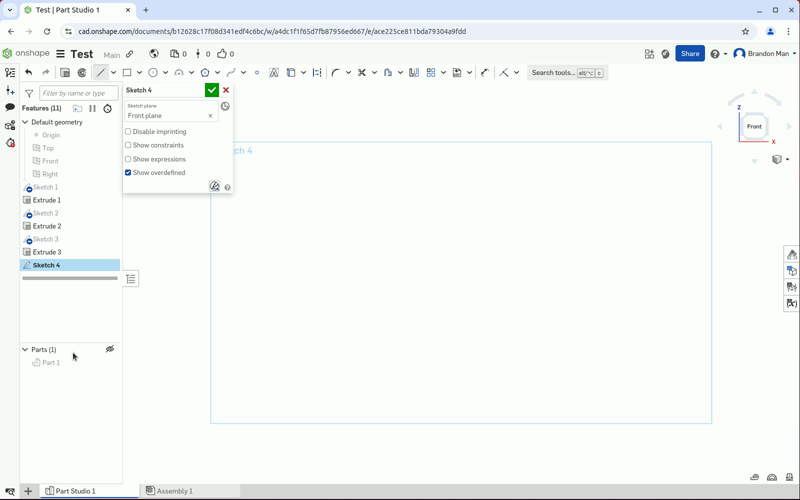
mouse_move(404, 266)
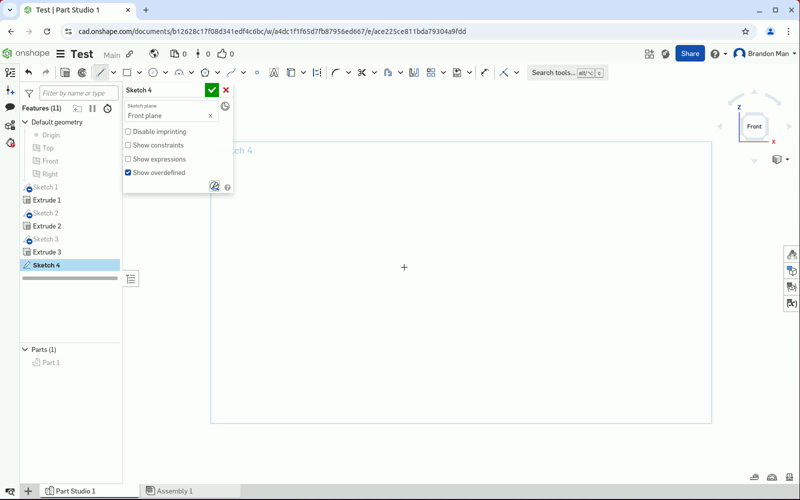
click(404, 266)
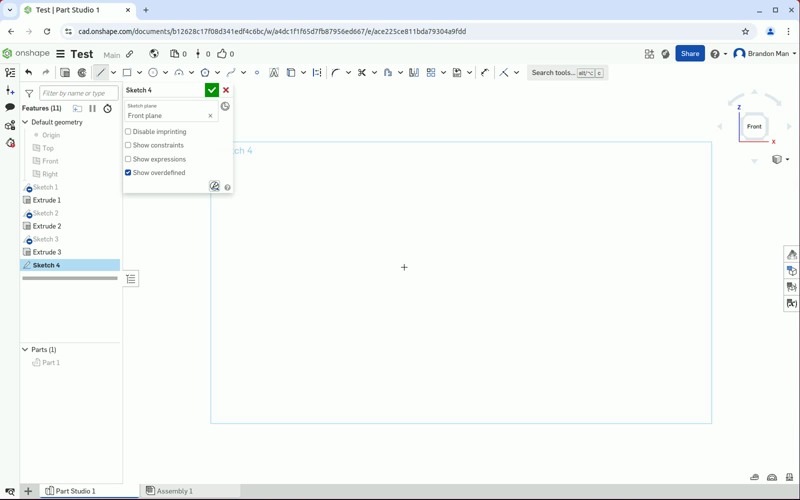
key_up(shift)
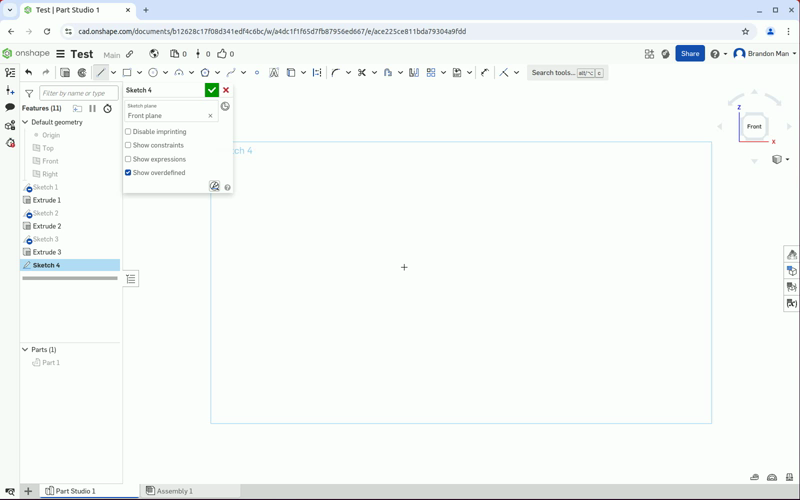
key_down(shift)
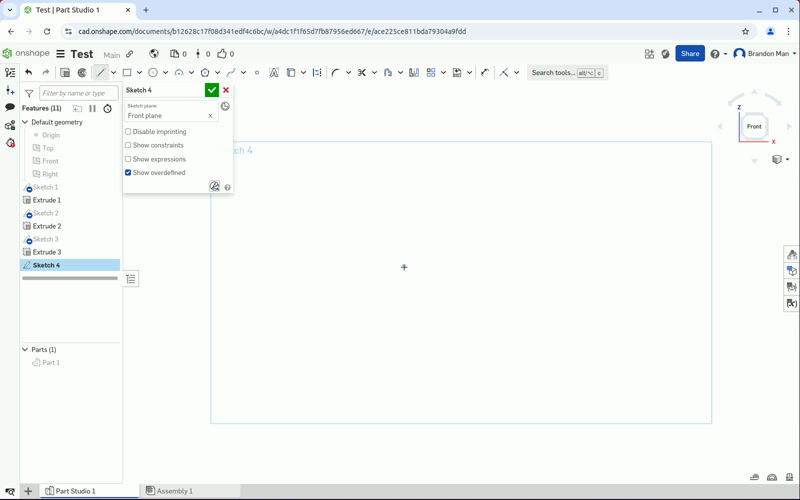
mouse_move(541, 266)
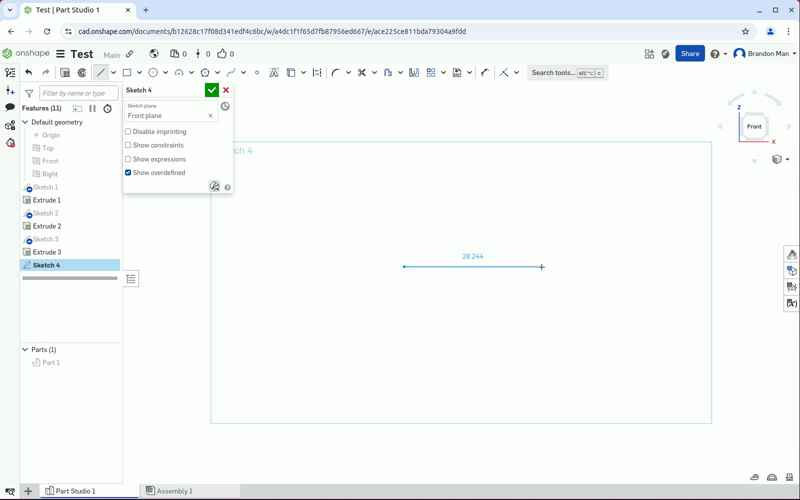
click(541, 266)
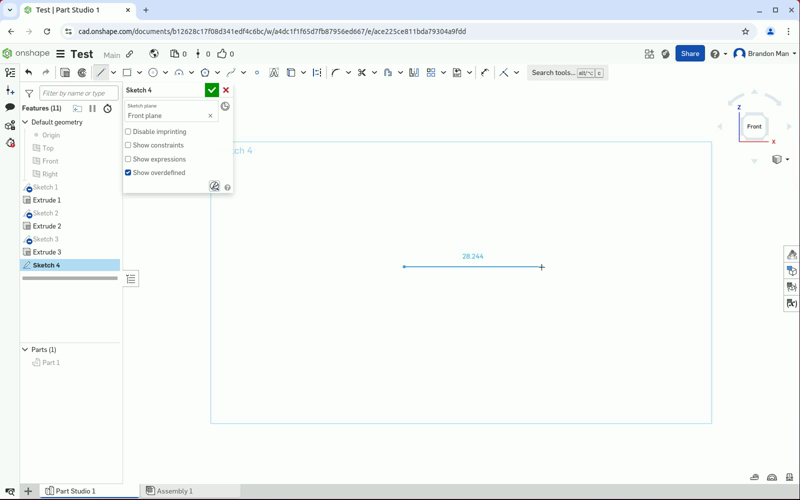
key_up(shift)
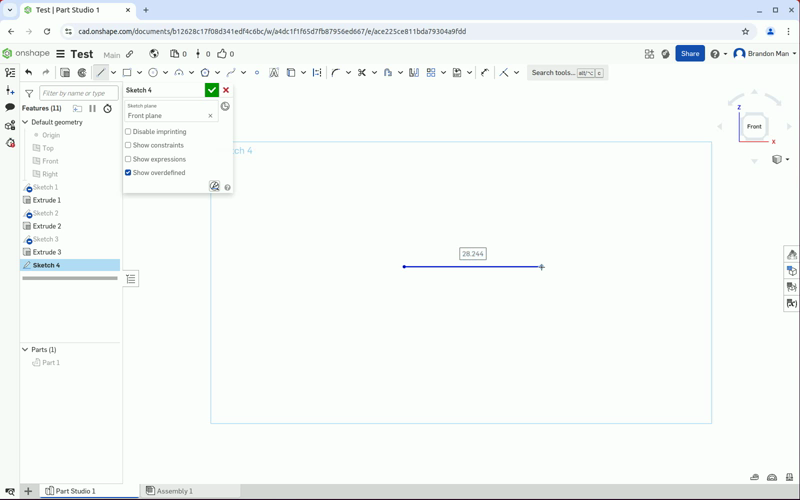
key_down(shift)
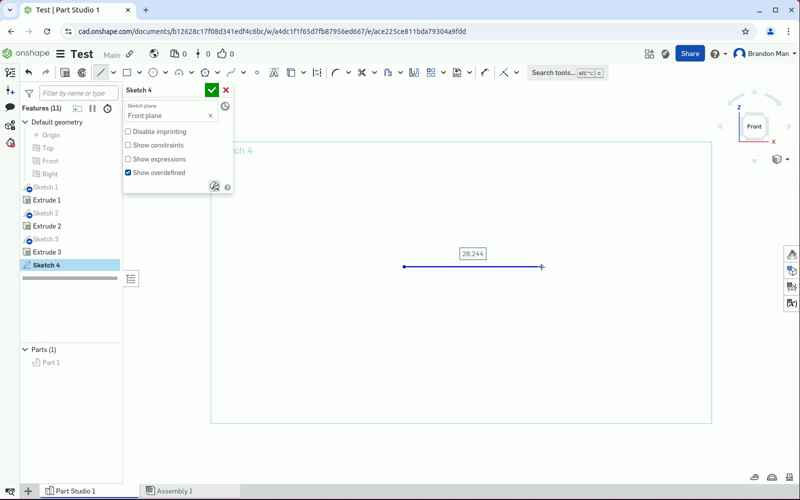
mouse_move(571, 266)
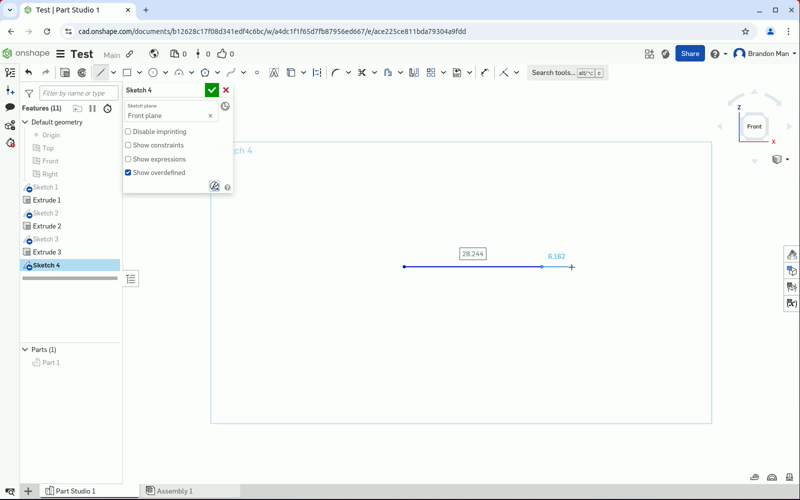
mouse_move(541, 249)
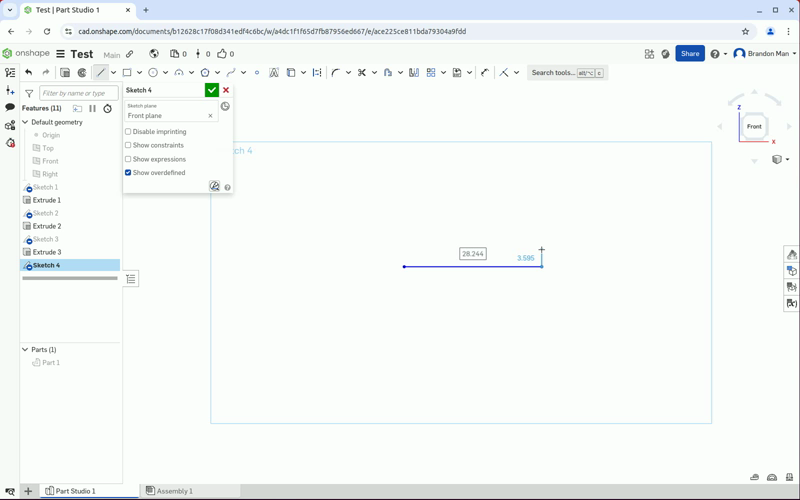
click(541, 249)
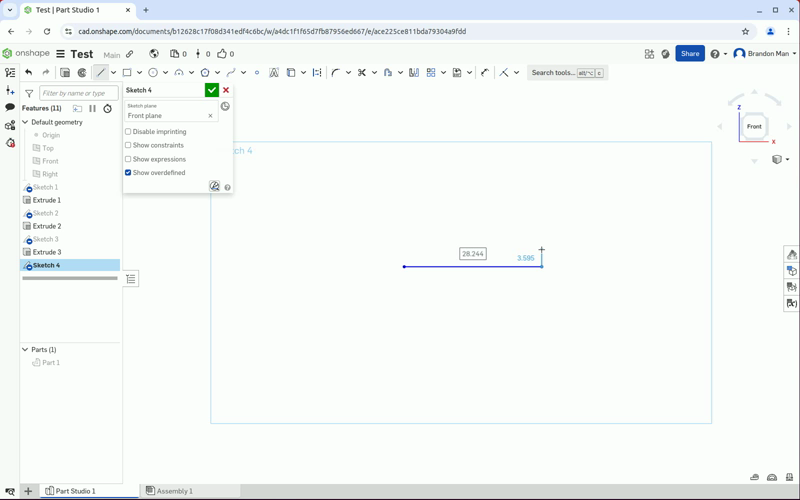
key_up(shift)
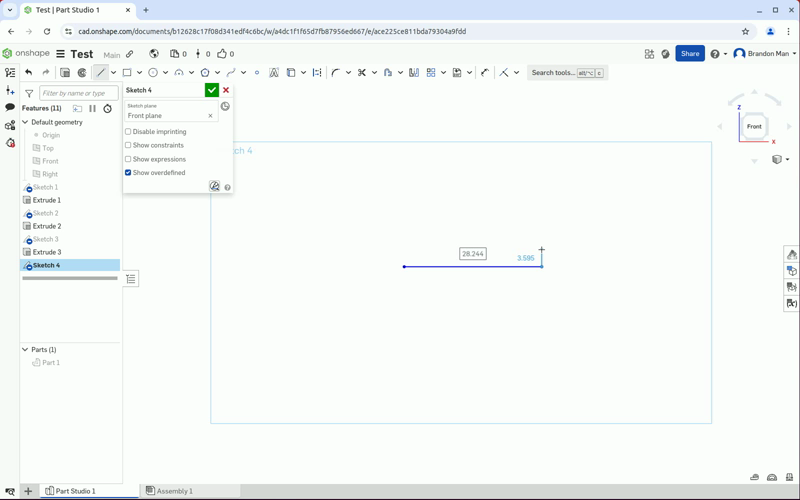
key_down(shift)
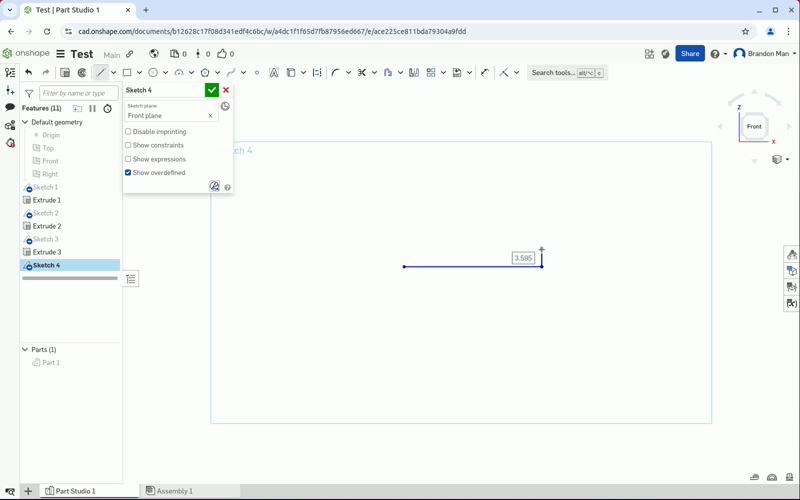
mouse_move(404, 249)
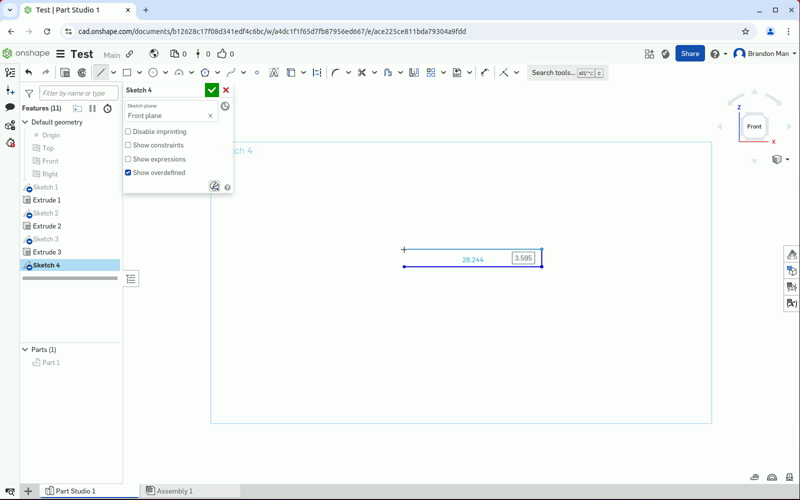
click(404, 249)
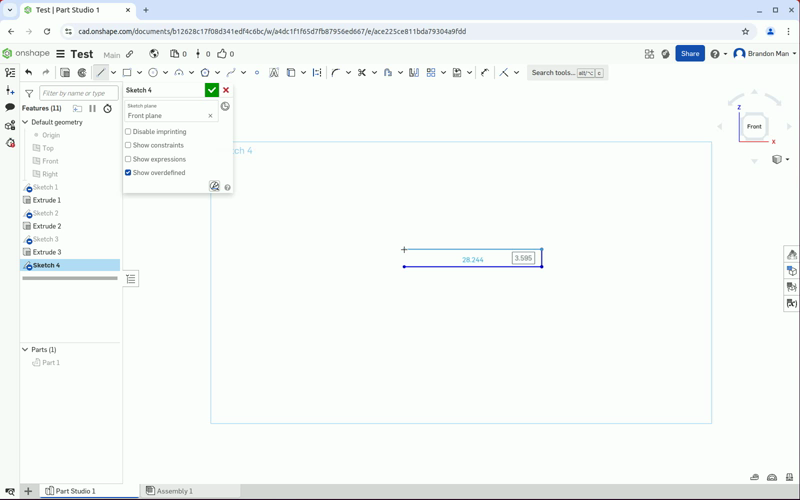
key_up(shift)
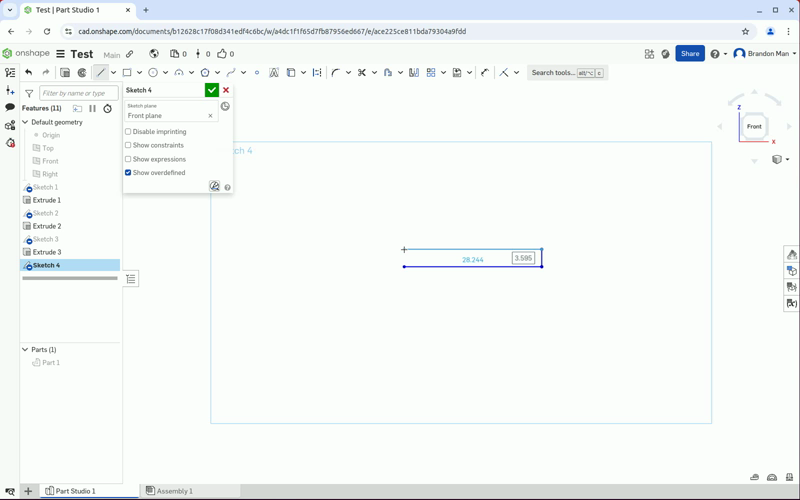
mouse_move(434, 249)
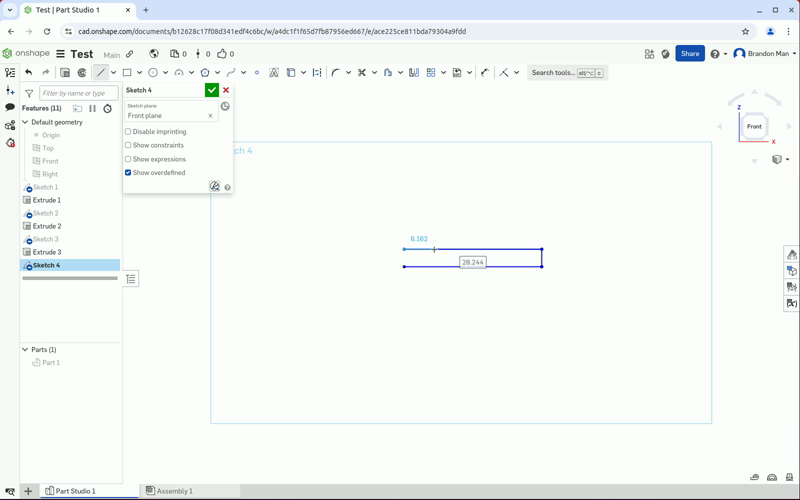
key_down(shift)
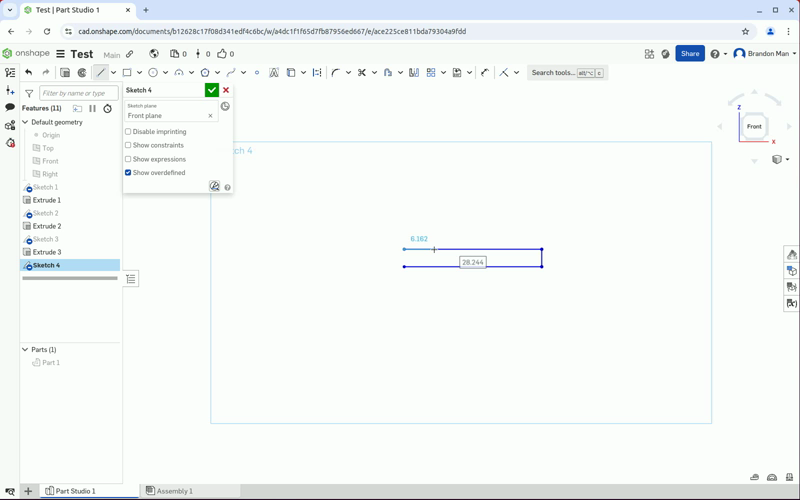
mouse_move(404, 266)
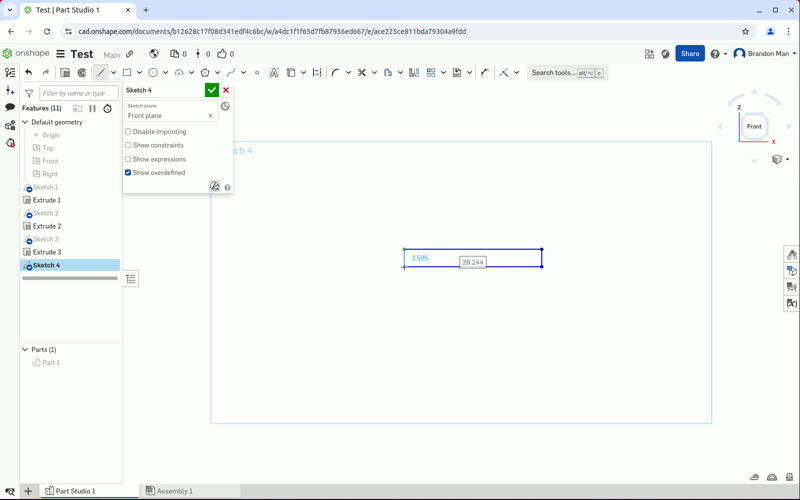
key_up(shift)
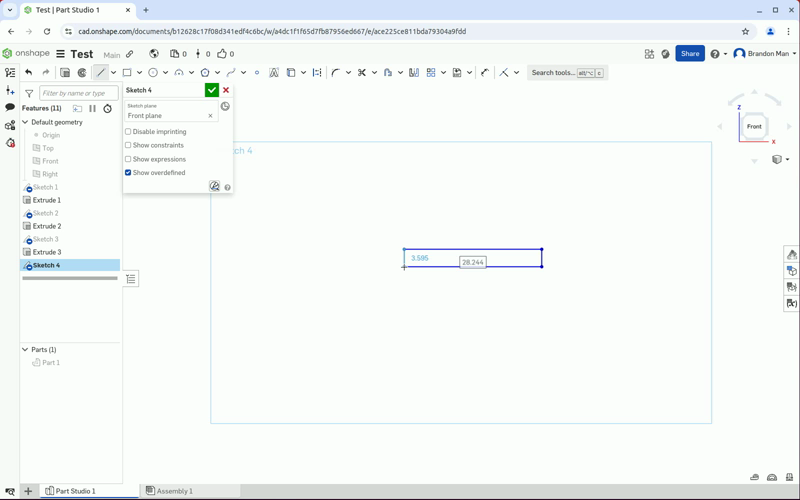
click(404, 266)
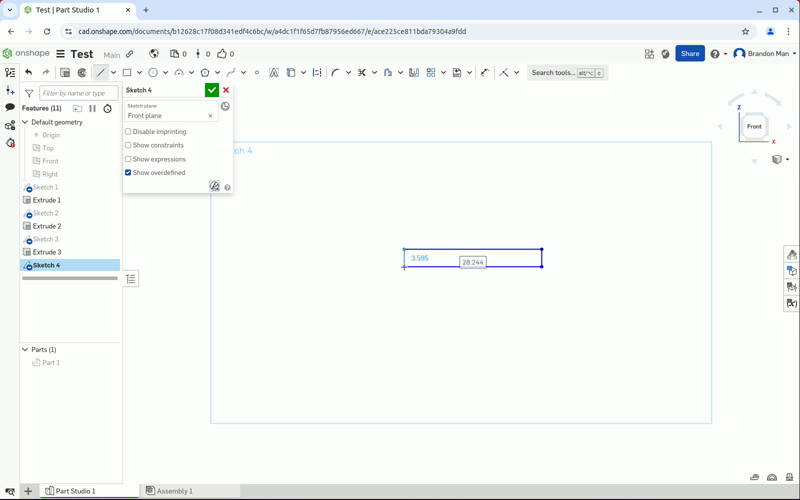
key(esc)
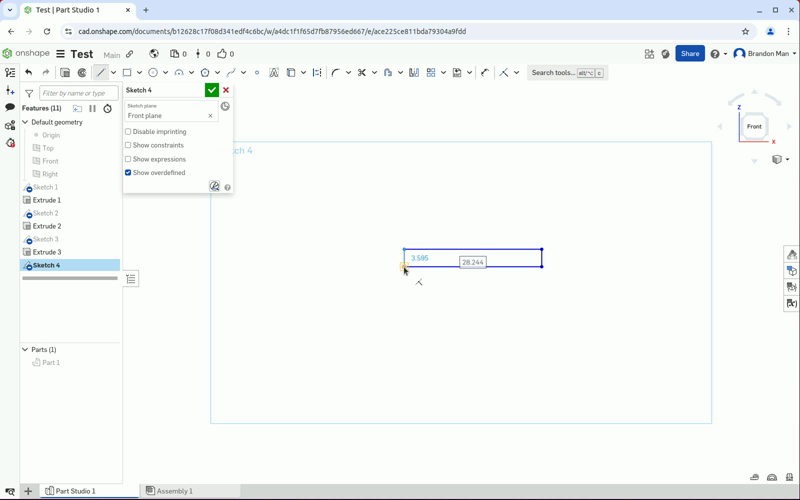
mouse_move(512, 252)
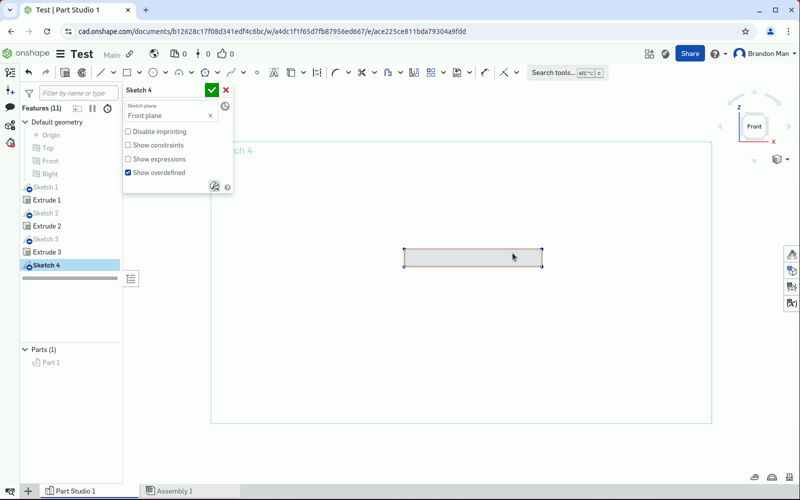
click(512, 252)
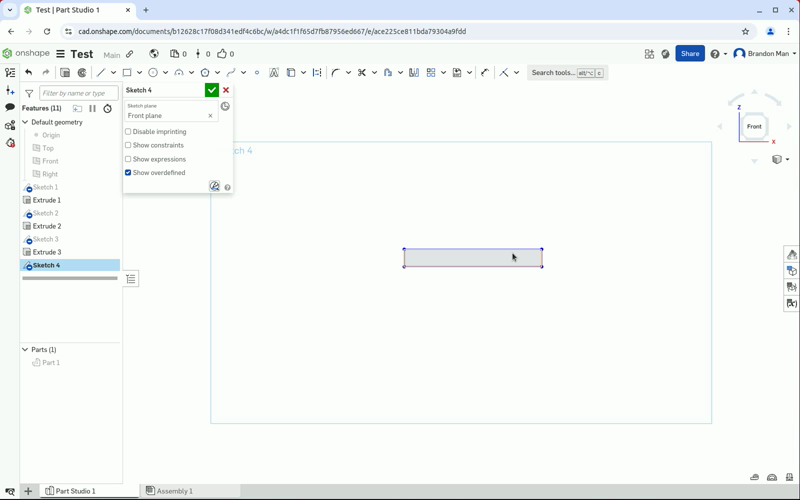
mouse_move(73, 352)
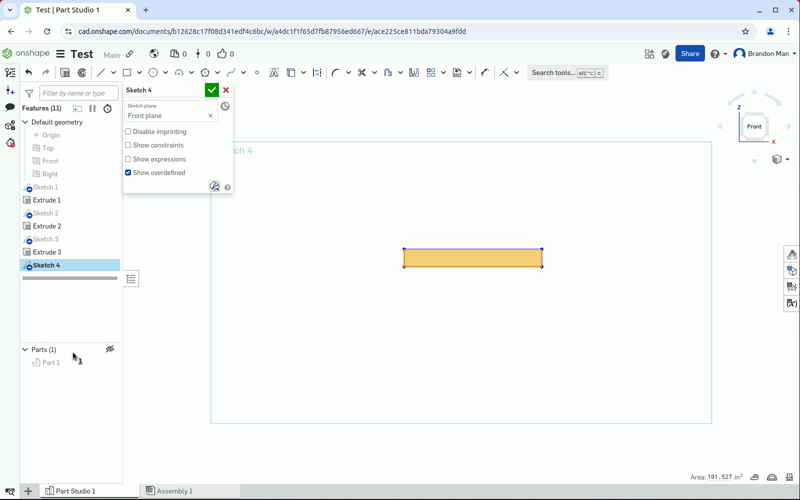
key(shift+y)
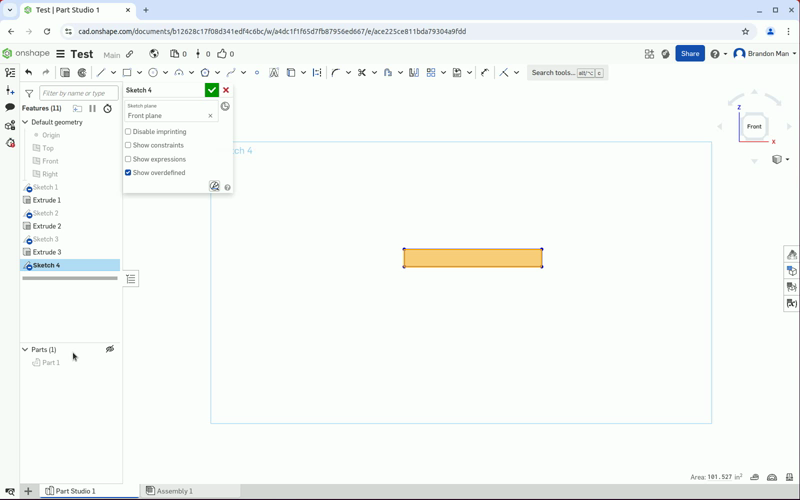
key(shift+e)
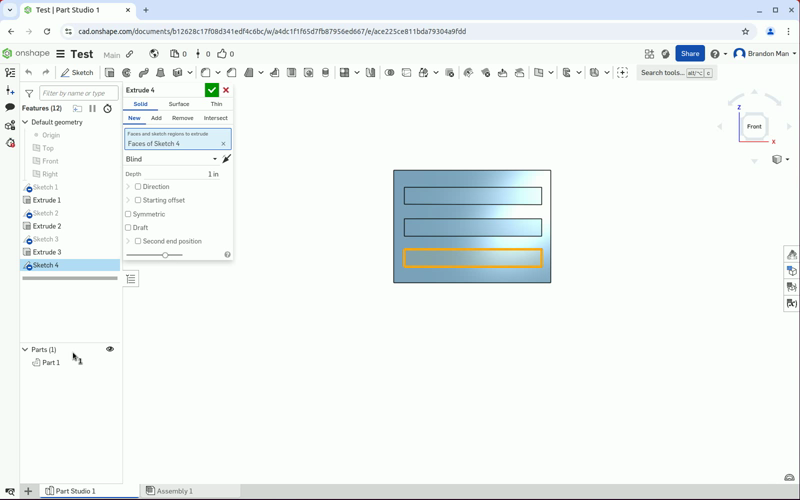
mouse_move(143, 106)
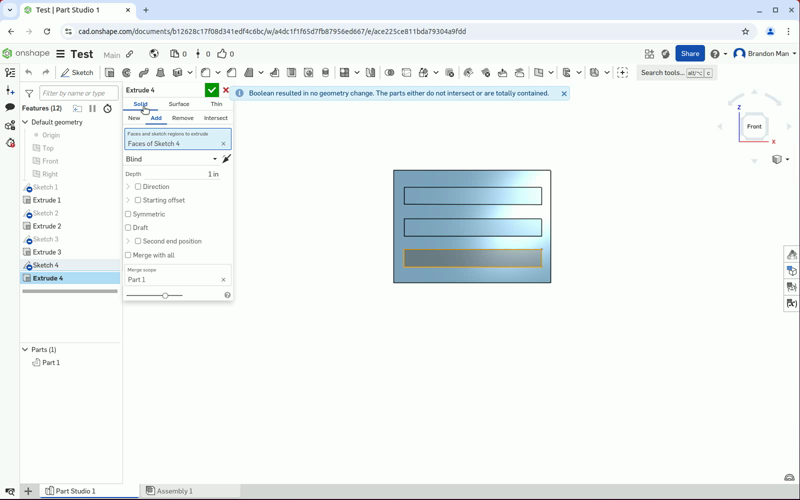
click(143, 106)
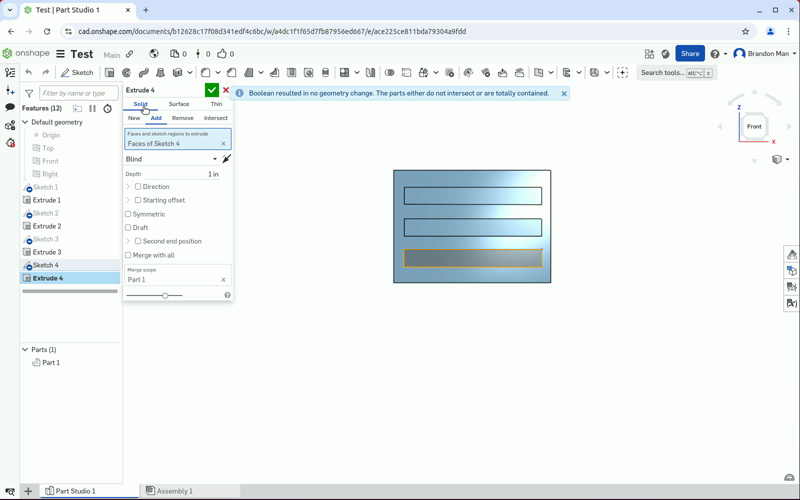
mouse_move(186, 120)
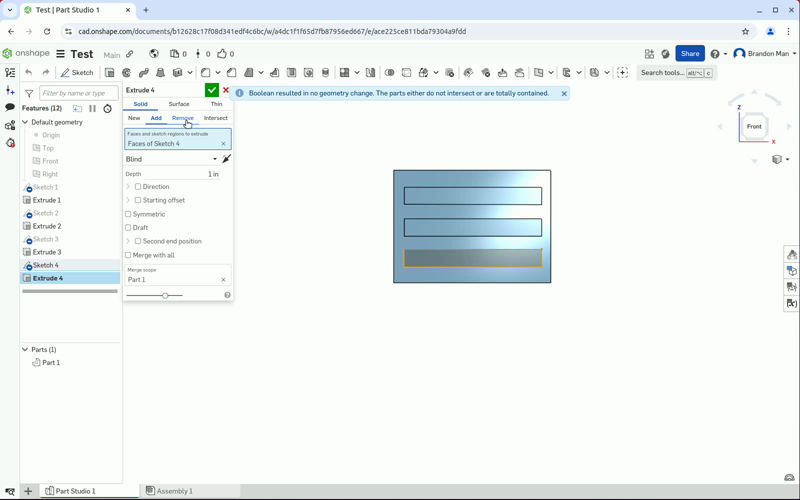
click(186, 120)
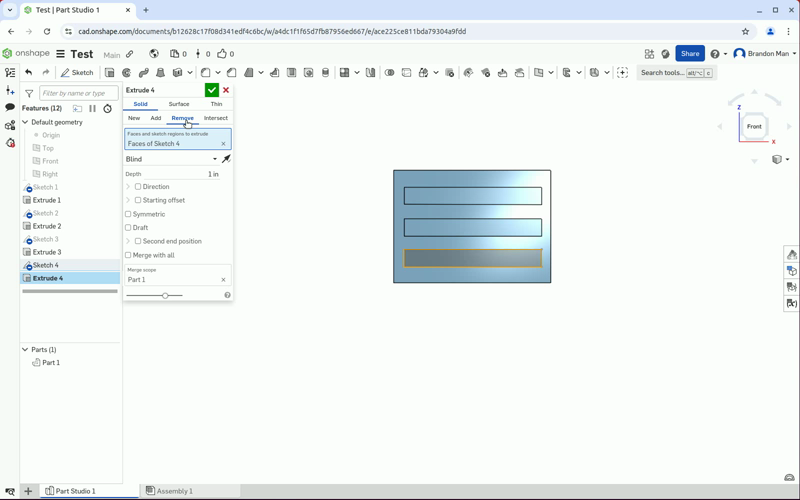
key(tab, 4)
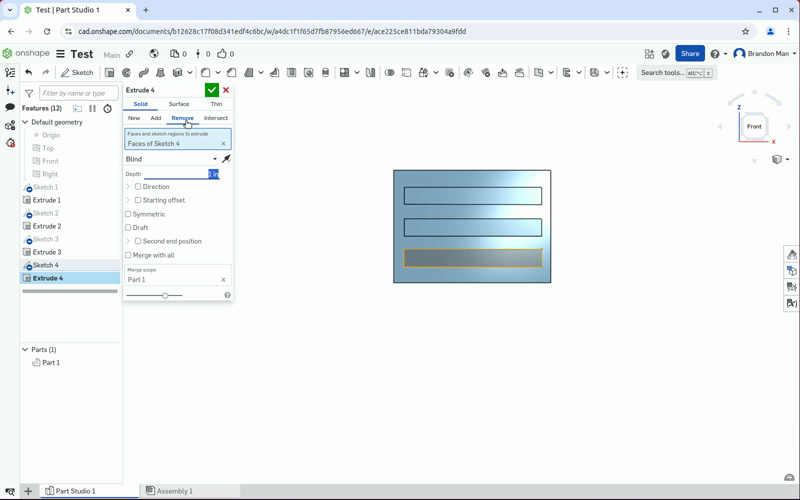
text(-30.57)
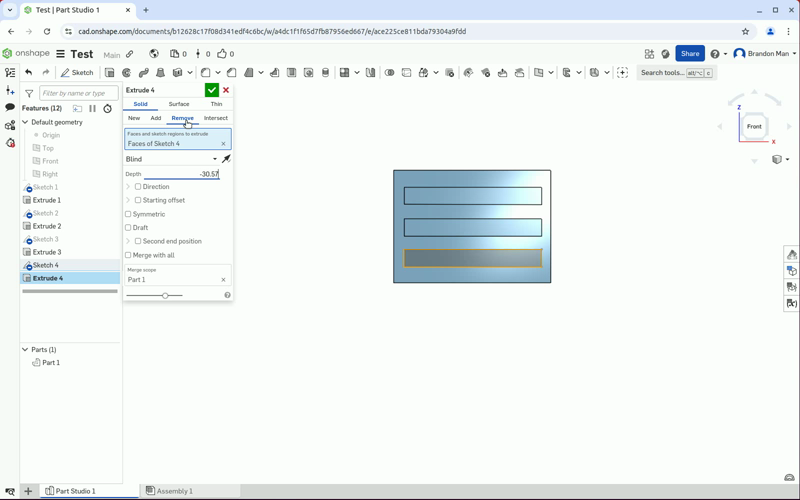
key(tab, 6)
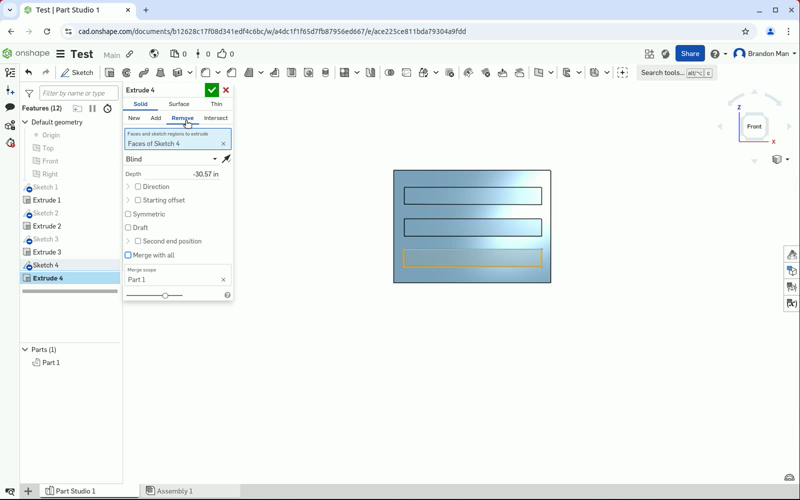
key(space)
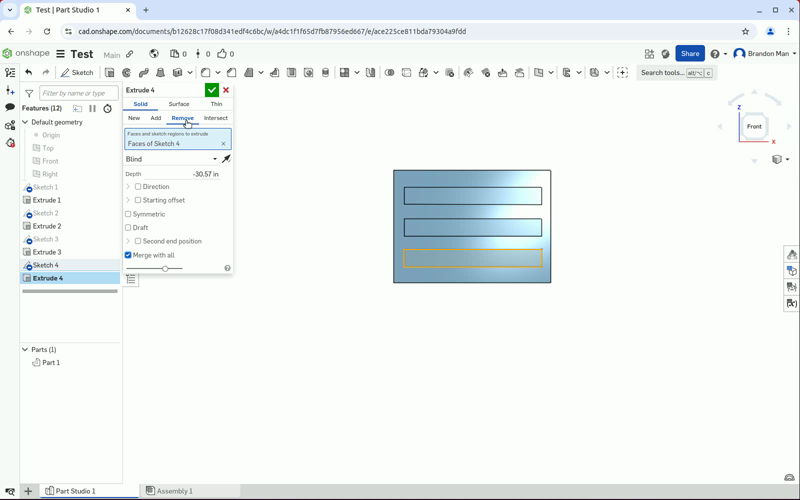
key(enter)
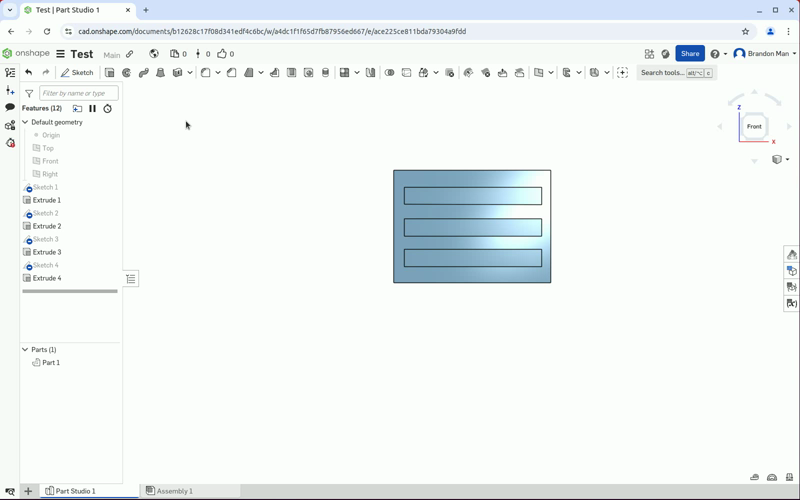
key(shift+h)
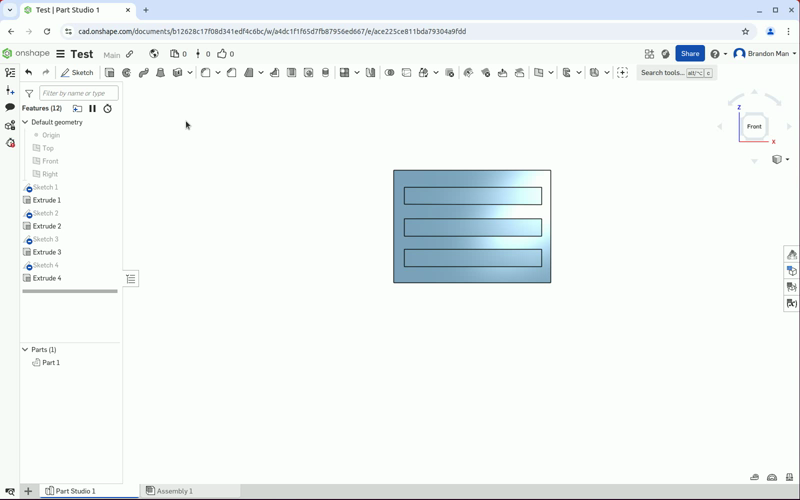
key(shift+h)
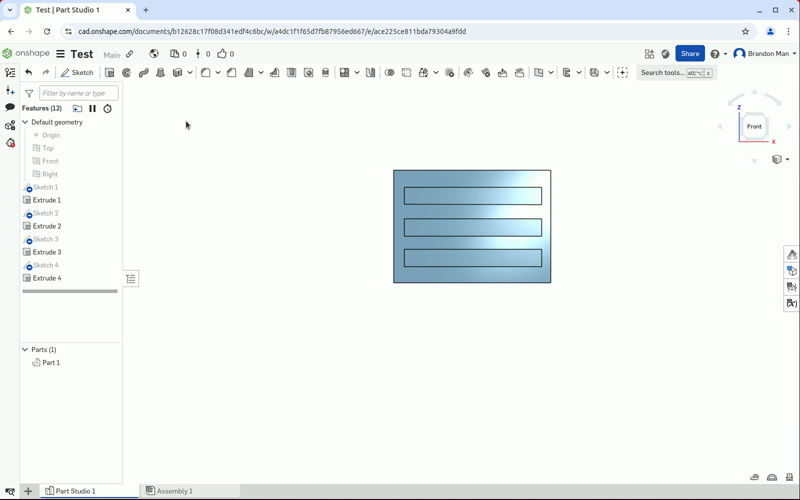
key(shift+7)
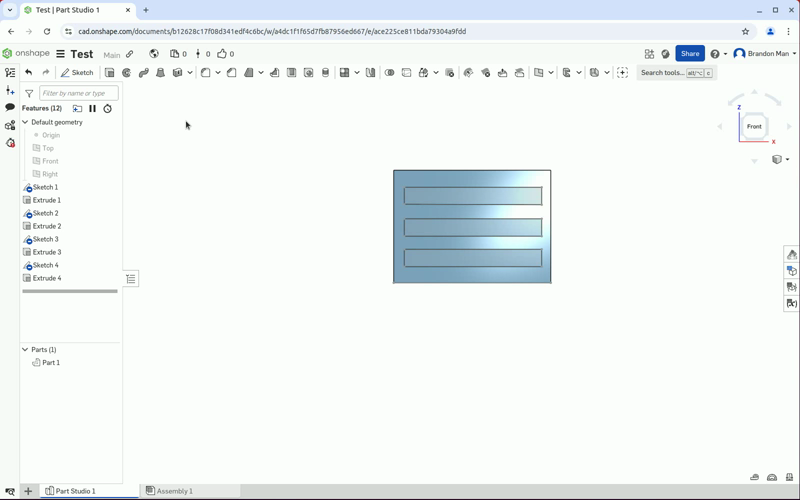
key(left, 2)
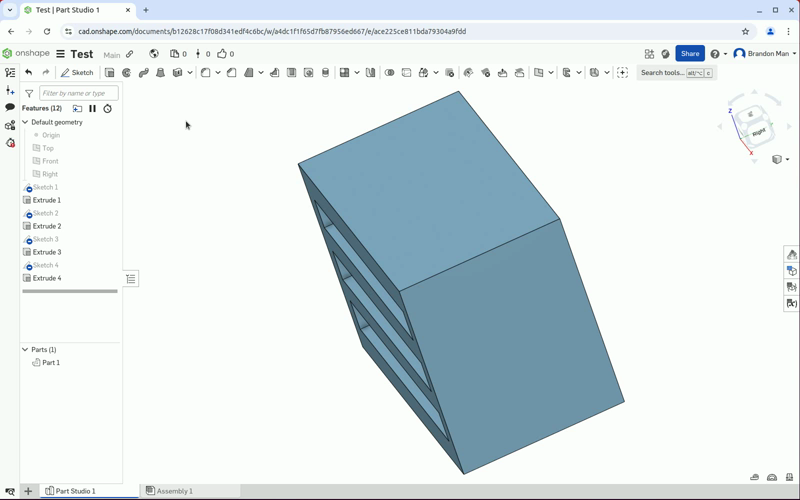
key(down, 2)
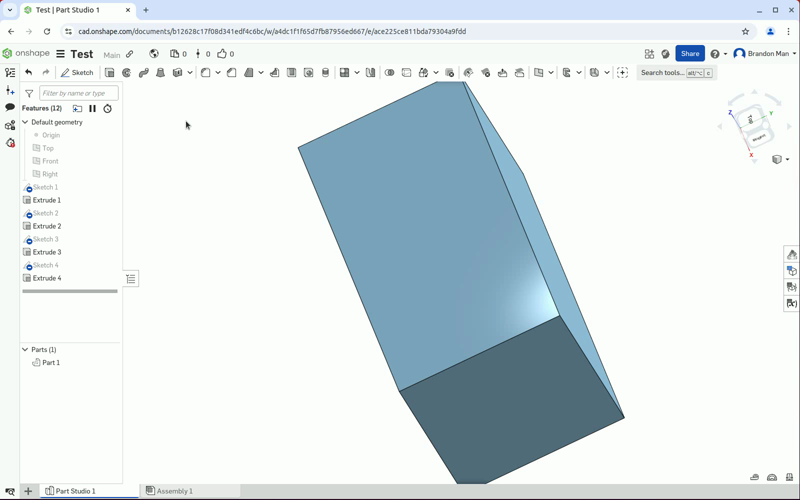
key(up, 2)
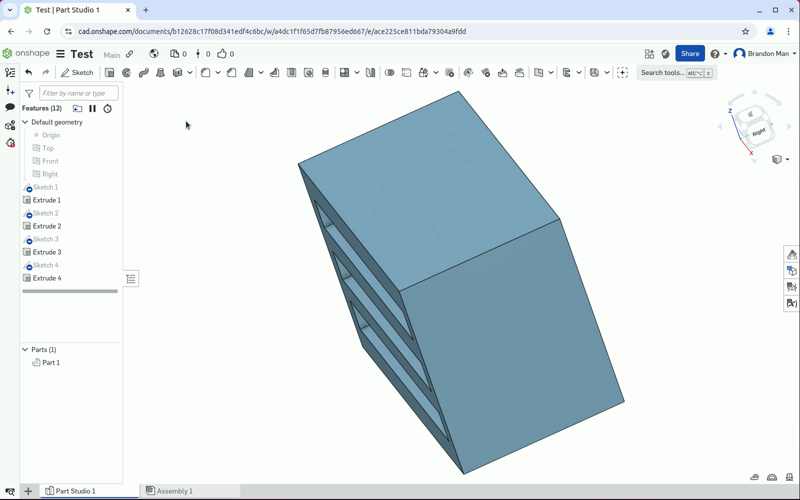
key(right, 2)
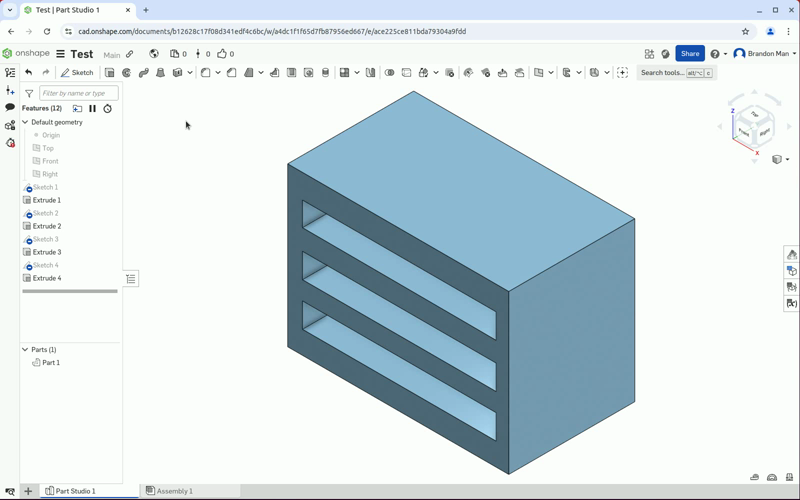
mouse_move(73, 189)
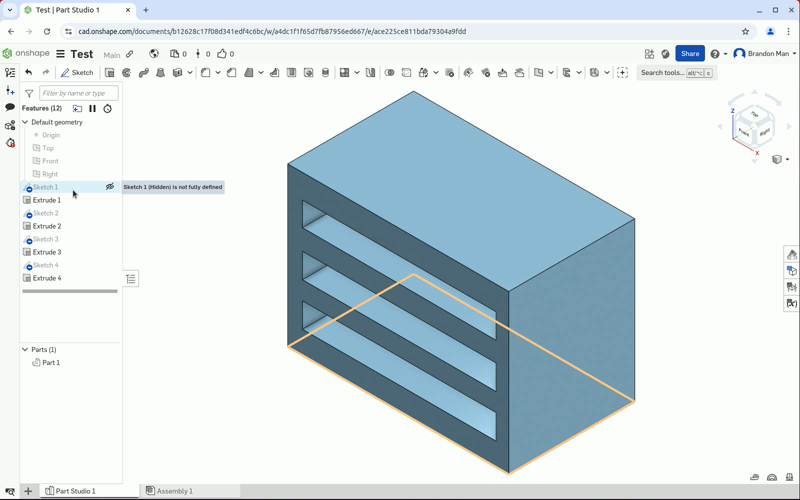
click(73, 189)